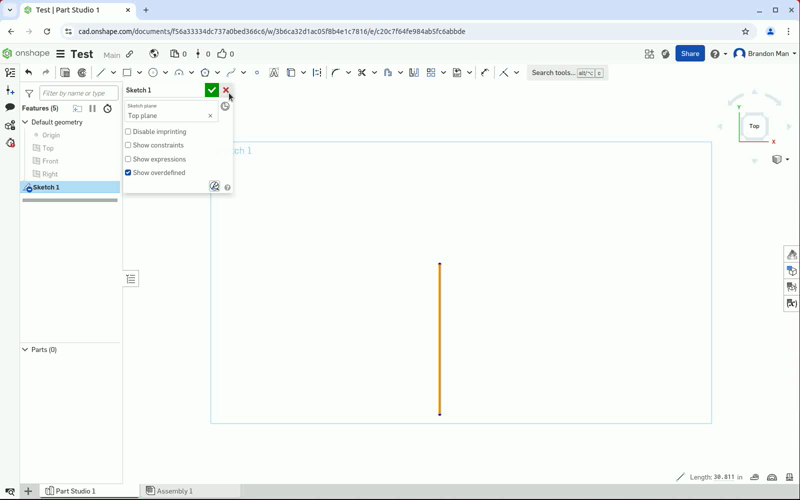
key(shift+h)
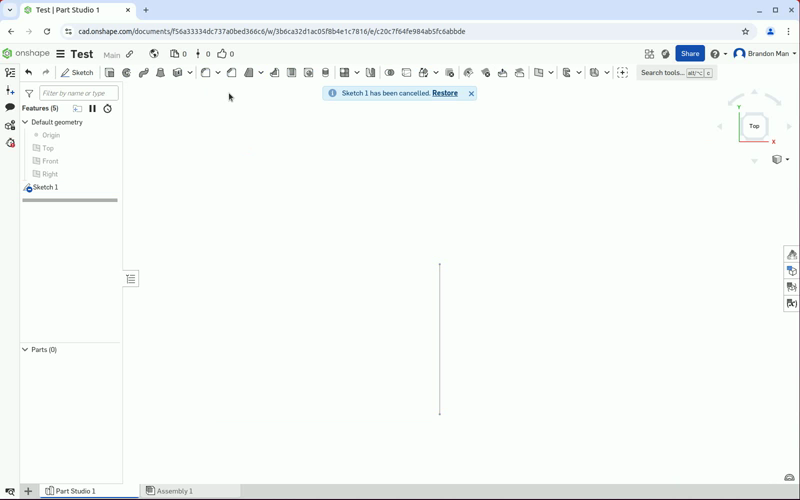
key(shift+s)
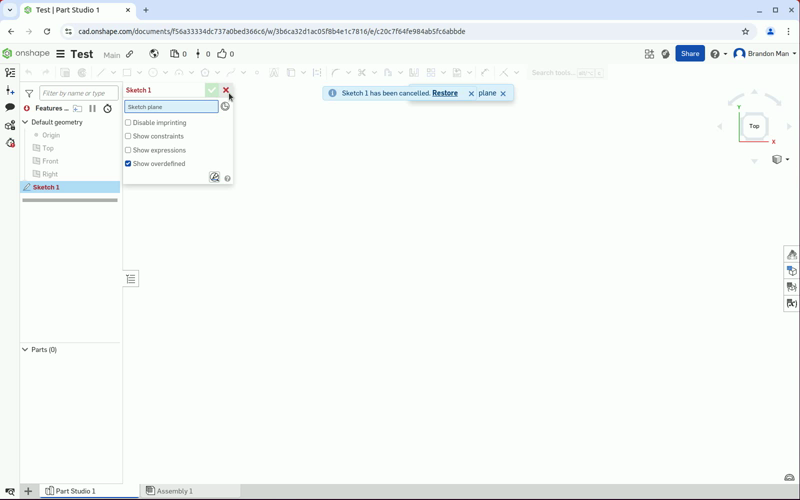
mouse_move(73, 150)
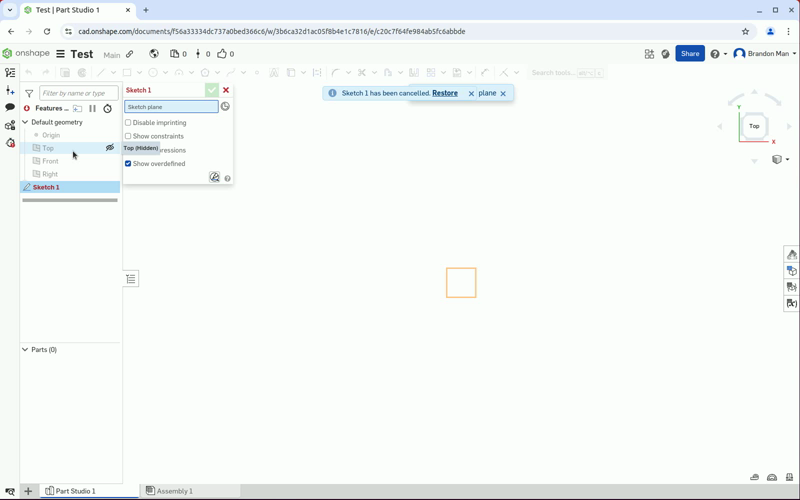
click(73, 150)
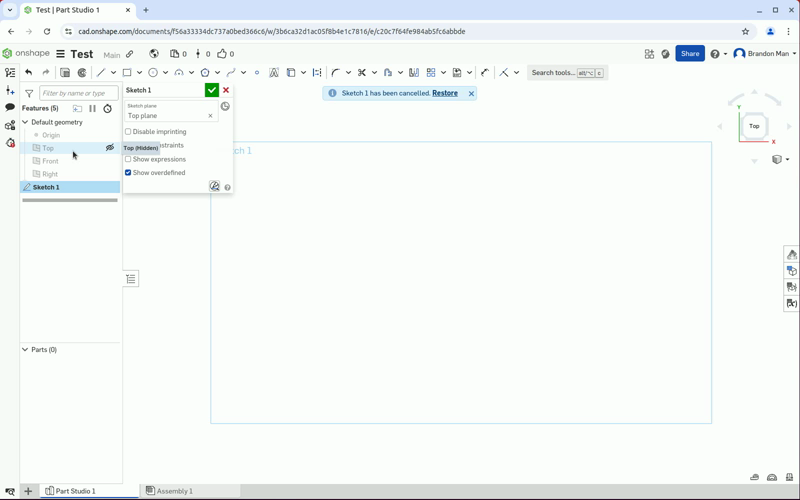
mouse_move(73, 352)
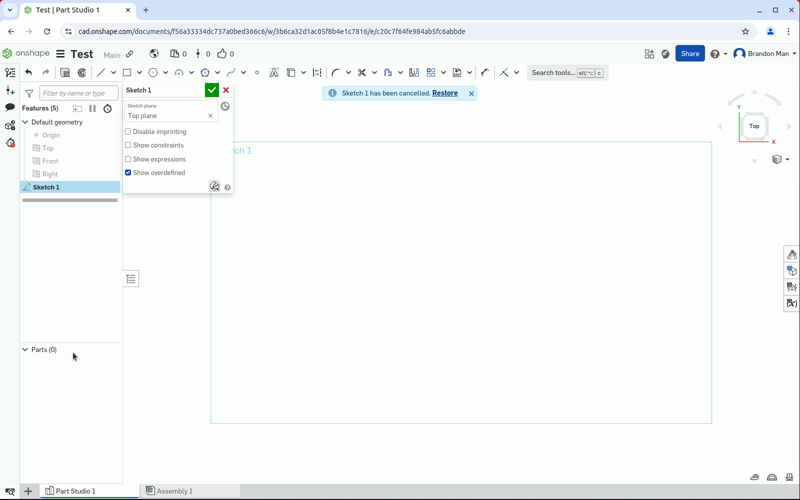
key(y)
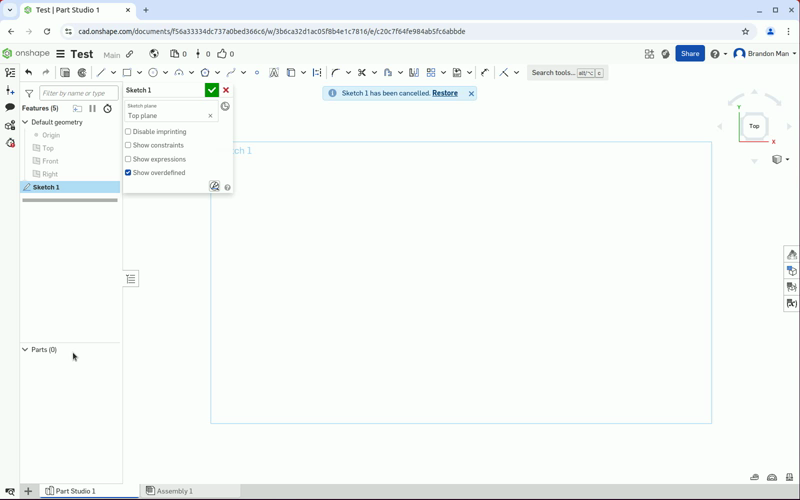
key(l)
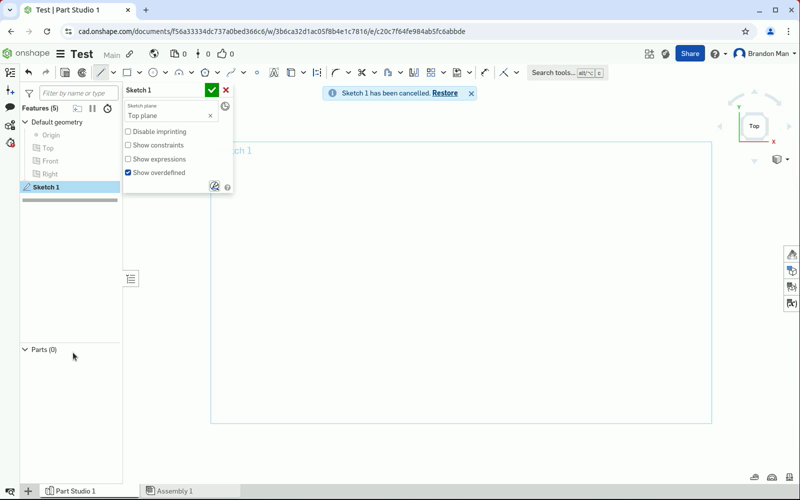
key_down(shift)
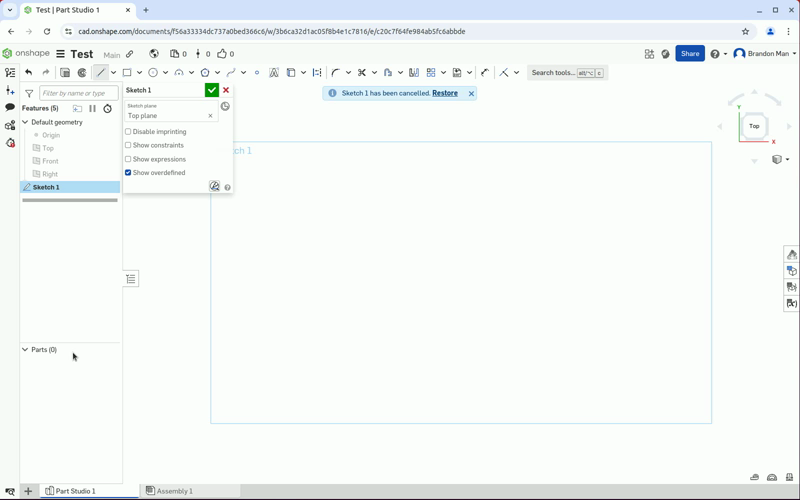
mouse_move(407, 255)
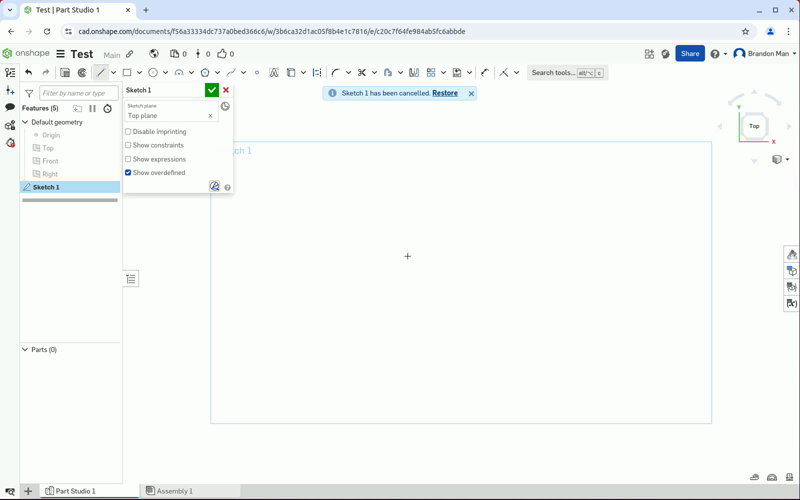
click(407, 255)
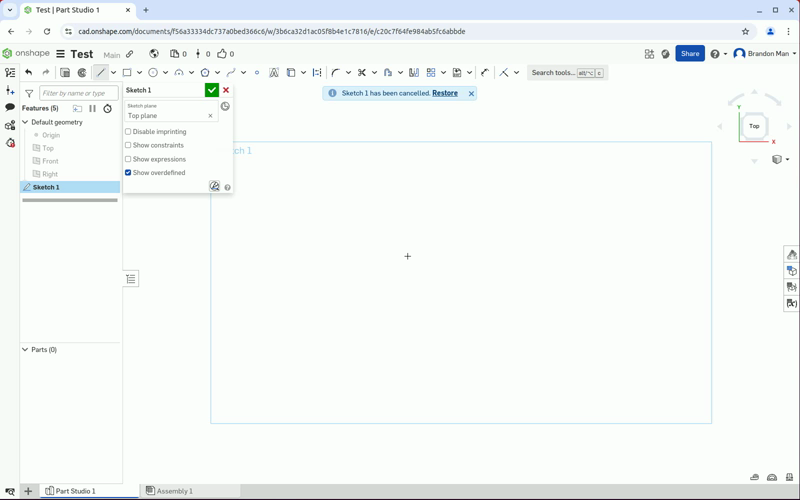
key_up(shift)
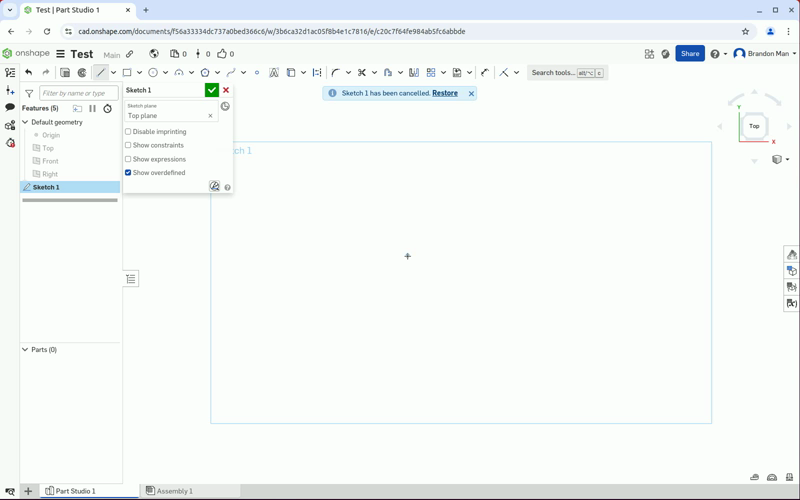
key_down(shift)
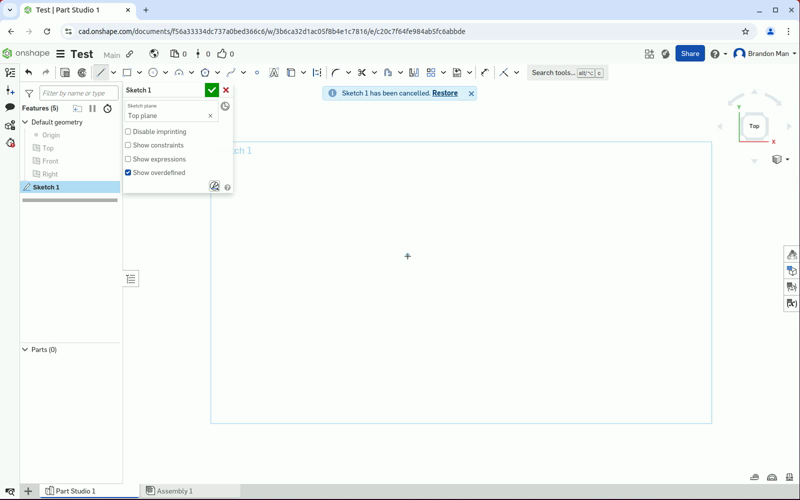
mouse_move(514, 255)
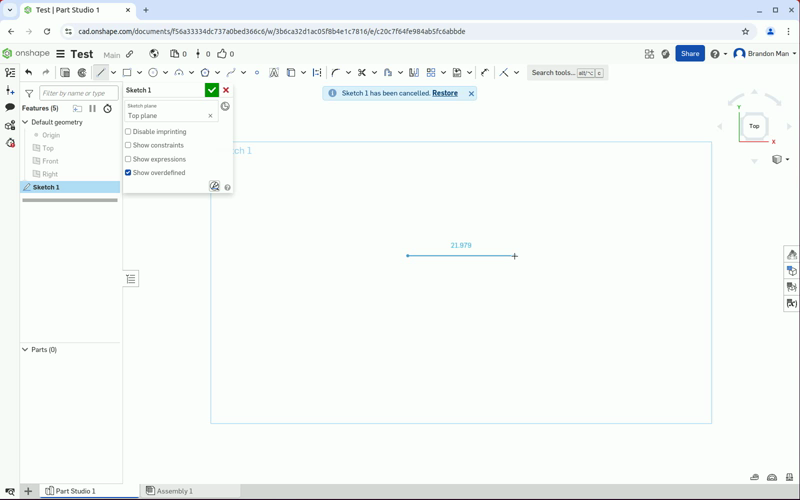
click(514, 255)
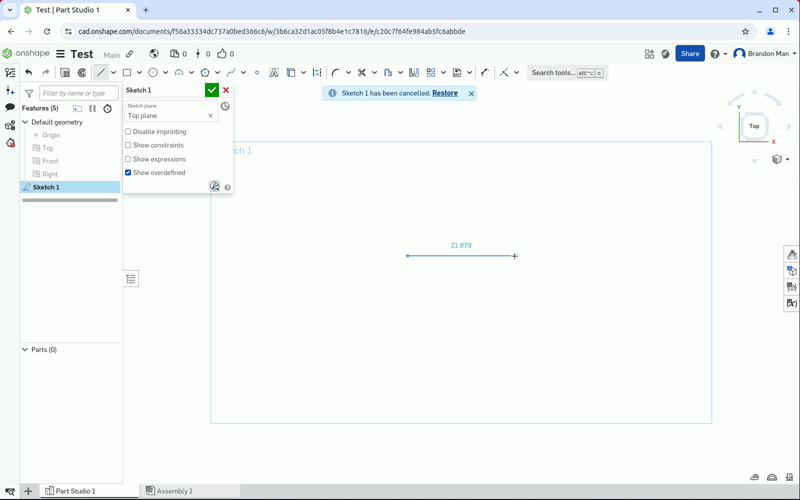
key_up(shift)
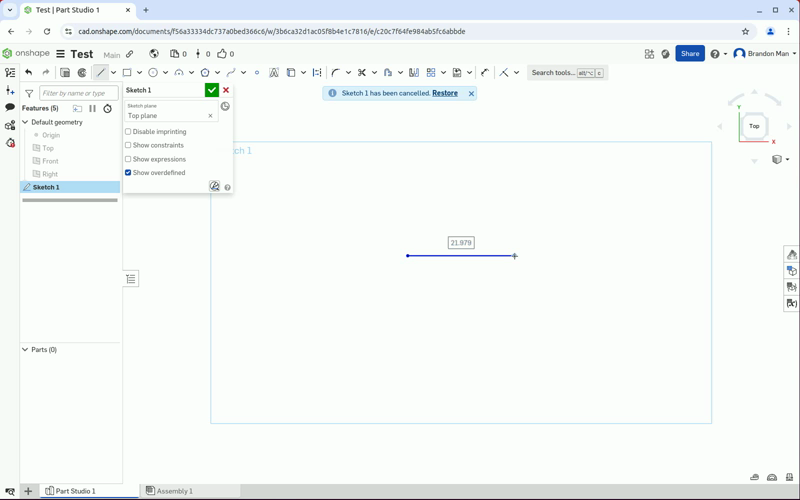
key_down(shift)
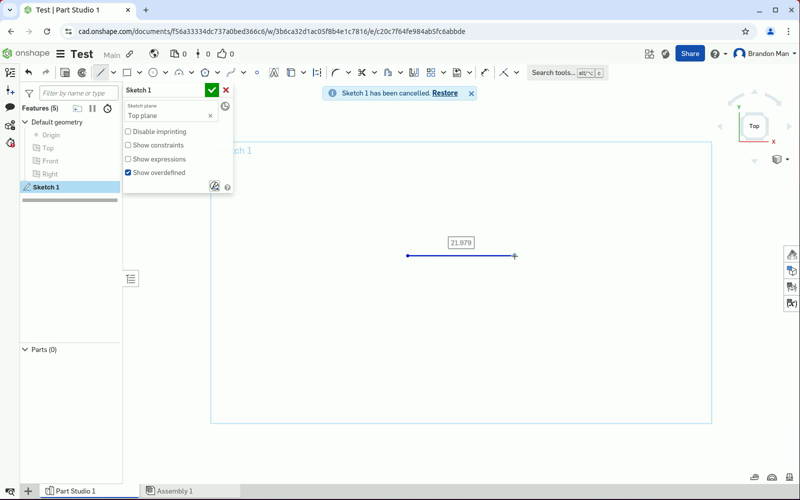
mouse_move(544, 255)
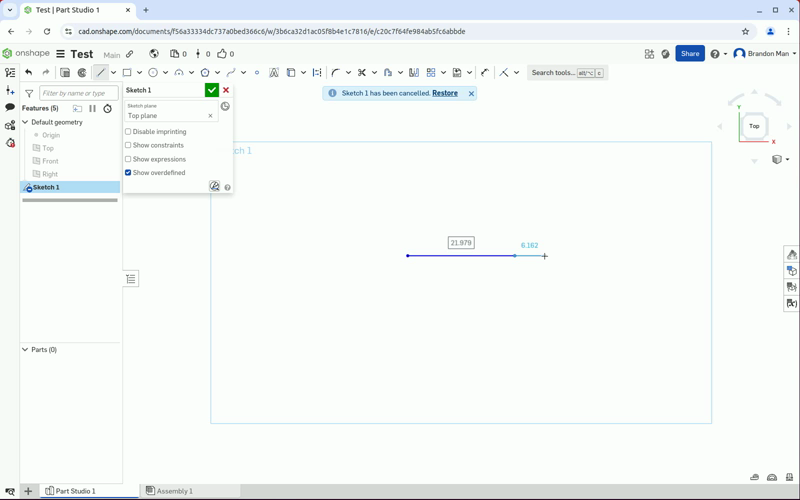
mouse_move(514, 208)
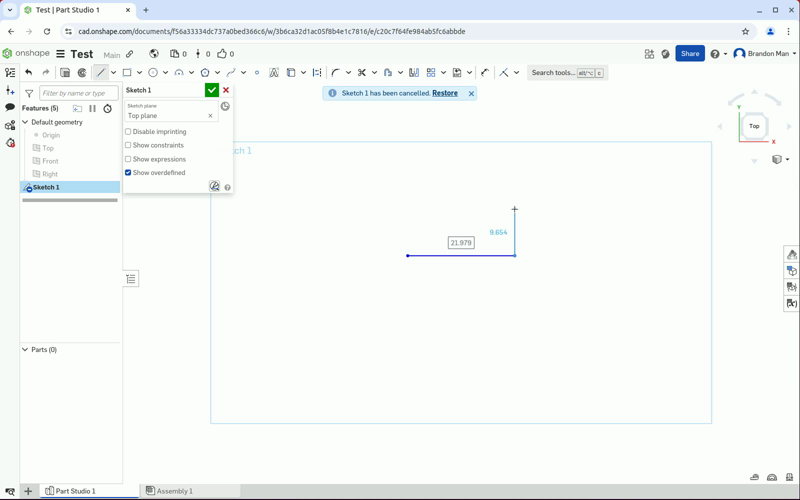
click(514, 208)
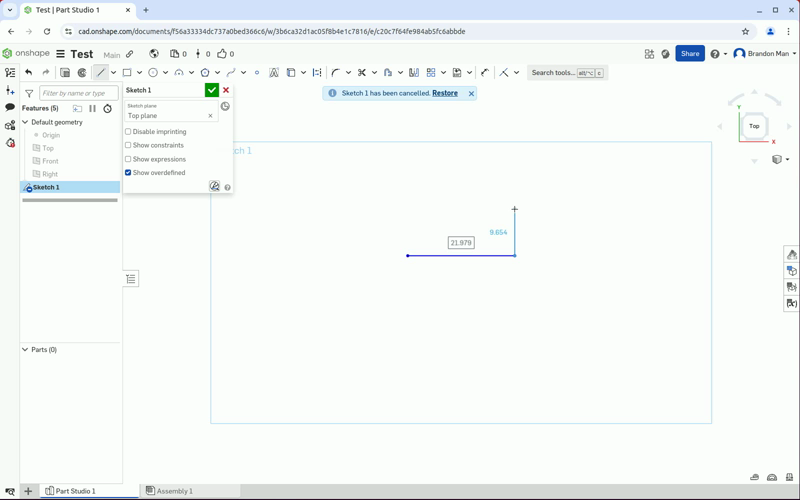
key_up(shift)
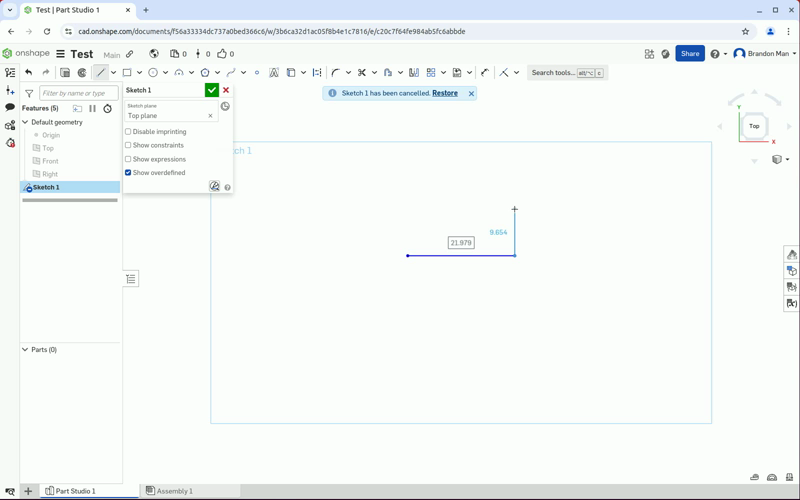
key_down(shift)
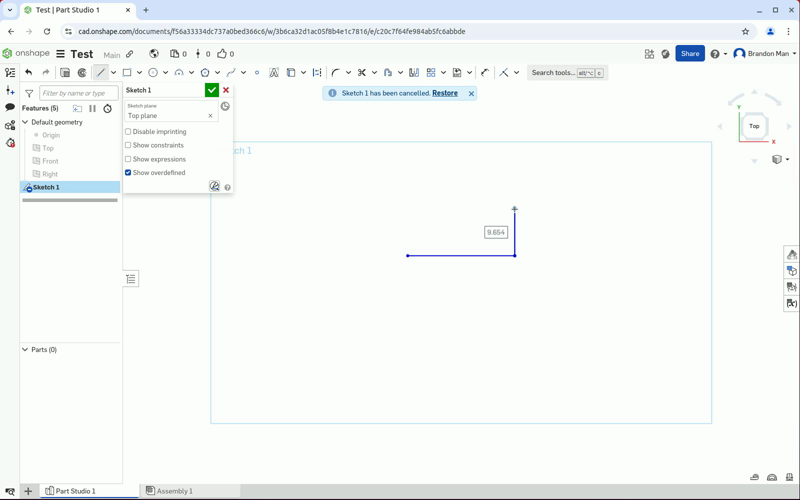
mouse_move(407, 208)
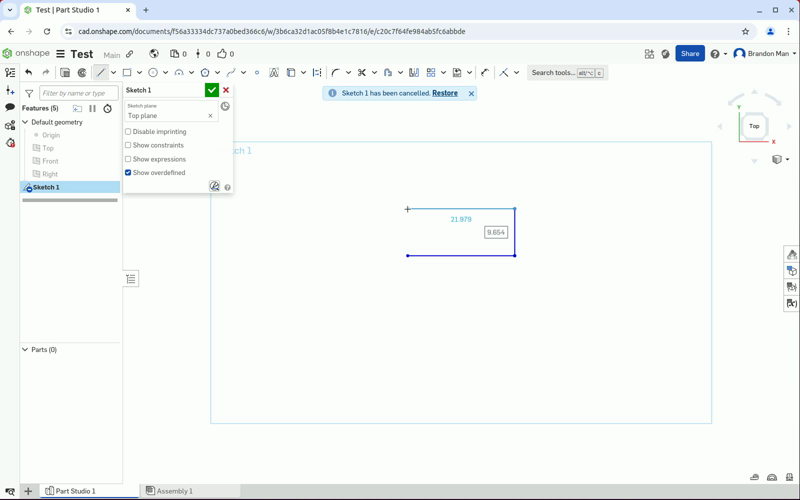
click(407, 208)
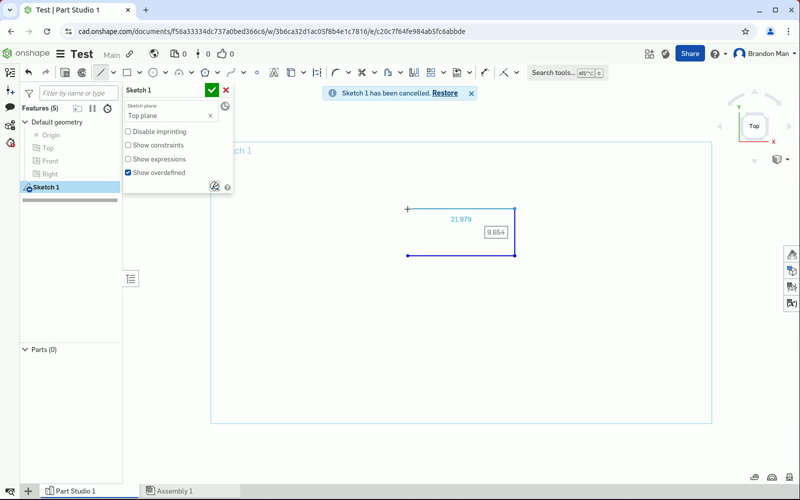
key_up(shift)
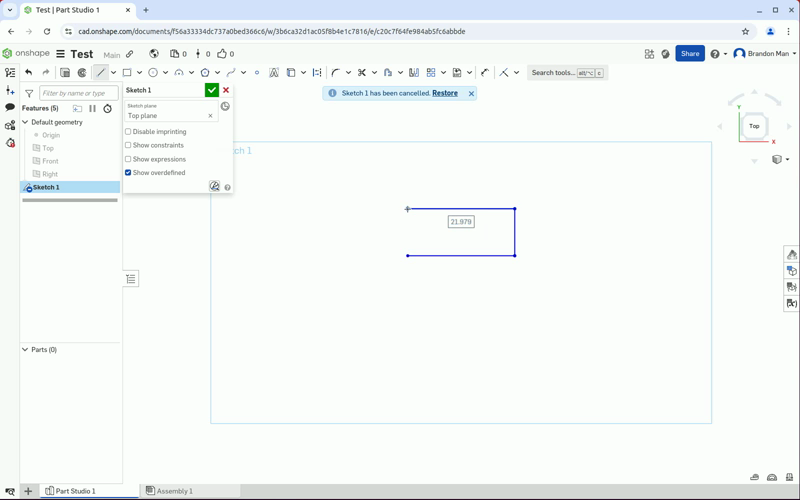
mouse_move(437, 208)
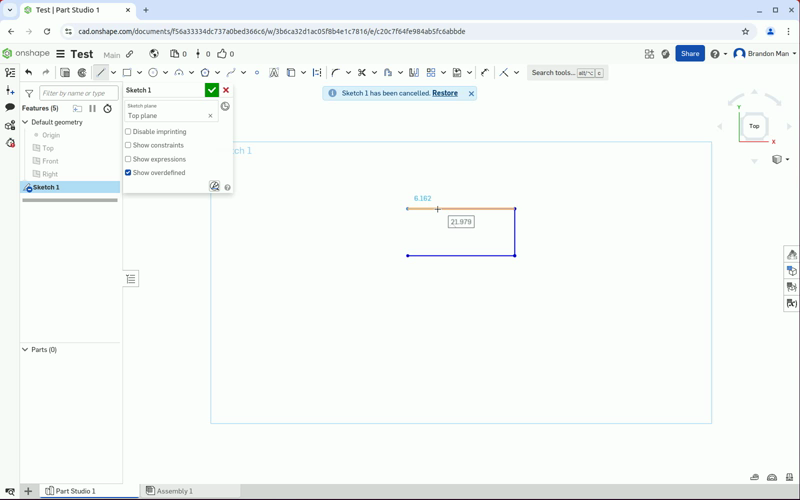
key_down(shift)
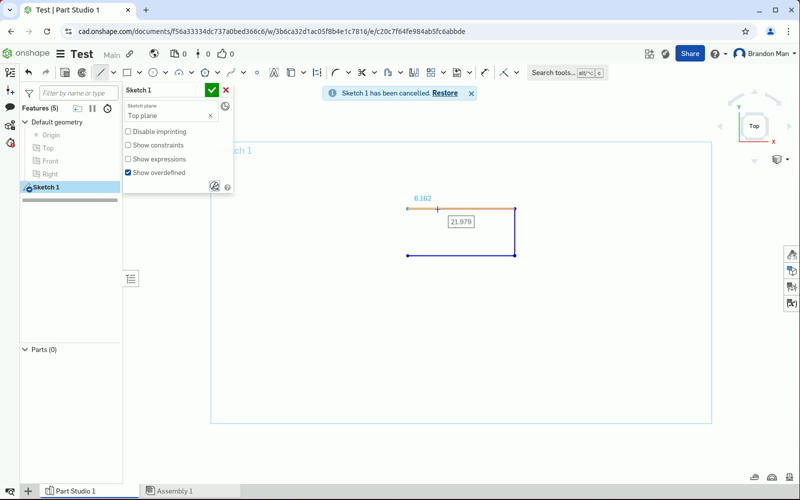
mouse_move(407, 255)
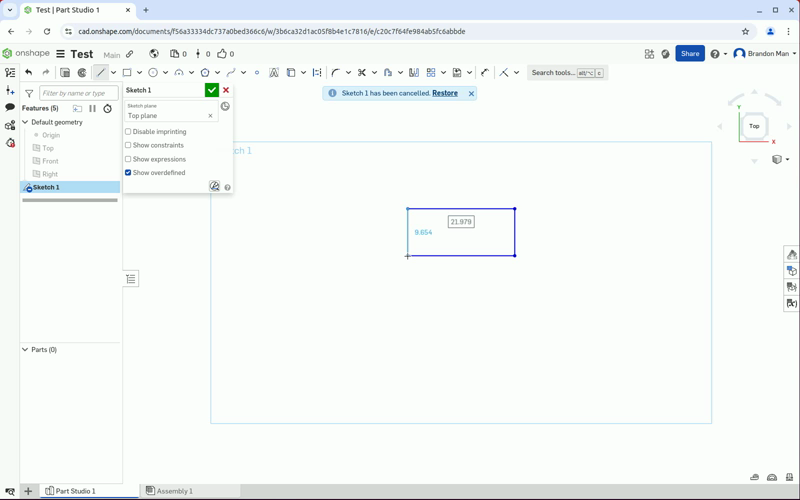
key_up(shift)
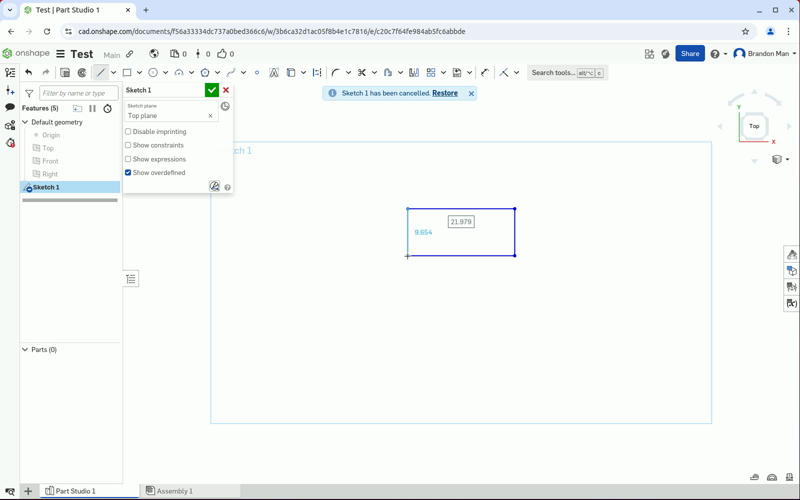
click(407, 255)
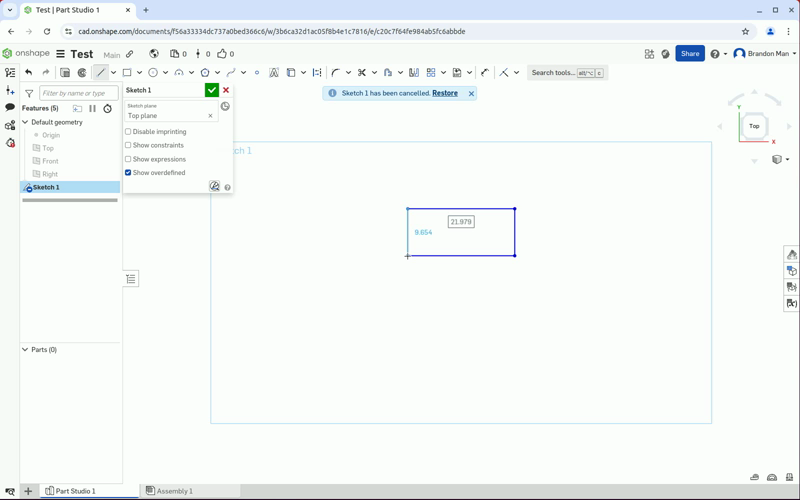
key(esc)
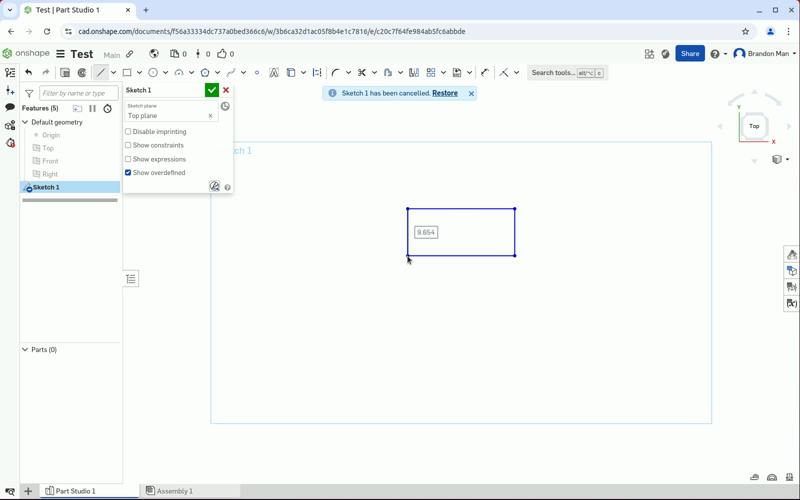
mouse_move(459, 250)
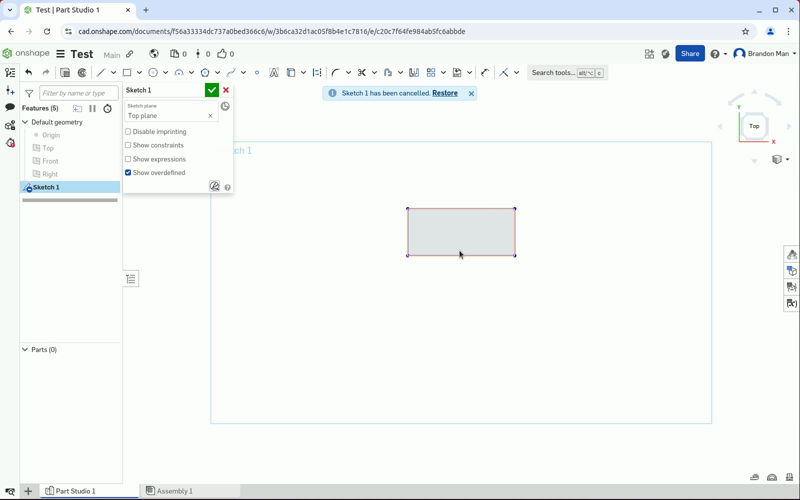
click(459, 250)
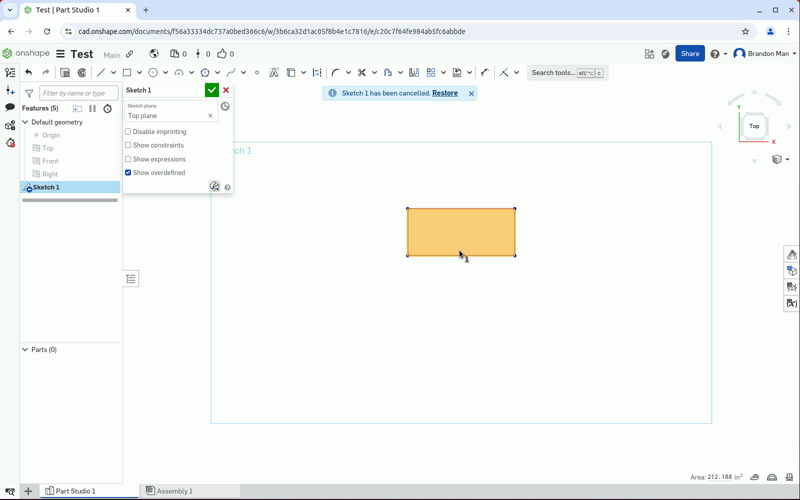
mouse_move(73, 352)
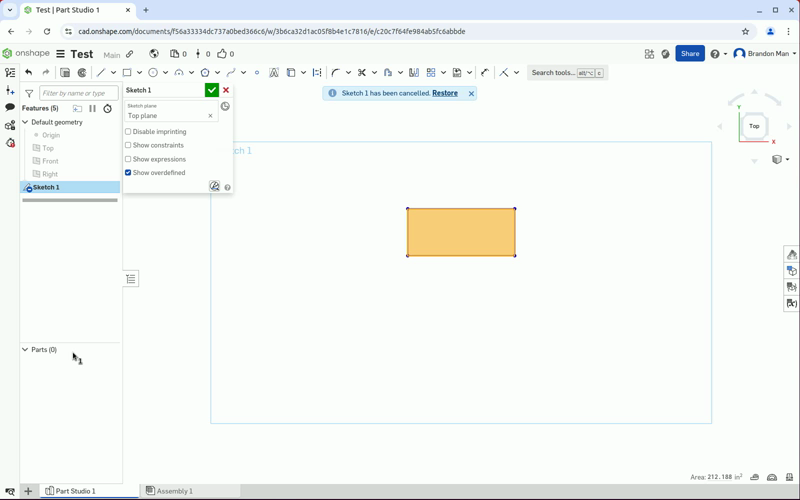
key(shift+y)
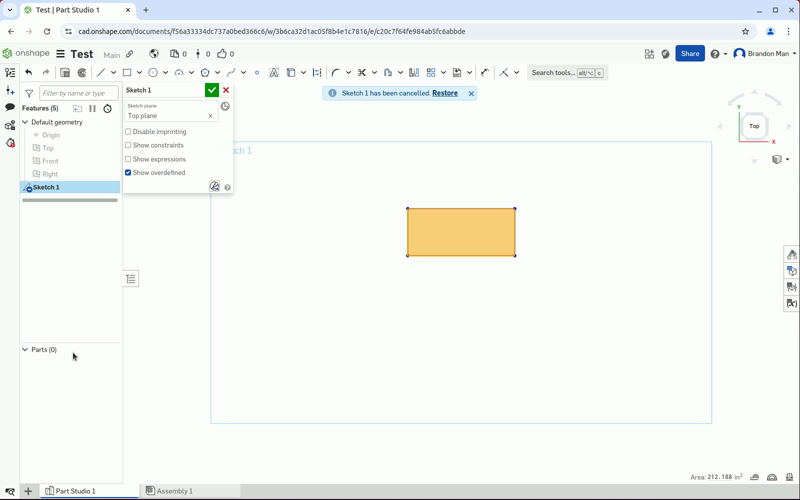
key(shift+e)
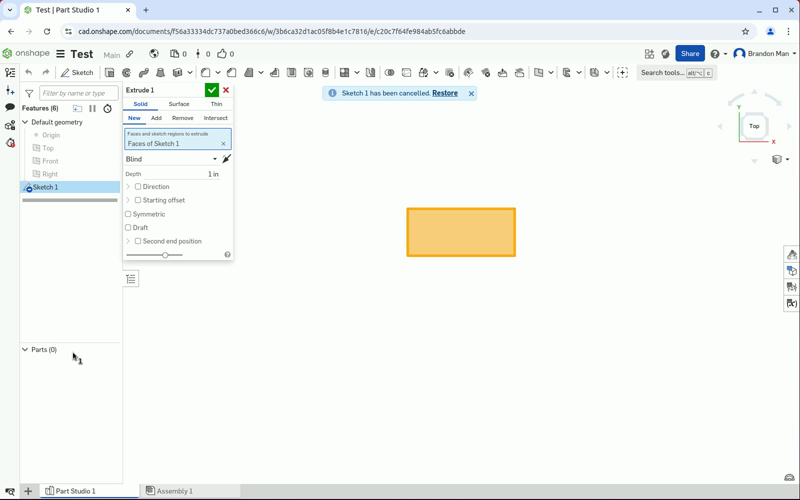
mouse_move(143, 106)
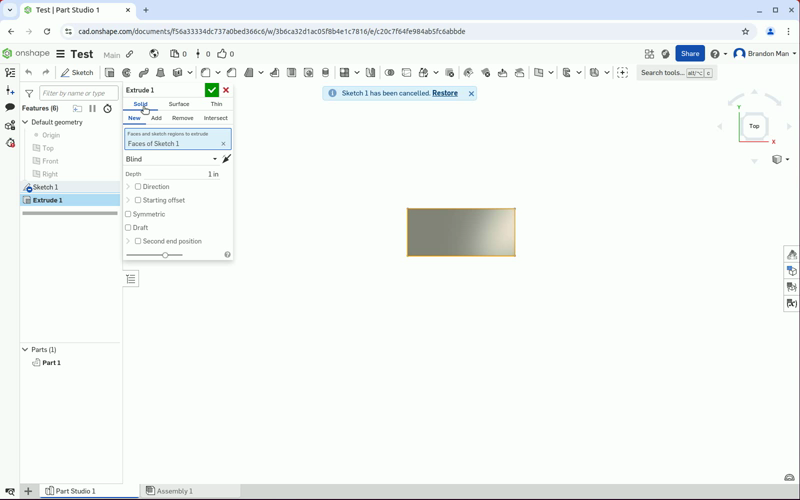
click(143, 106)
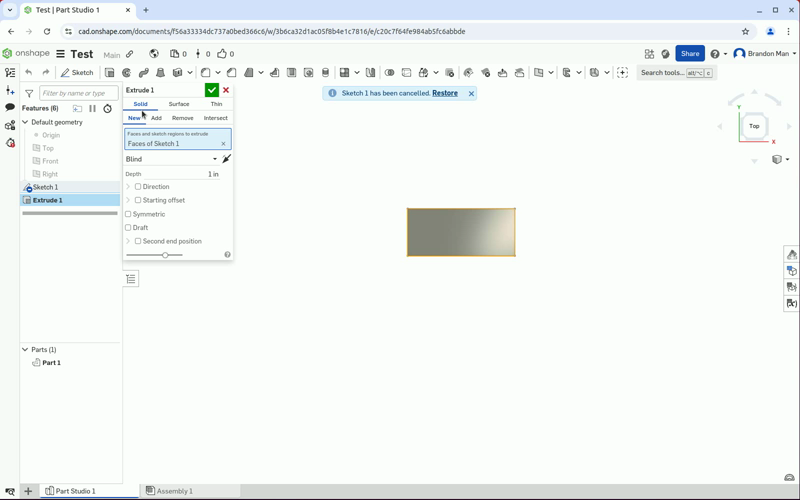
mouse_move(137, 120)
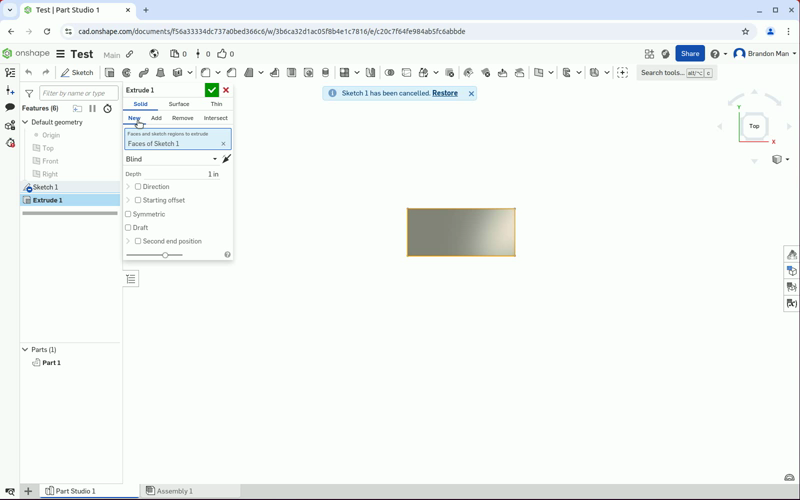
click(137, 120)
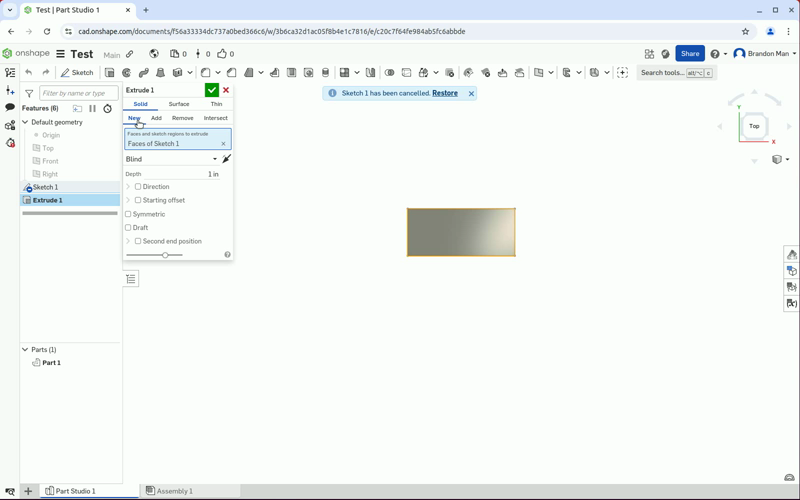
key(tab, 4)
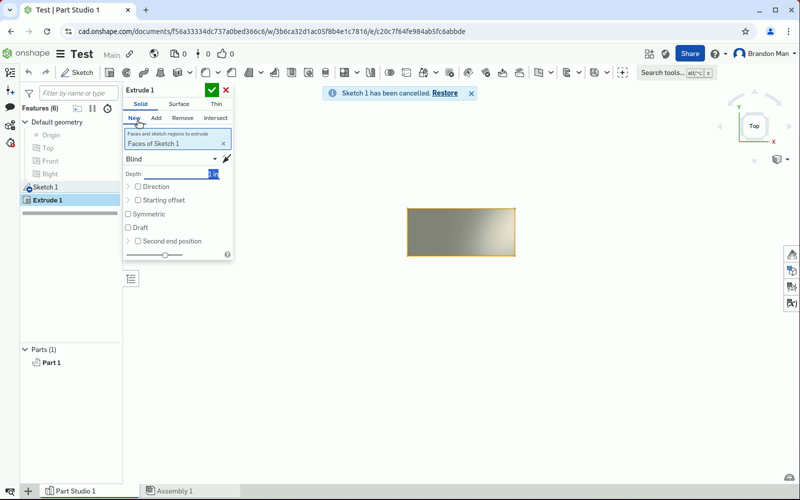
text(4.814)
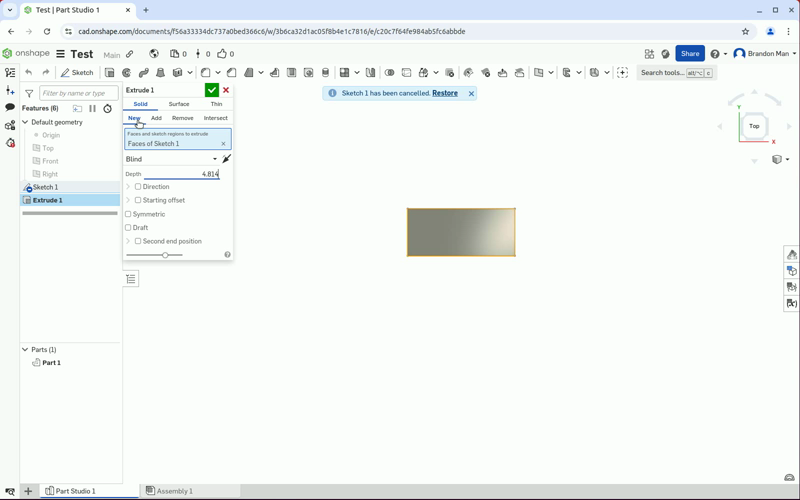
key(enter)
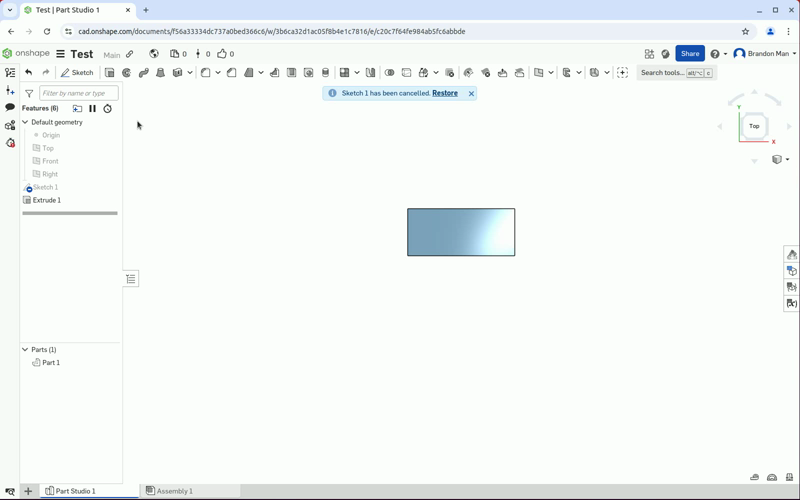
key(shift+h)
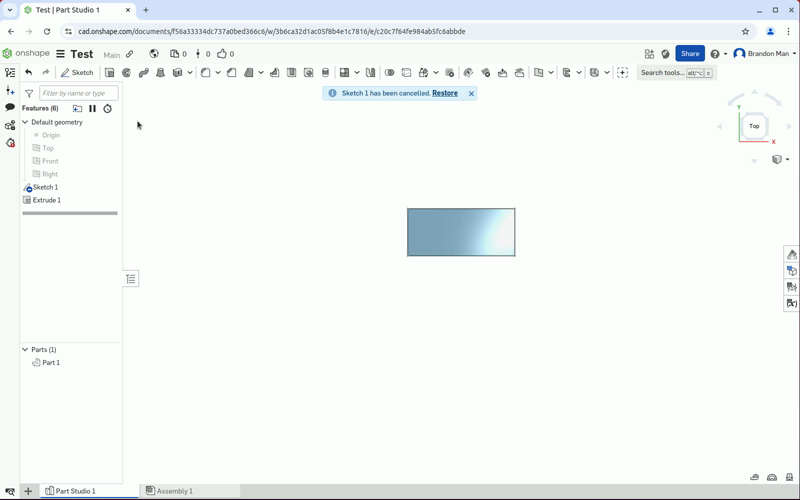
key(shift+h)
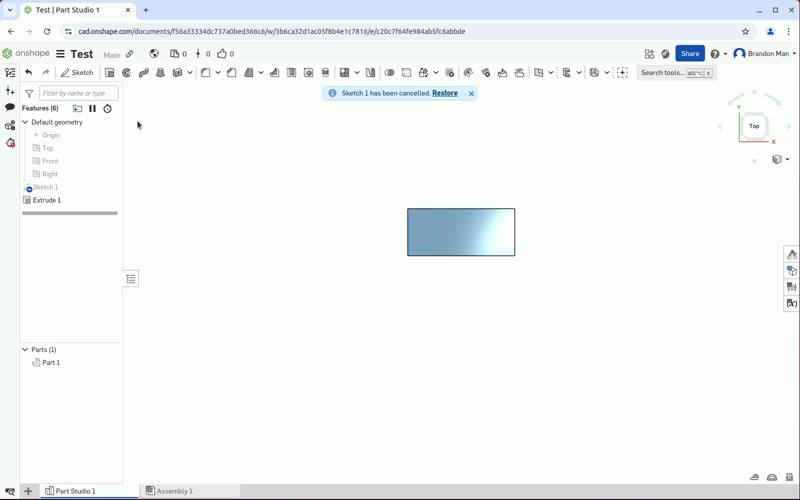
mouse_move(73, 189)
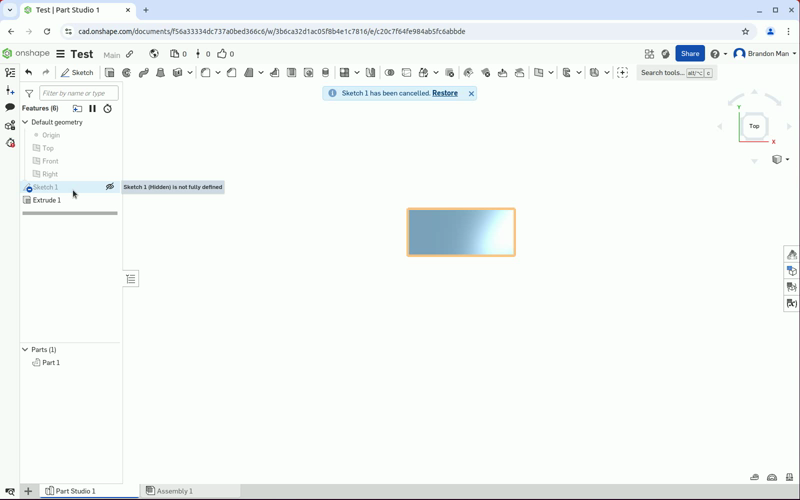
click(73, 189)
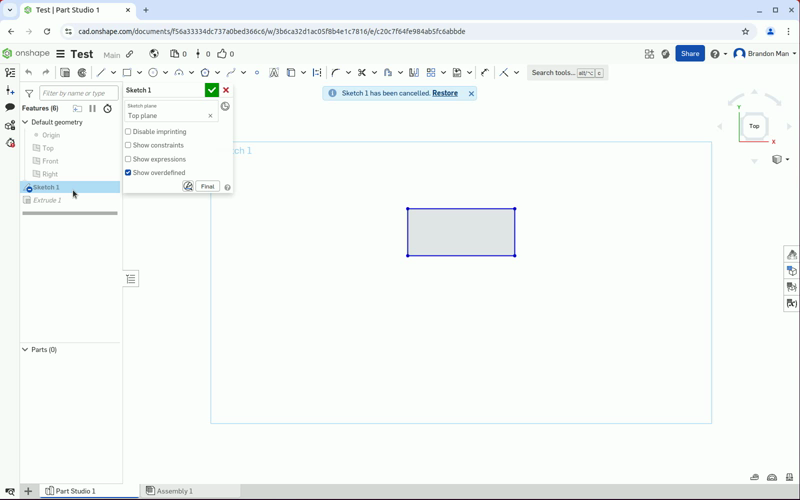
mouse_move(229, 92)
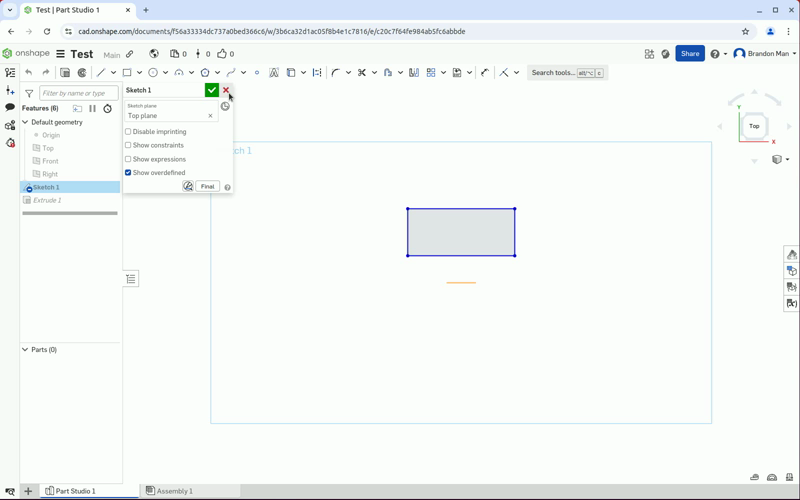
click(229, 92)
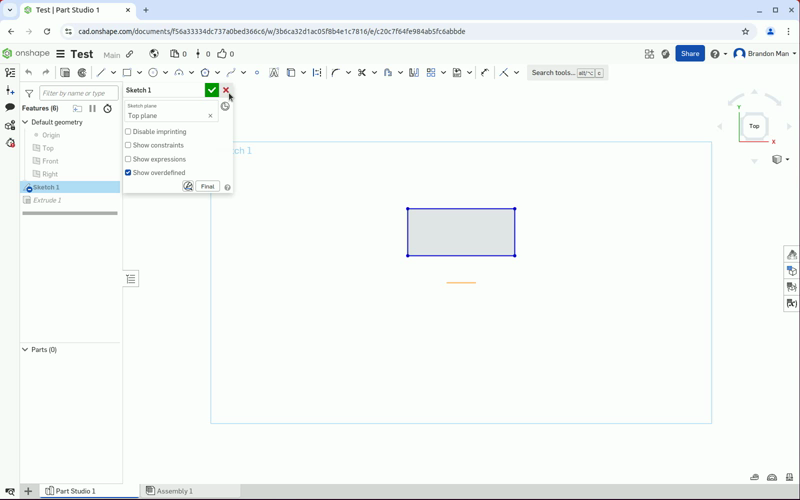
key(shift+s)
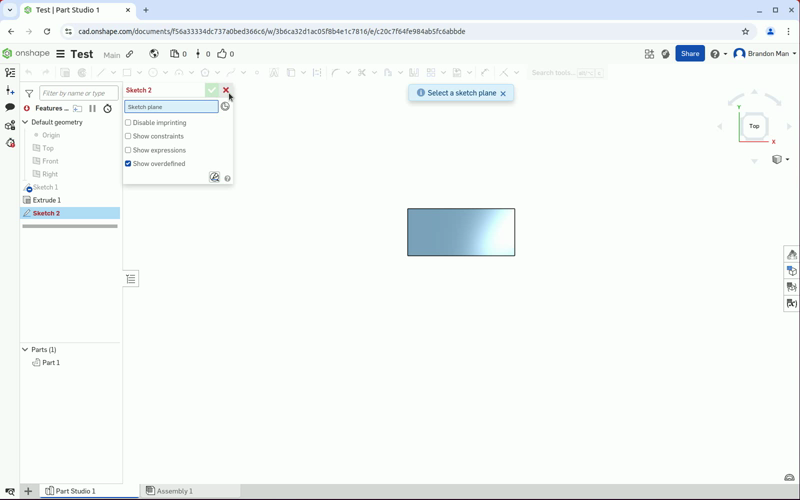
mouse_move(73, 150)
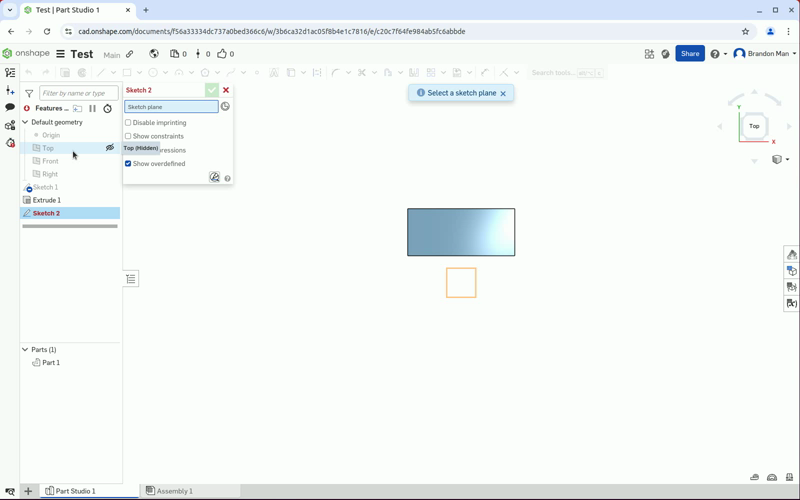
click(73, 150)
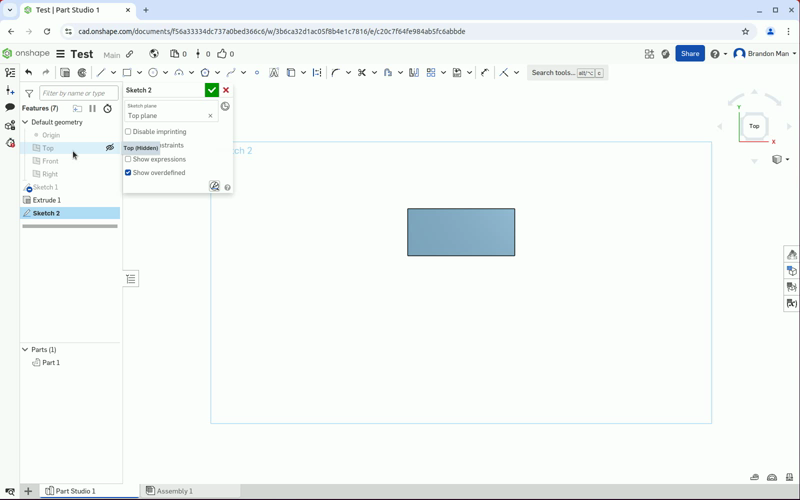
mouse_move(73, 352)
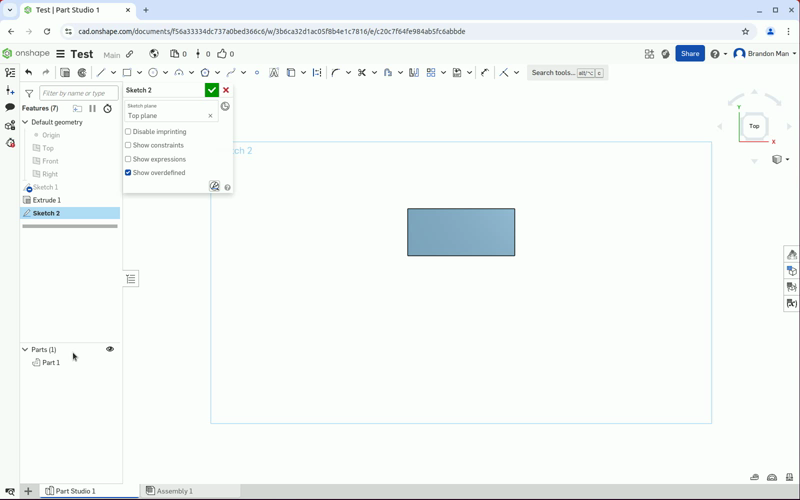
key(y)
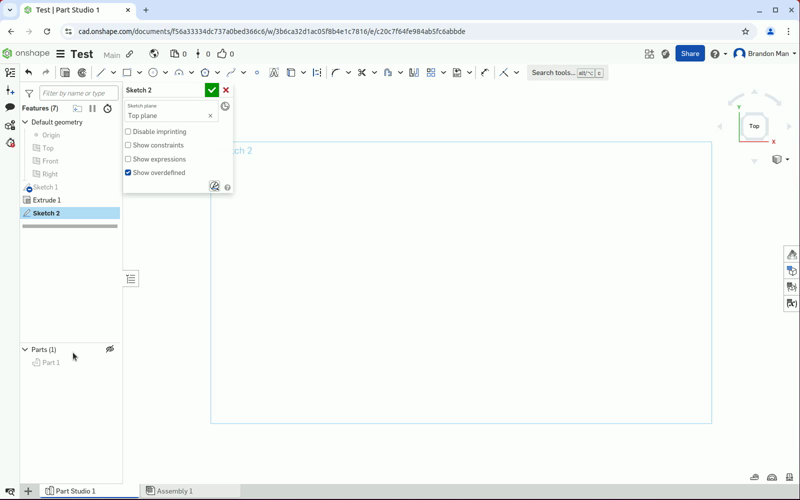
key(l)
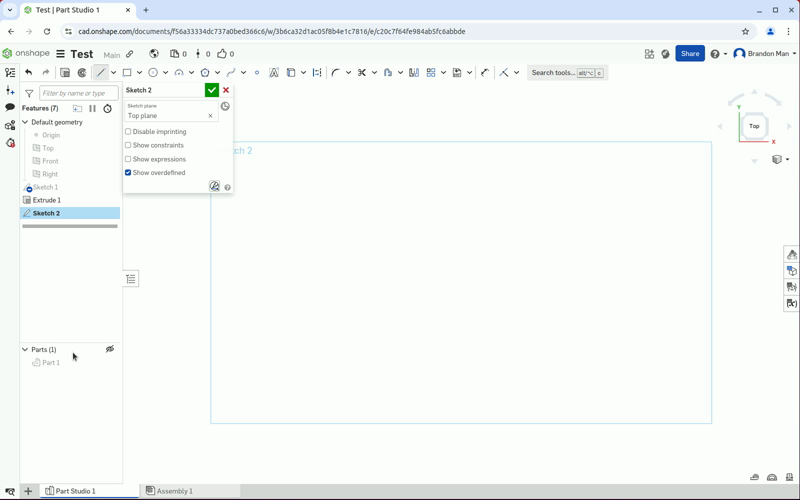
key_down(shift)
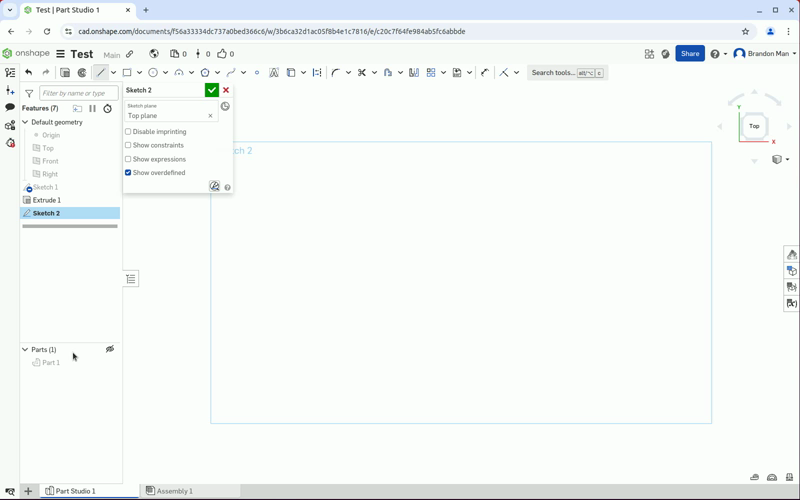
mouse_move(361, 395)
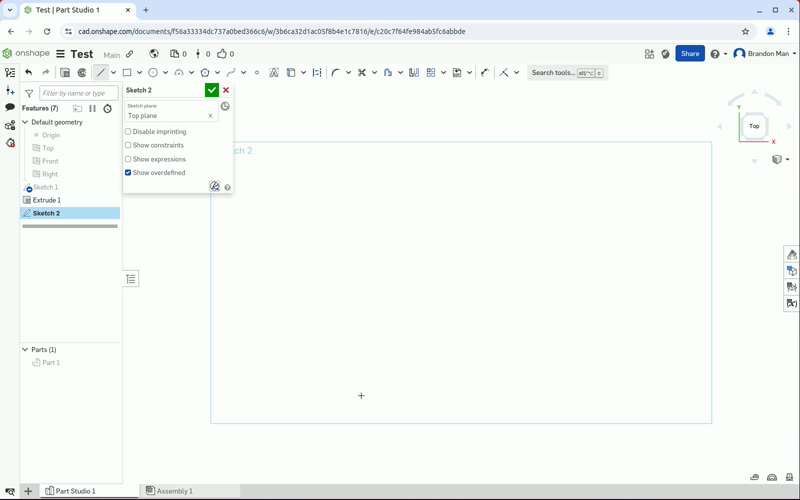
click(361, 395)
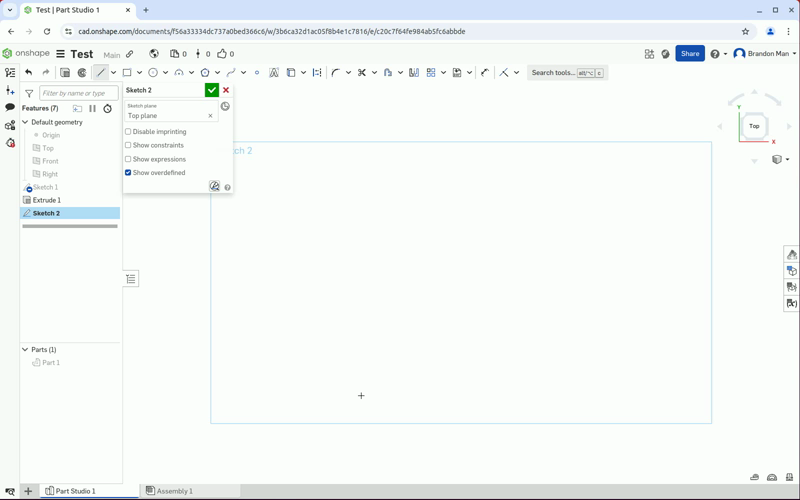
key_up(shift)
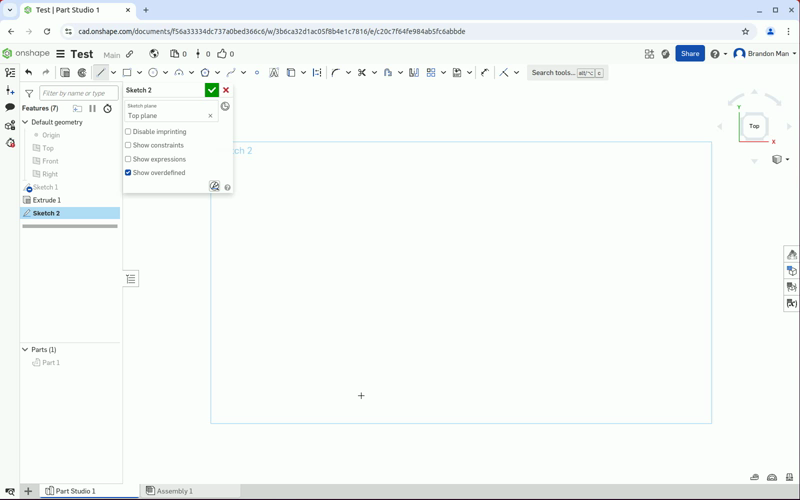
key_down(shift)
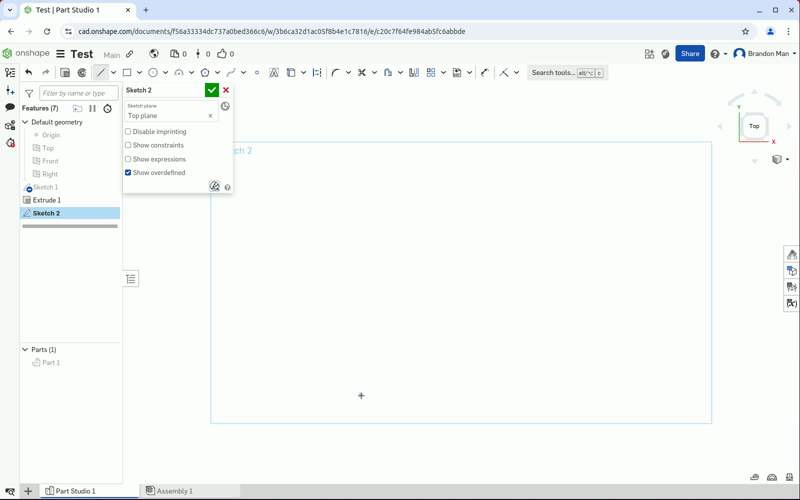
mouse_move(391, 395)
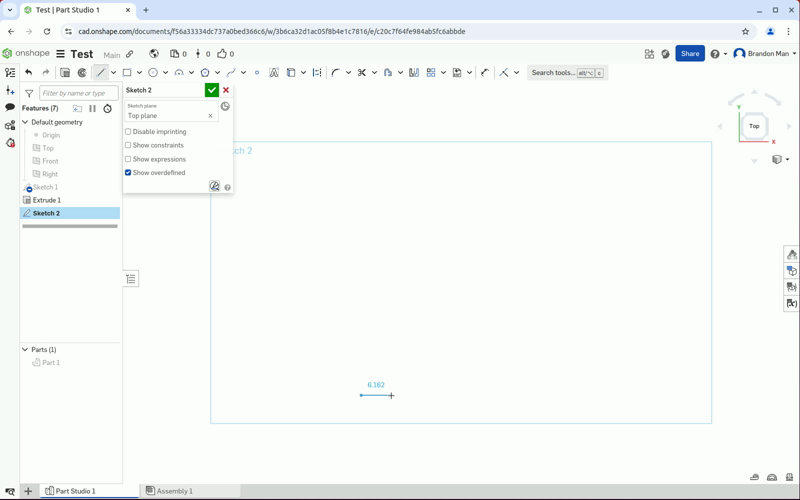
mouse_move(388, 395)
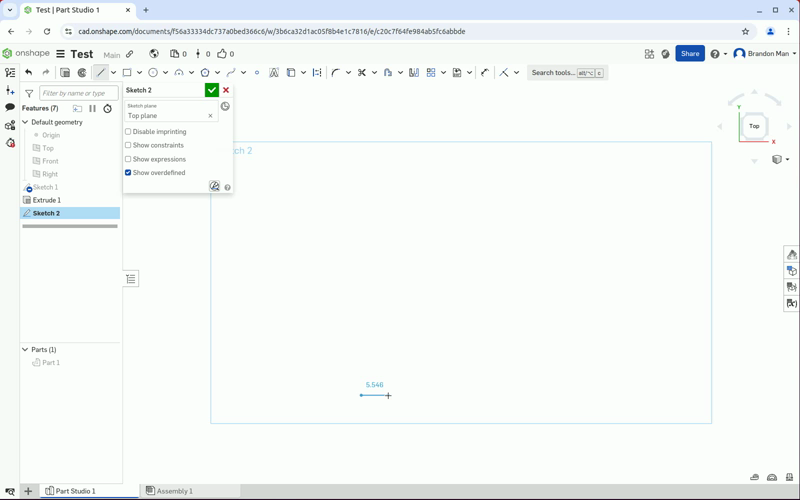
click(388, 395)
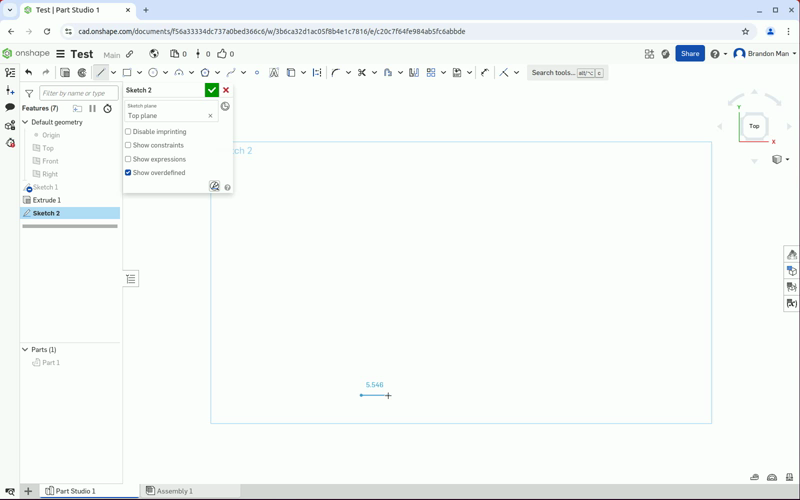
key_up(shift)
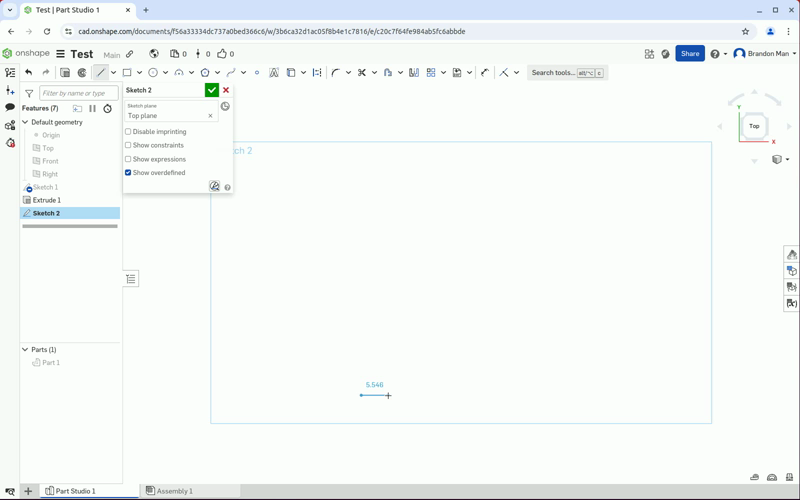
key_down(shift)
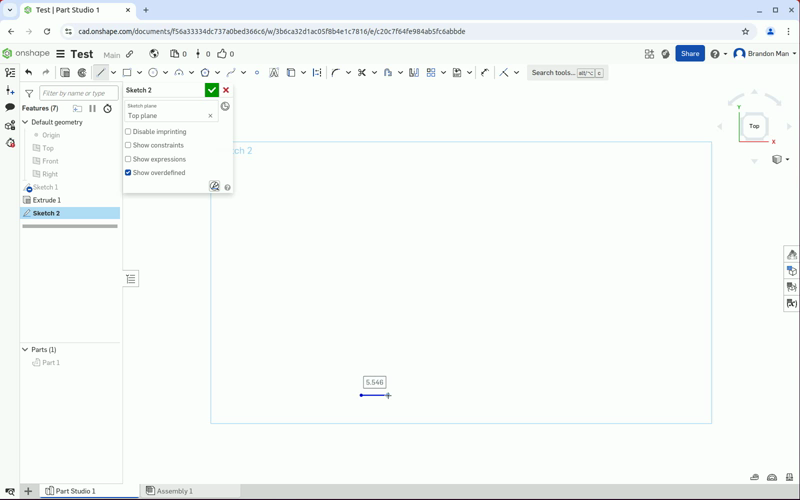
mouse_move(407, 334)
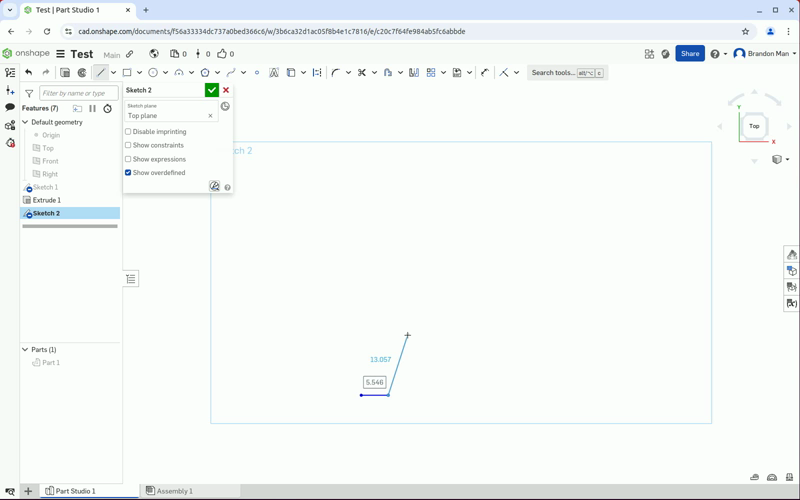
click(407, 334)
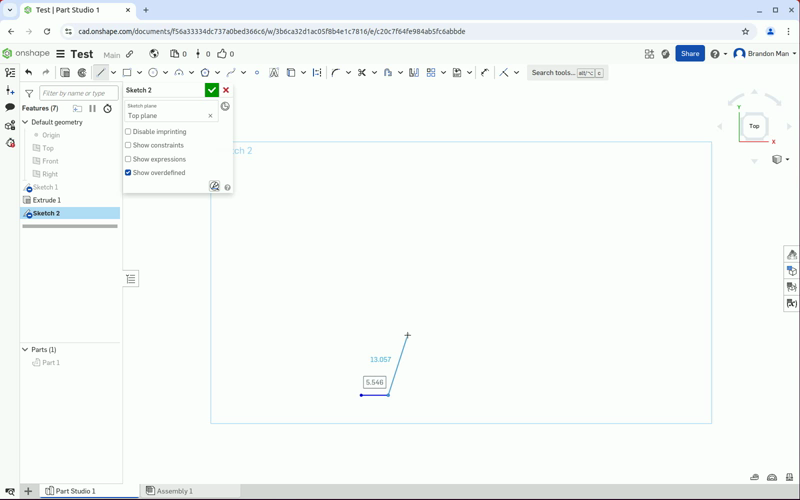
key_up(shift)
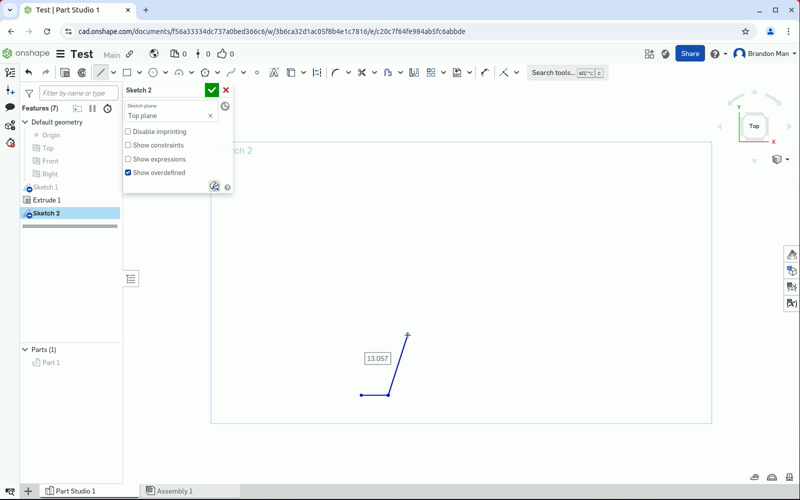
key_down(shift)
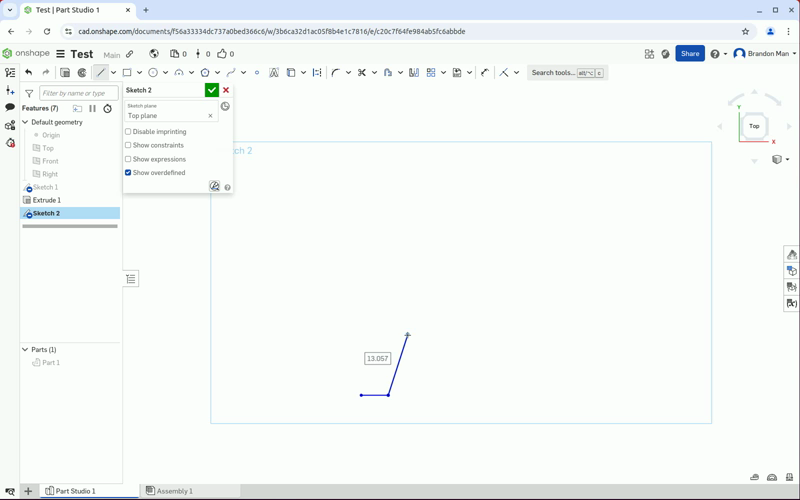
mouse_move(437, 334)
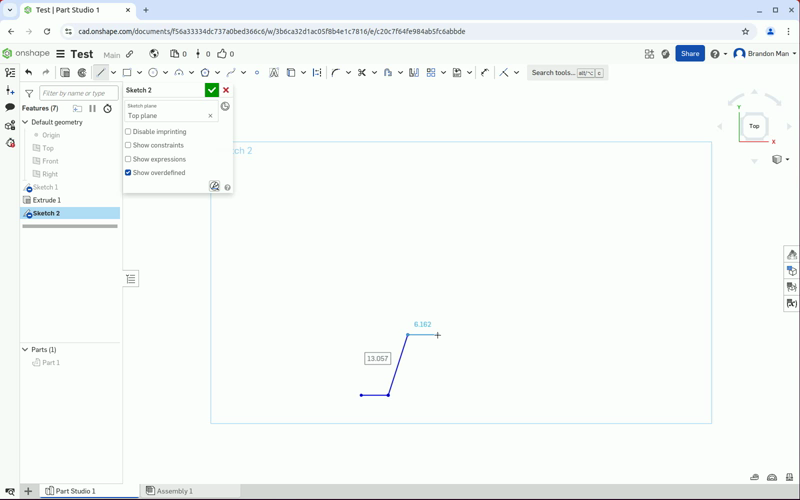
mouse_move(407, 289)
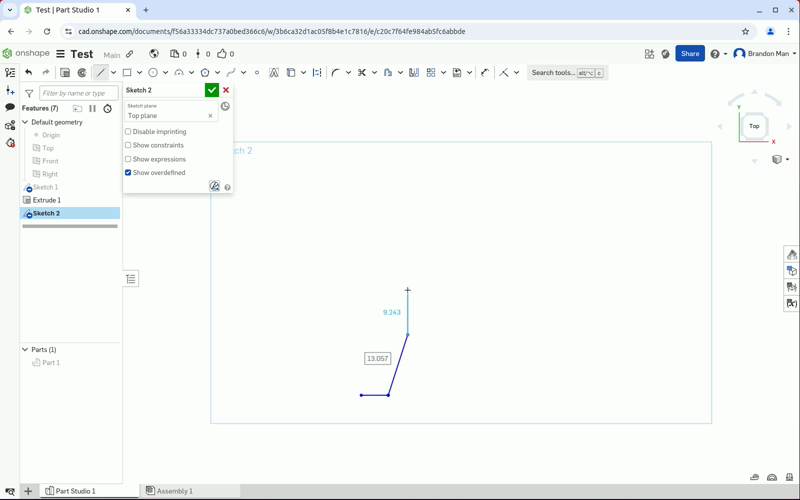
click(407, 289)
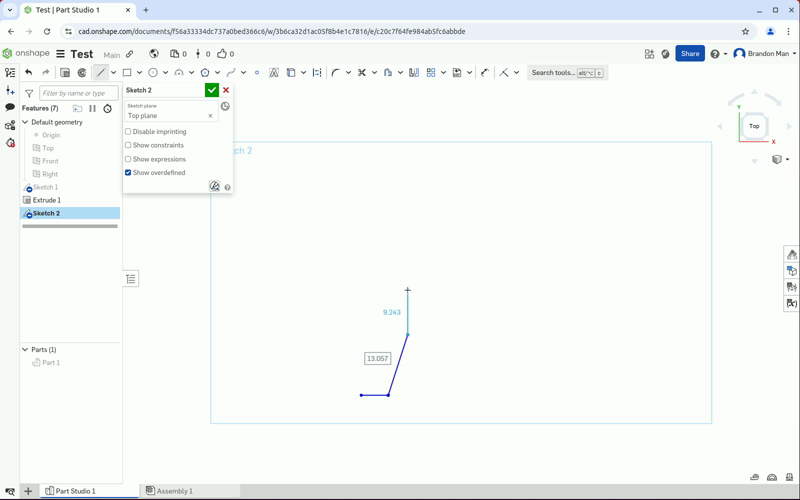
key_up(shift)
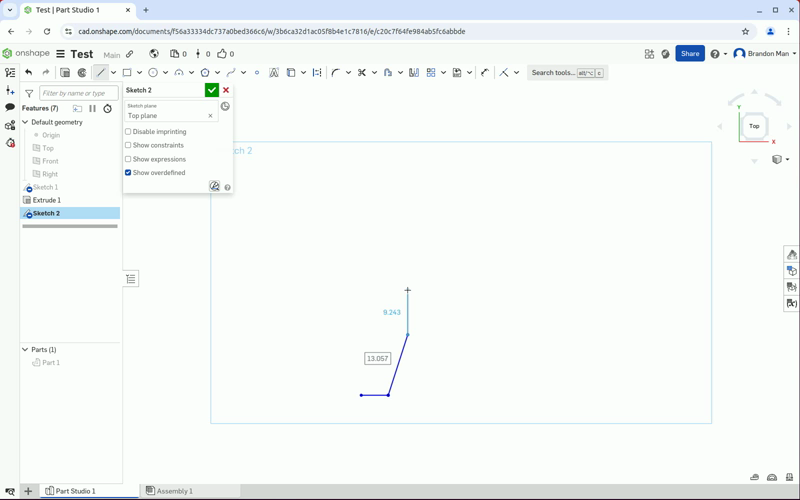
key_down(shift)
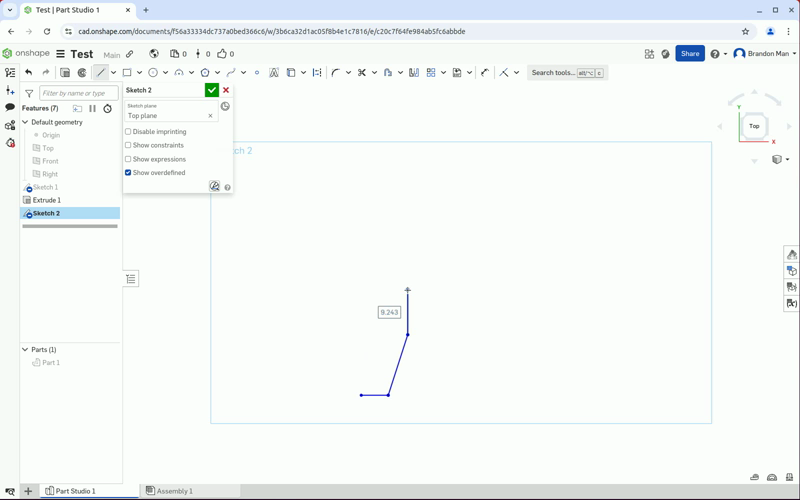
mouse_move(437, 289)
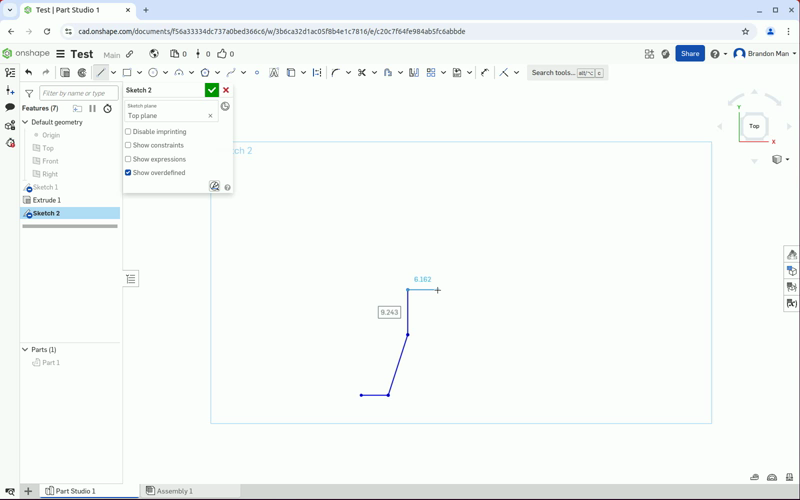
mouse_move(407, 256)
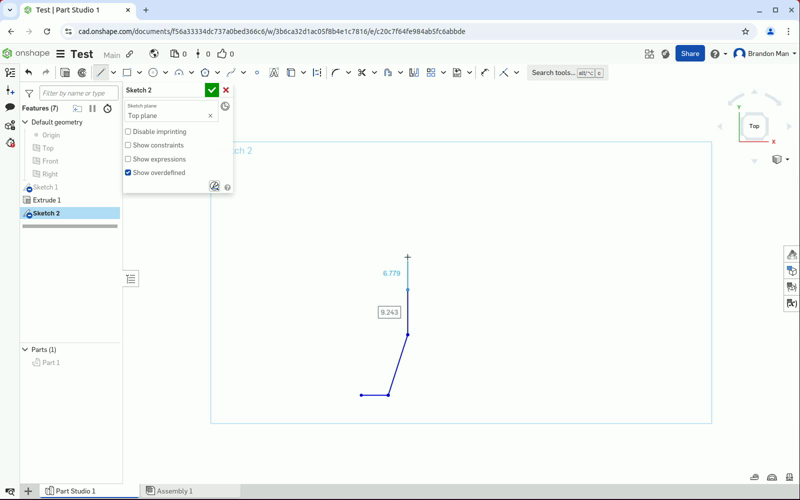
click(407, 256)
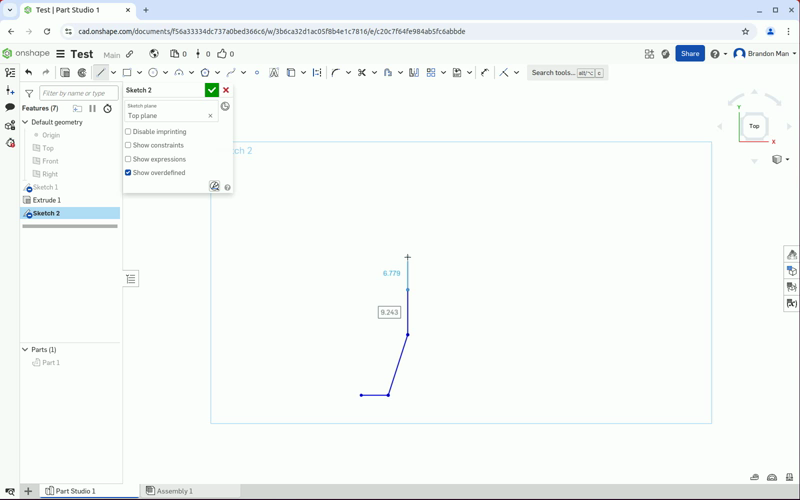
key_up(shift)
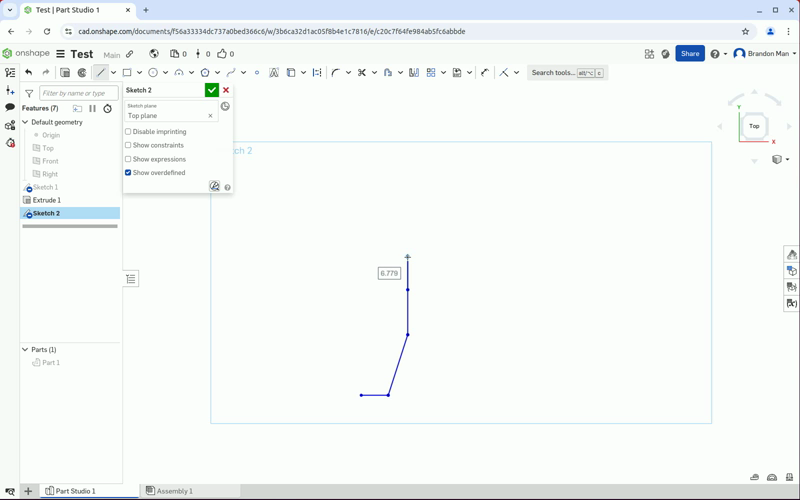
key_down(shift)
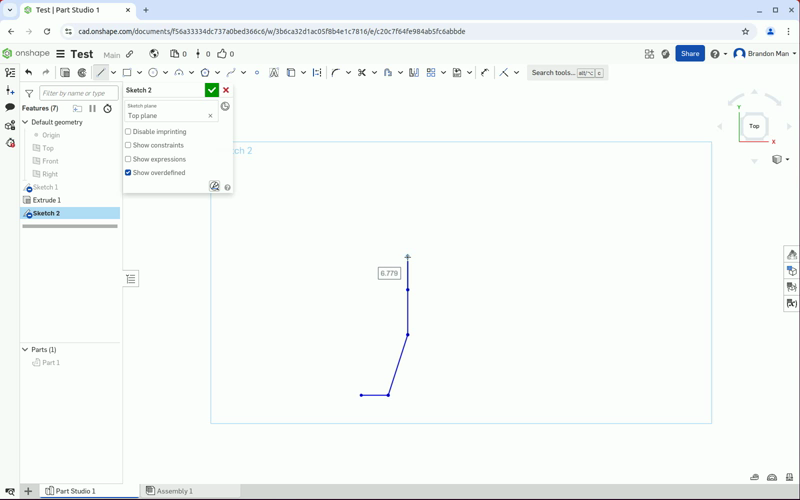
mouse_move(437, 256)
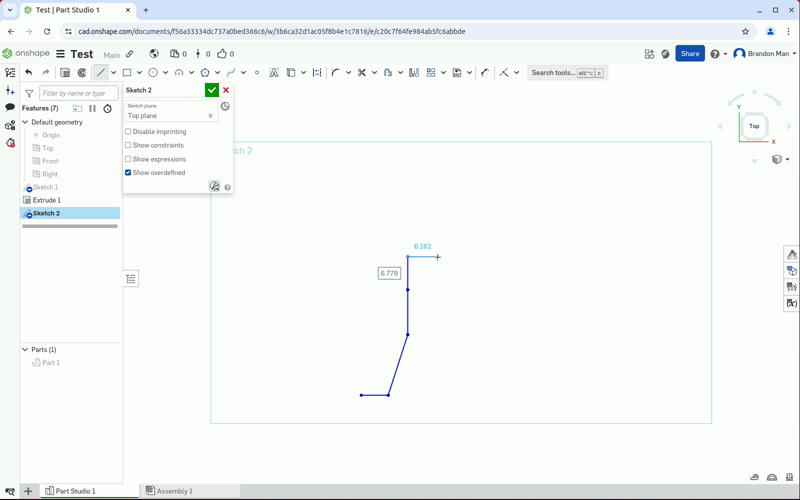
mouse_move(407, 209)
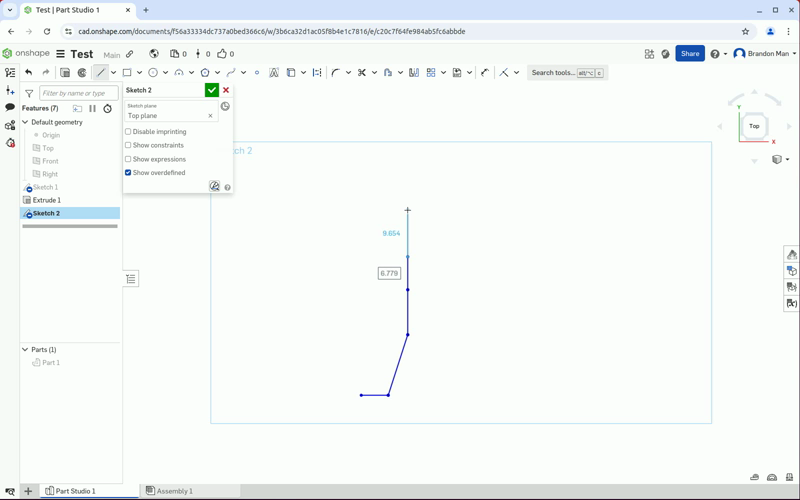
click(407, 209)
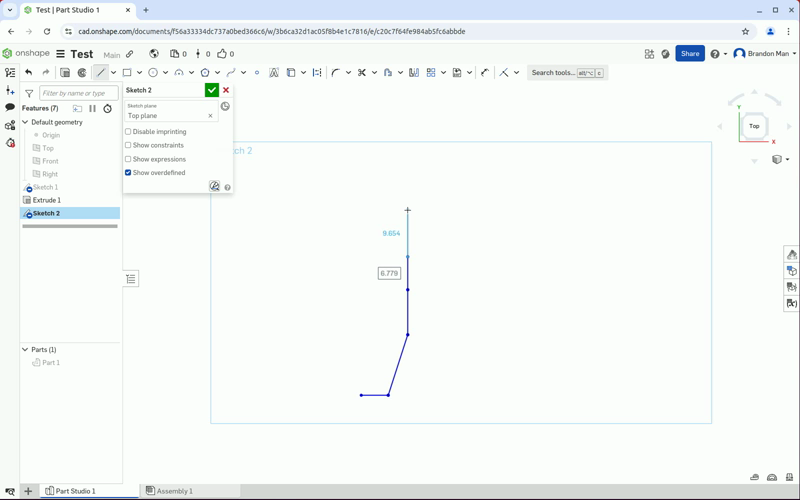
key_up(shift)
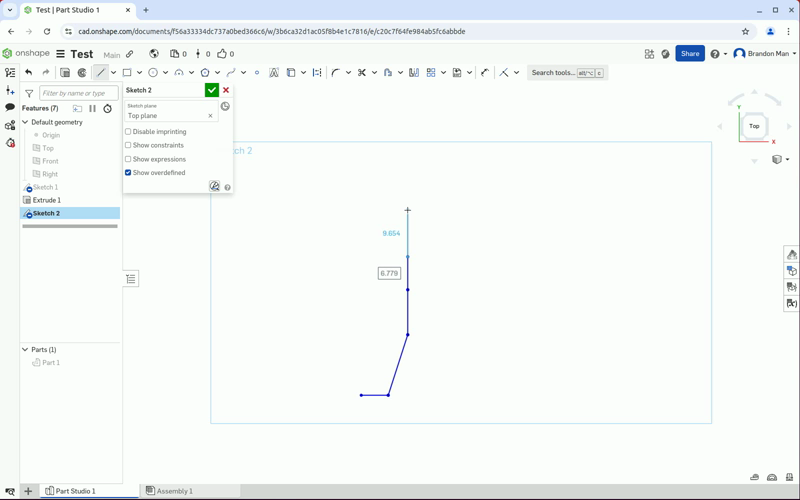
key_down(shift)
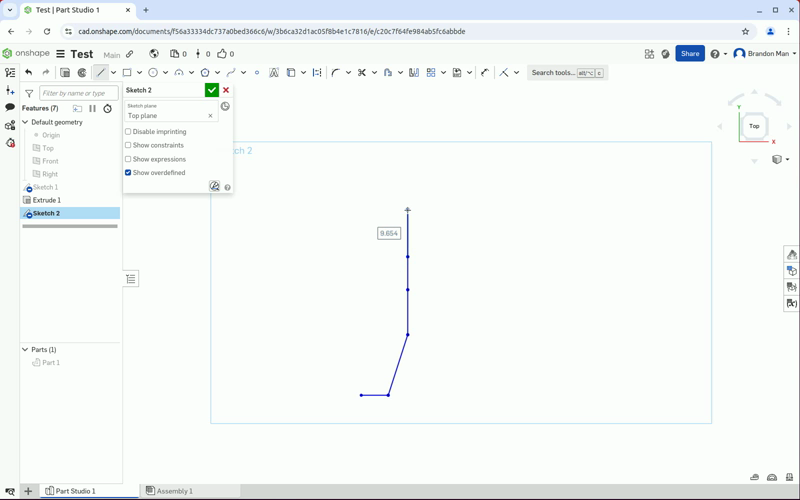
mouse_move(437, 209)
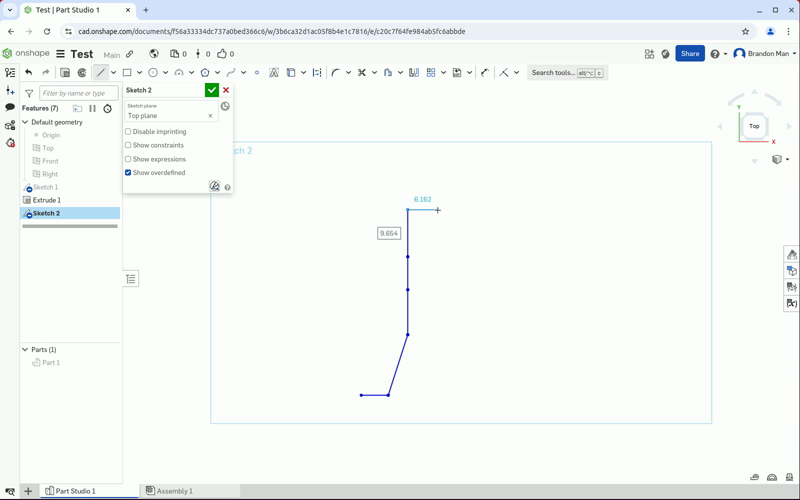
mouse_move(361, 209)
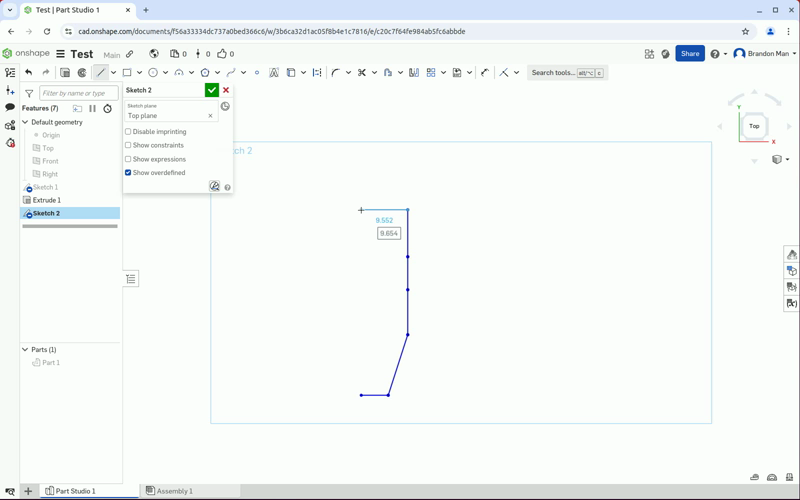
click(361, 209)
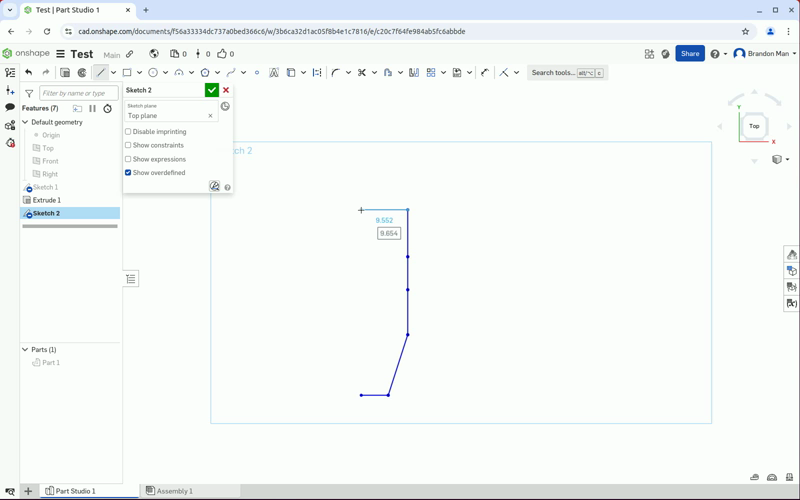
key_up(shift)
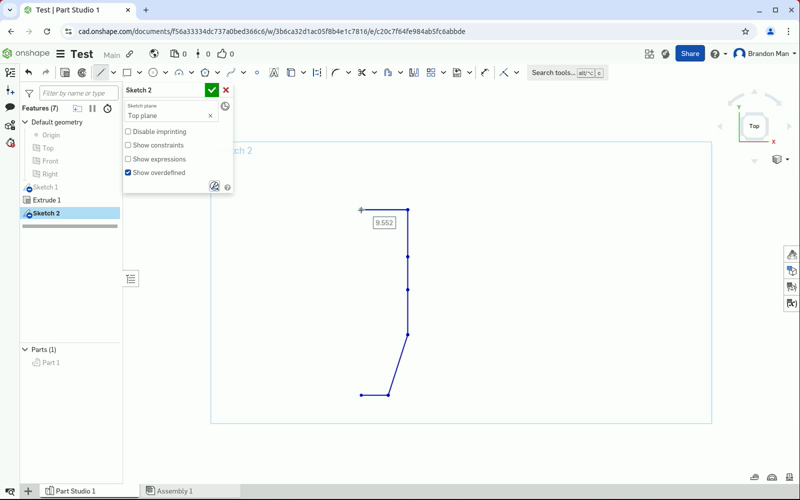
key_down(shift)
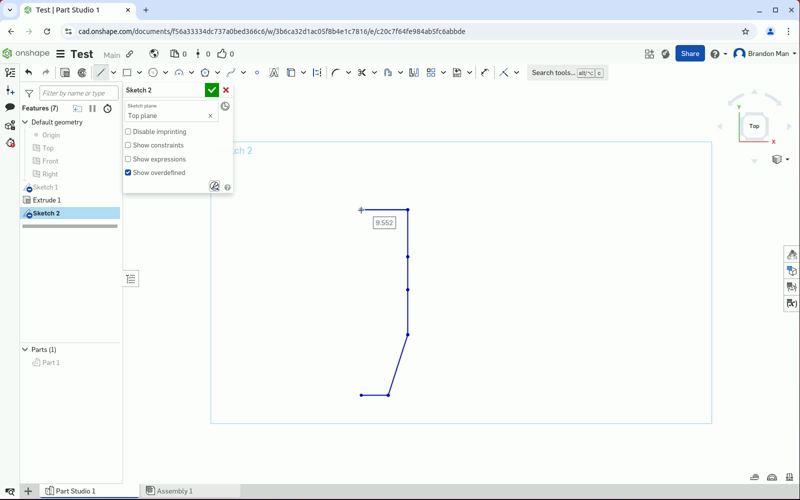
mouse_move(361, 395)
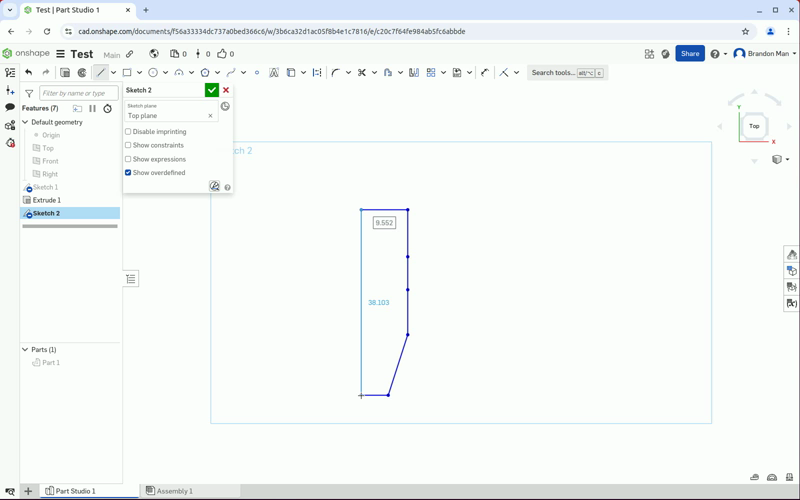
key_up(shift)
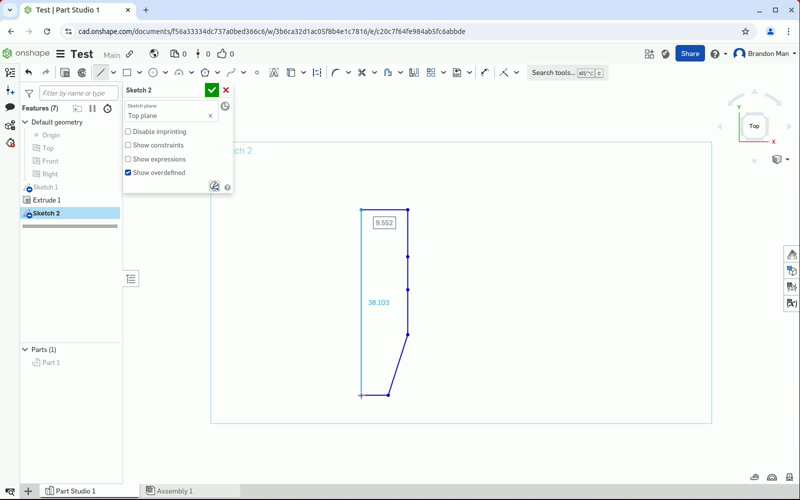
click(361, 395)
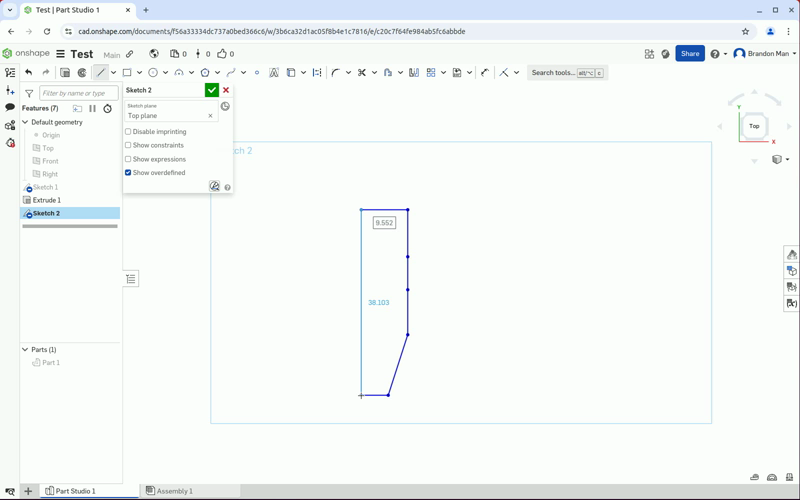
key(esc)
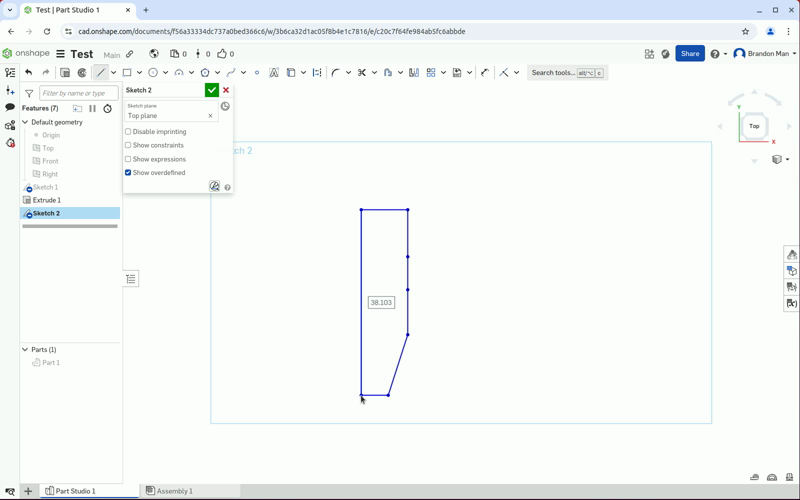
mouse_move(398, 229)
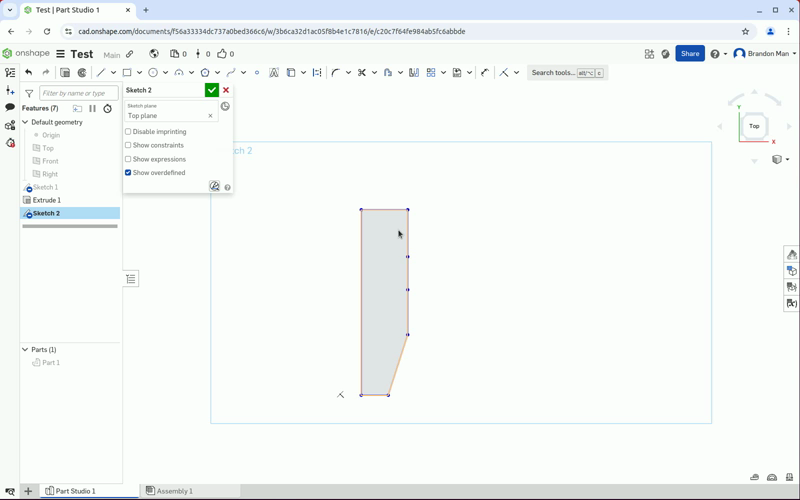
click(398, 229)
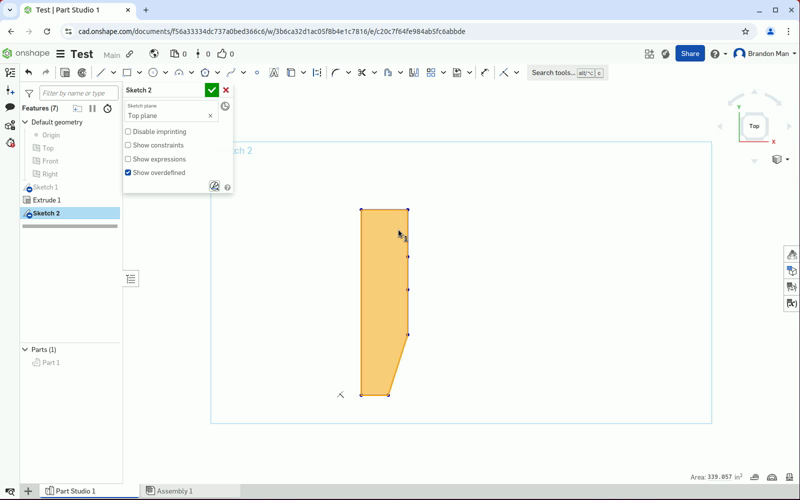
mouse_move(73, 352)
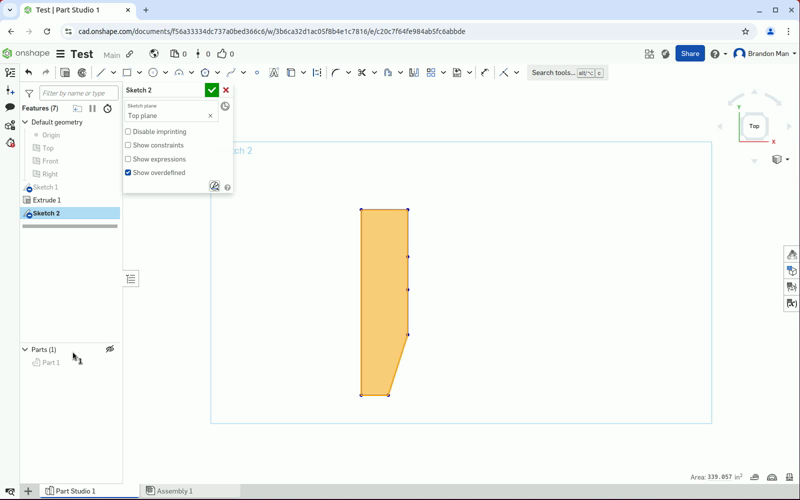
key(shift+y)
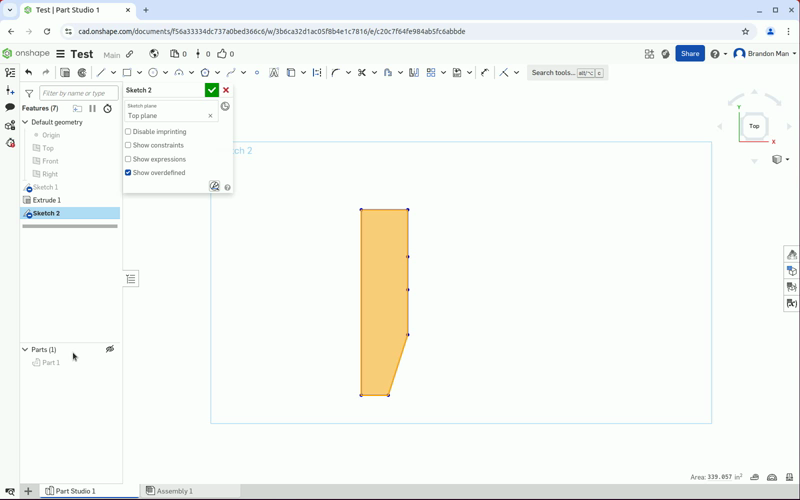
key(shift+e)
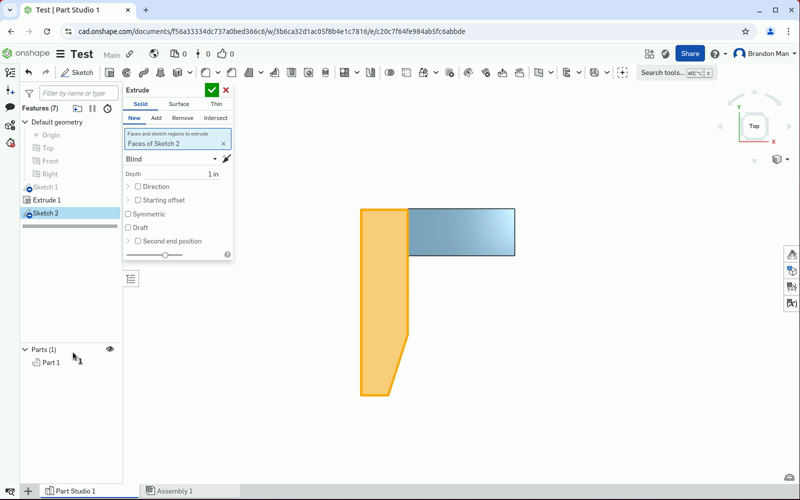
mouse_move(143, 106)
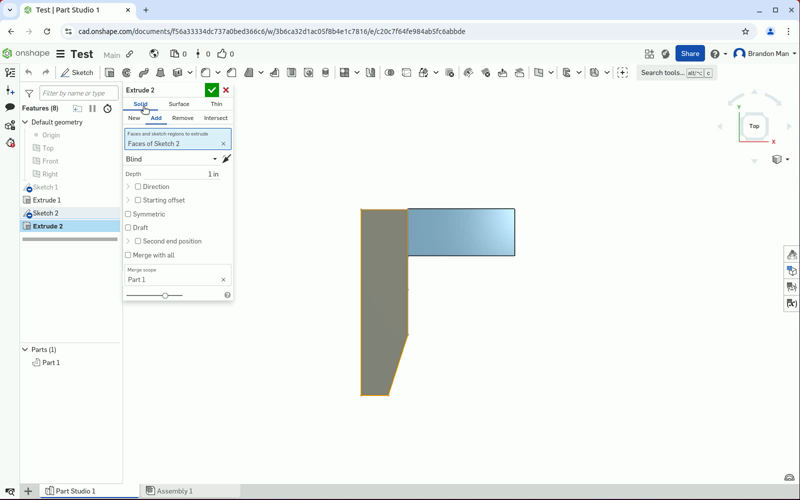
click(143, 106)
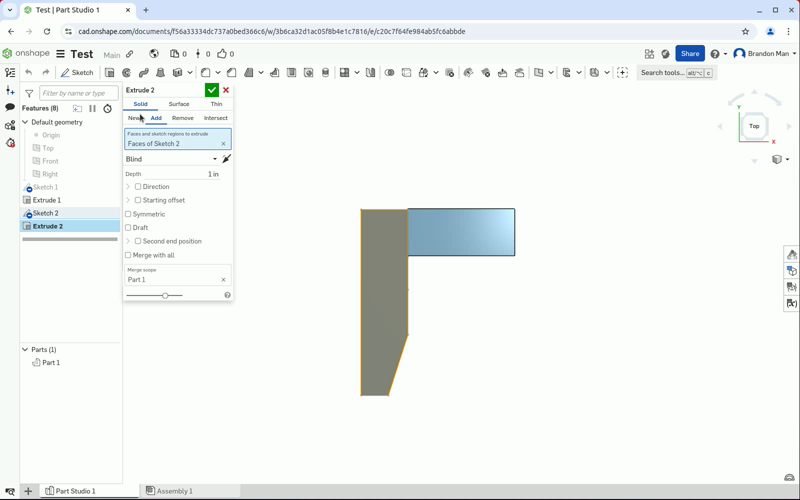
mouse_move(137, 120)
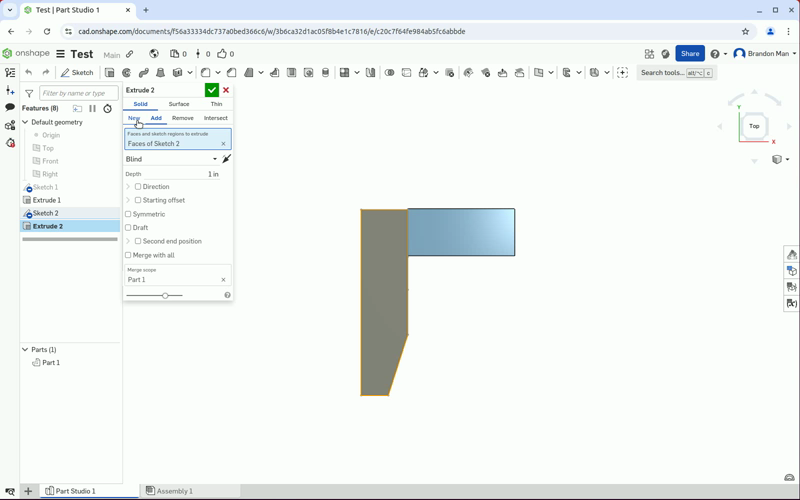
click(137, 120)
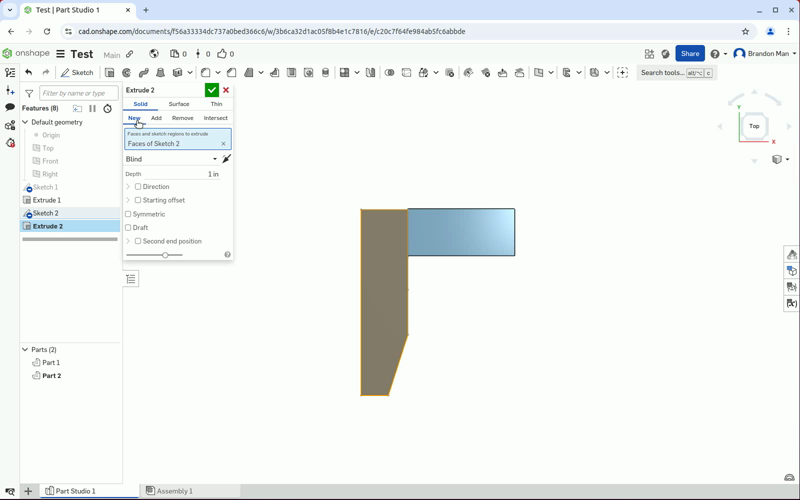
key(tab, 4)
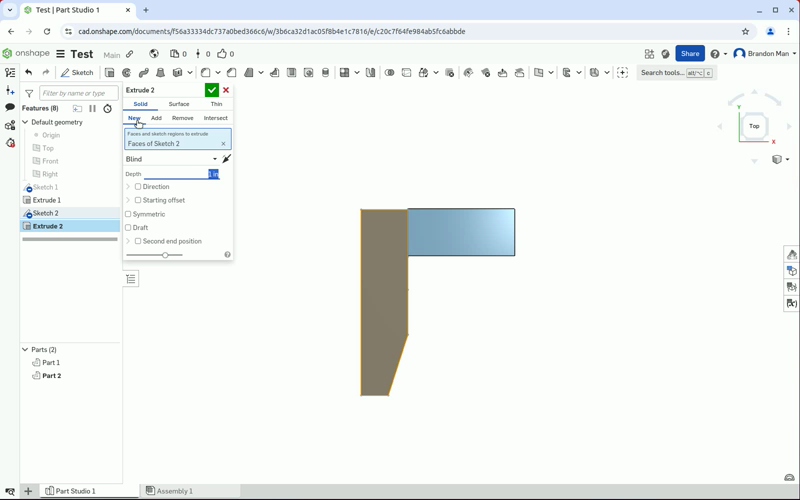
text(4.814)
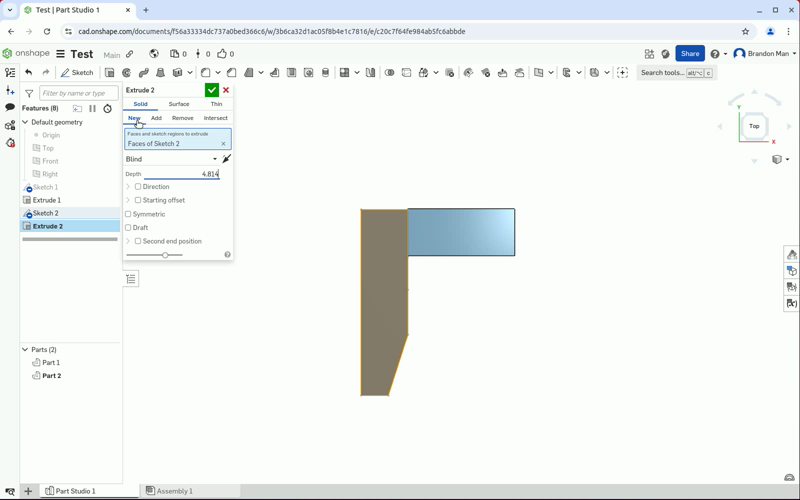
key(enter)
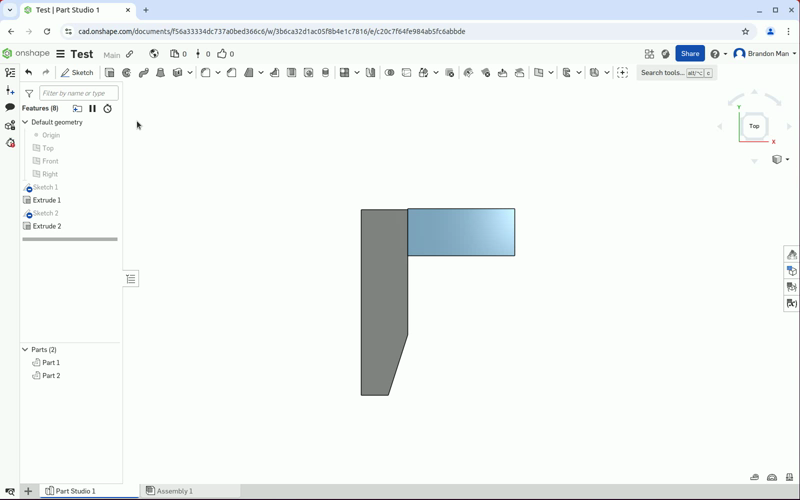
key(shift+h)
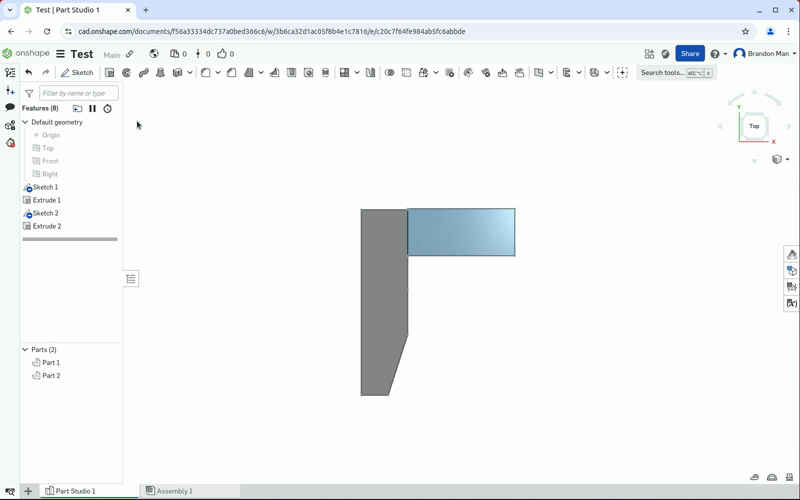
key(shift+h)
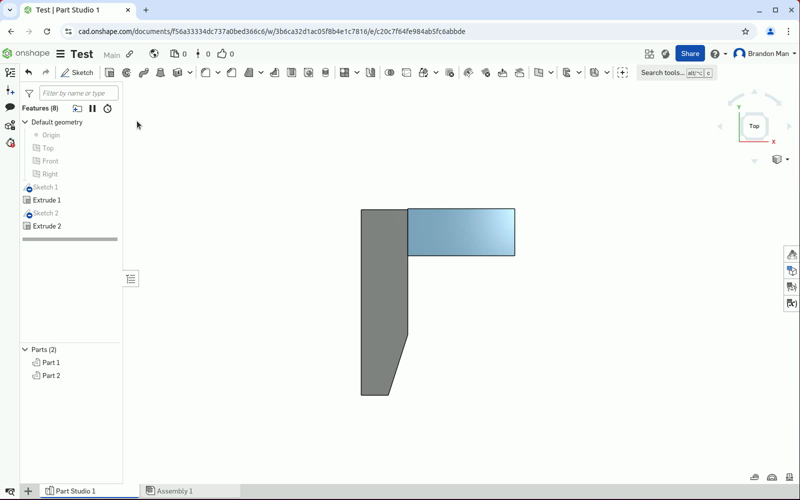
mouse_move(73, 189)
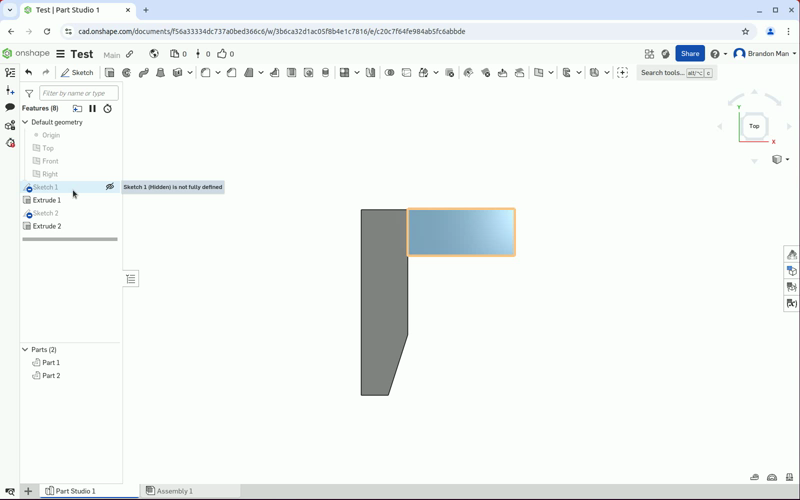
click(73, 189)
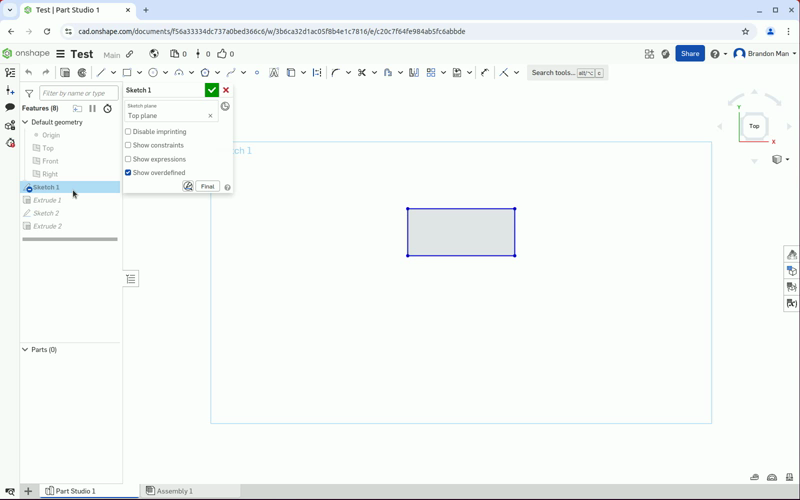
mouse_move(229, 92)
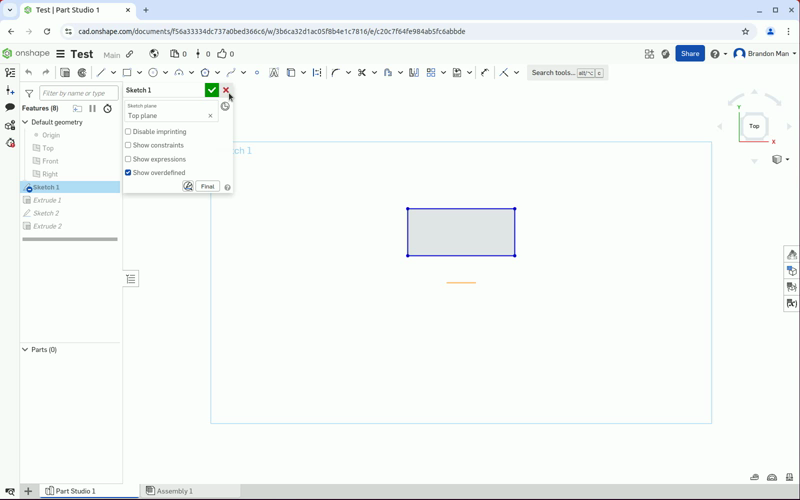
click(229, 92)
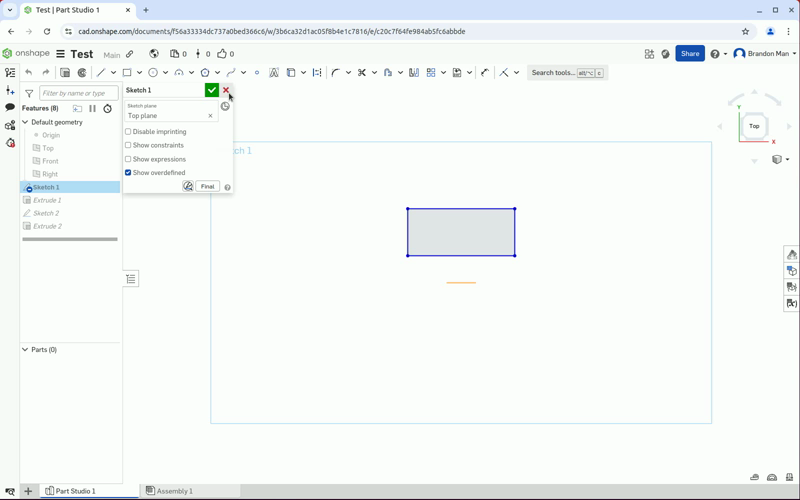
key(shift+s)
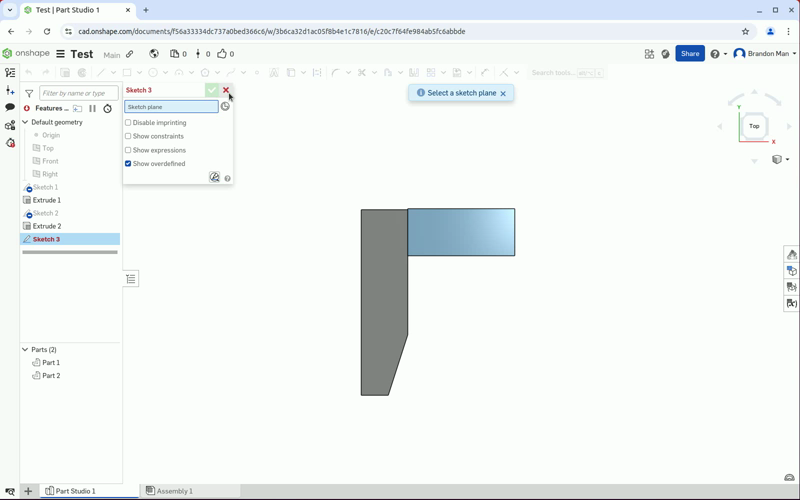
mouse_move(73, 150)
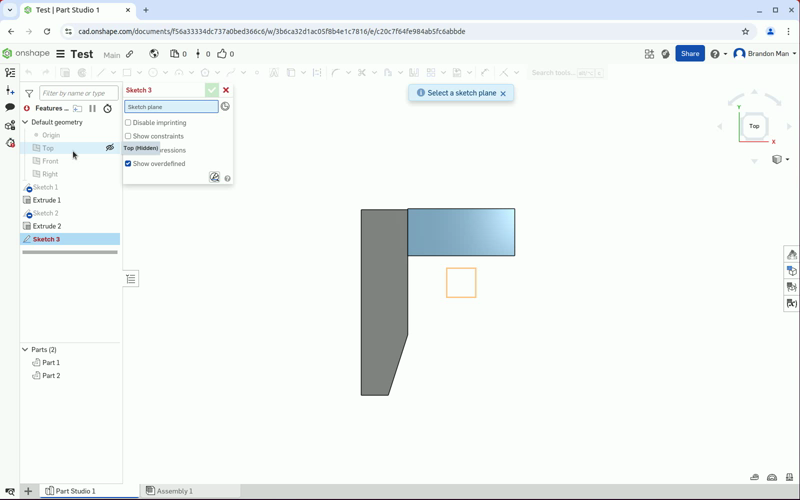
click(73, 150)
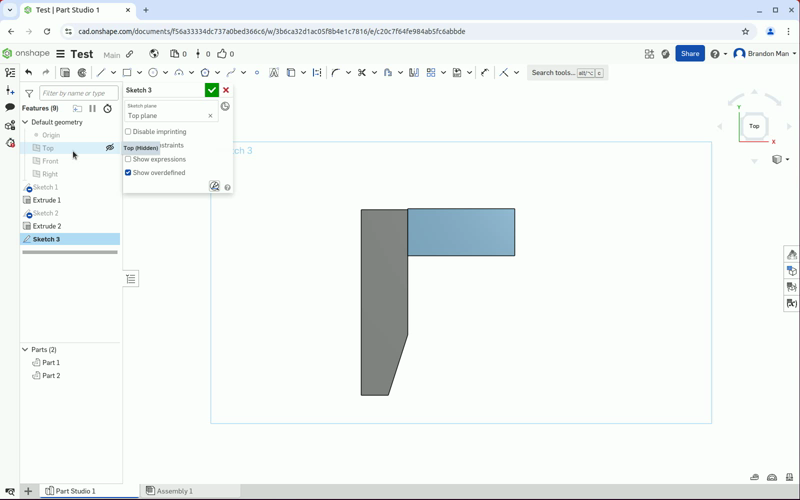
mouse_move(73, 352)
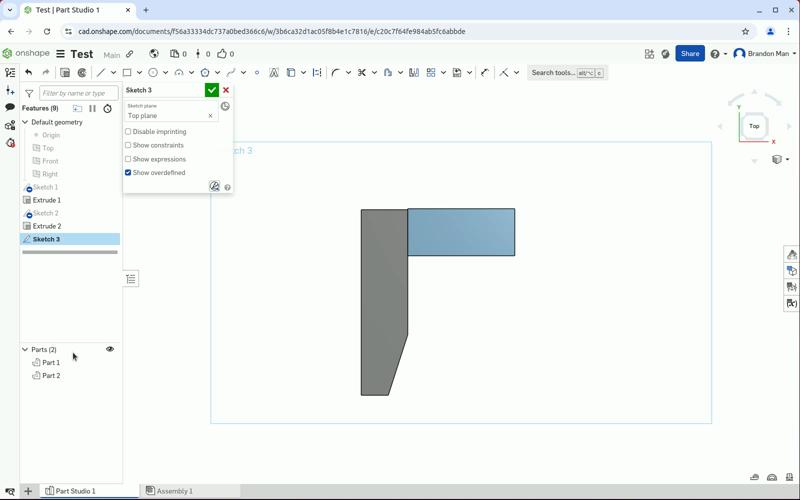
key(y)
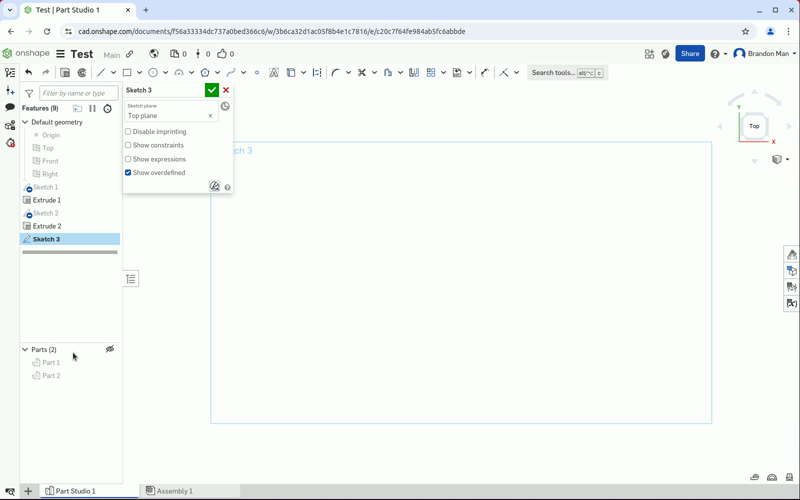
key(l)
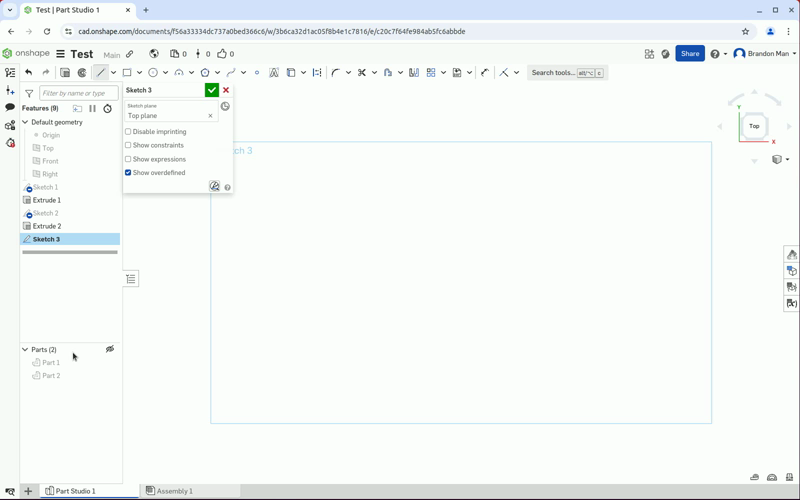
key_down(shift)
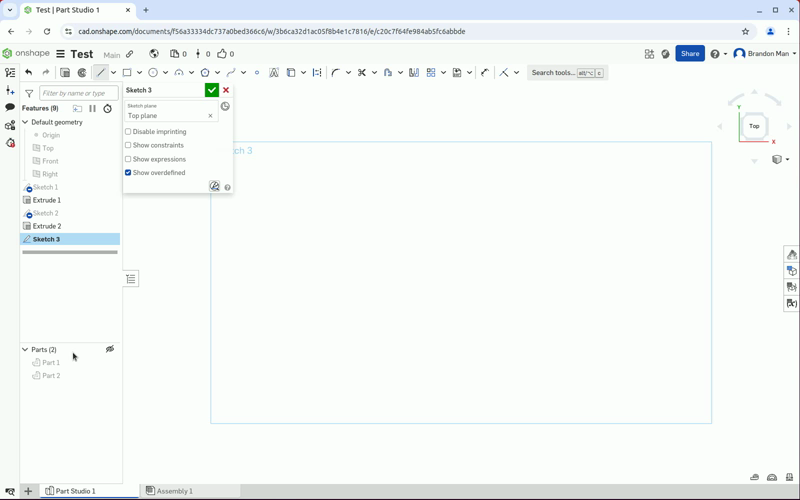
mouse_move(513, 335)
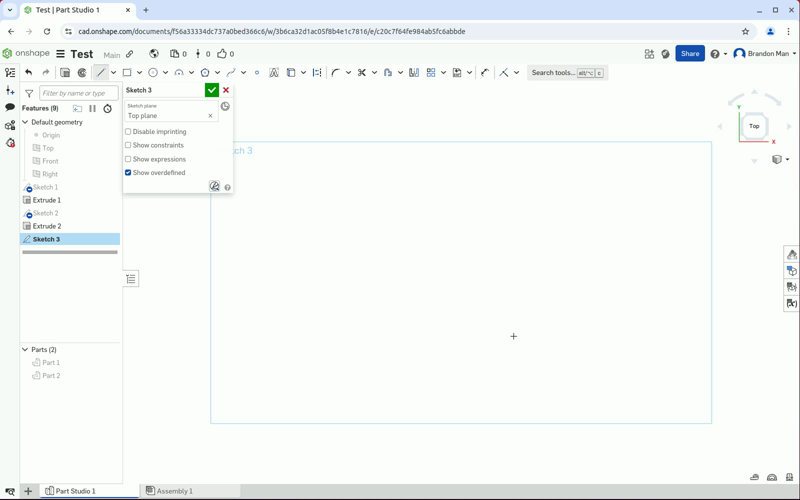
click(513, 335)
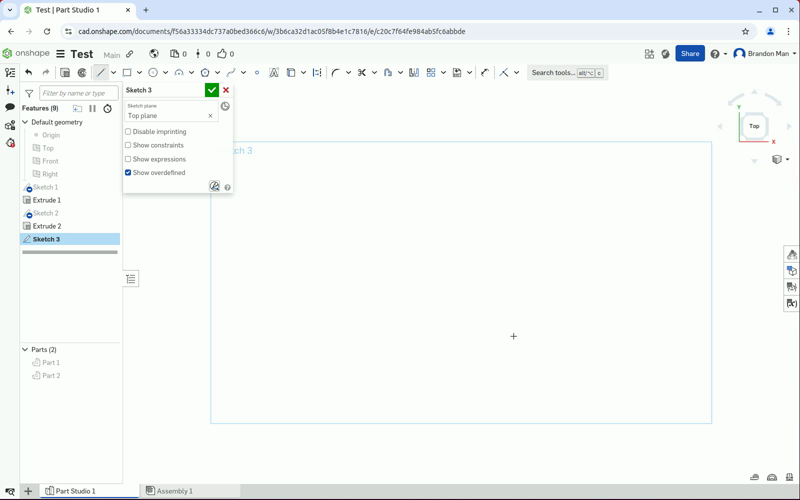
key_up(shift)
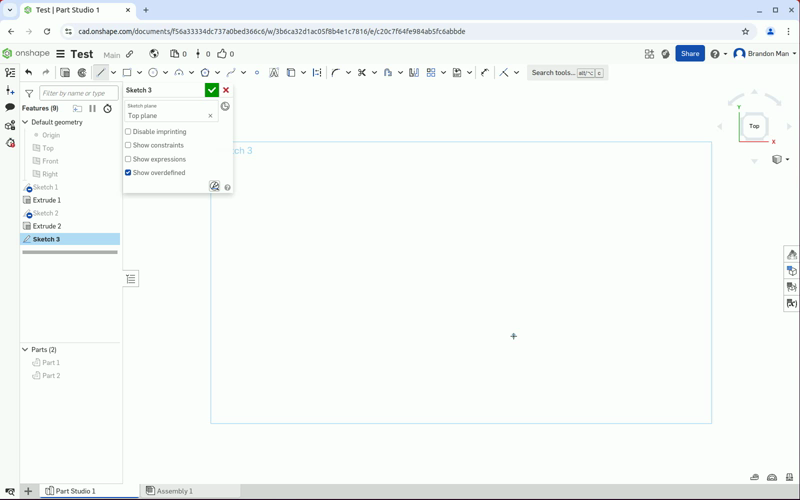
key_down(shift)
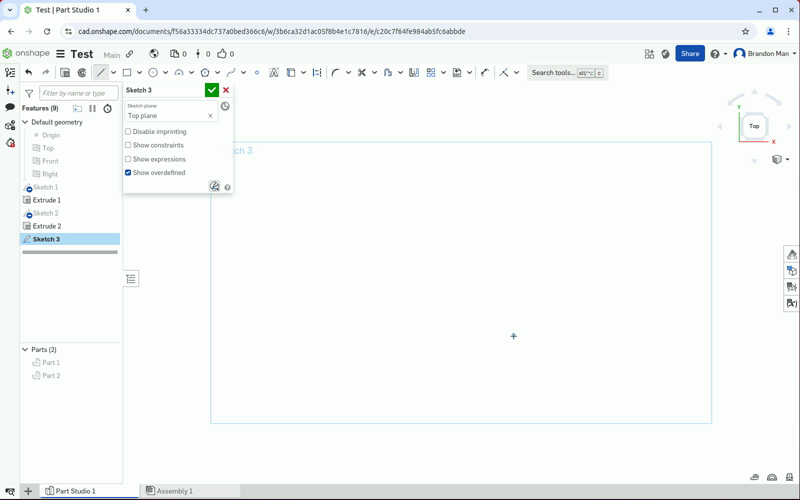
mouse_move(533, 395)
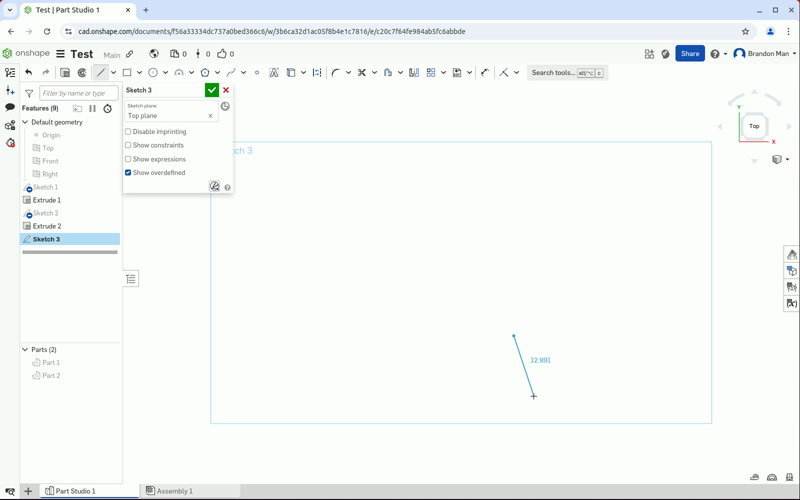
click(533, 395)
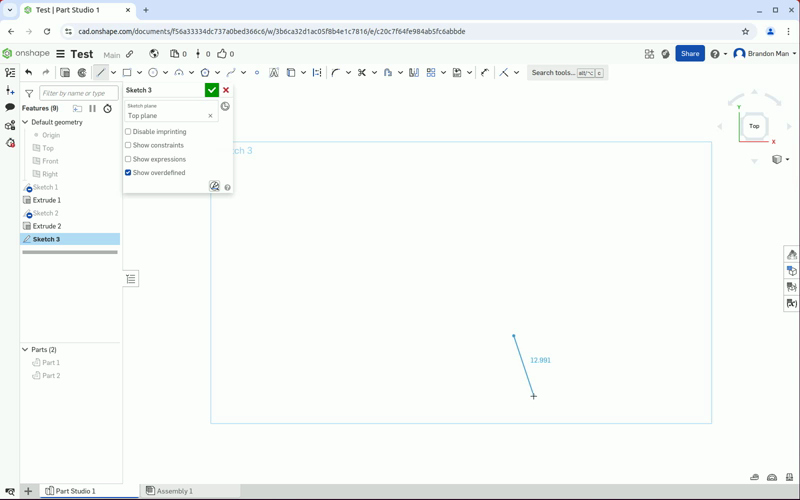
key_up(shift)
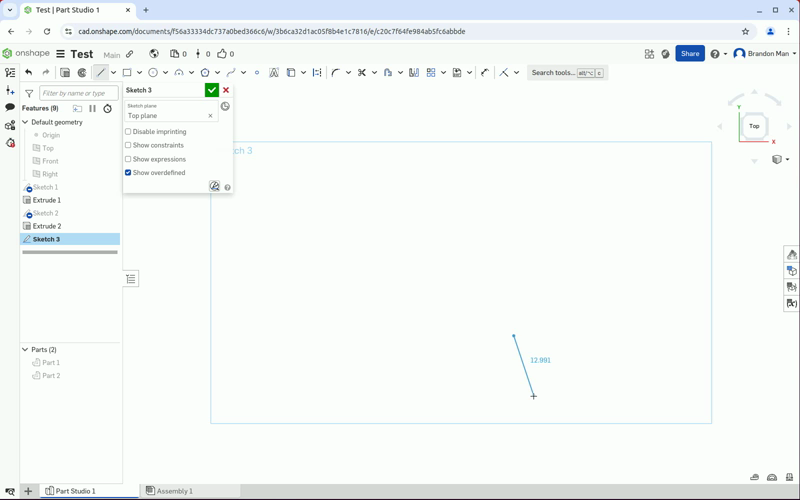
key_down(shift)
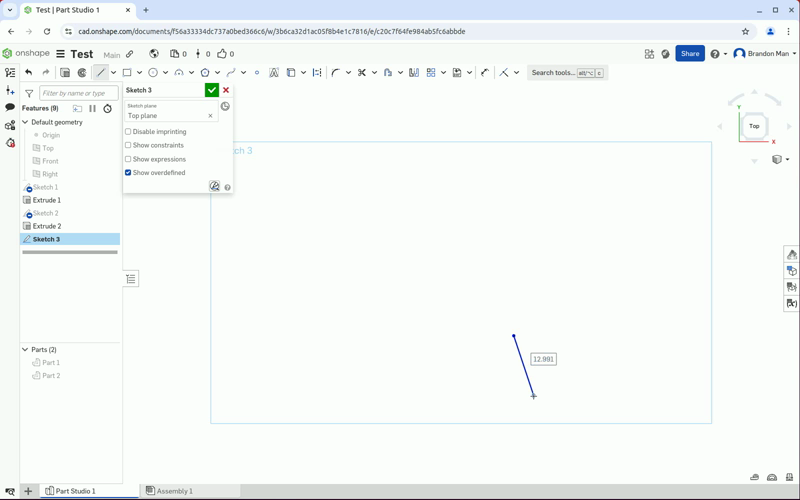
mouse_move(563, 395)
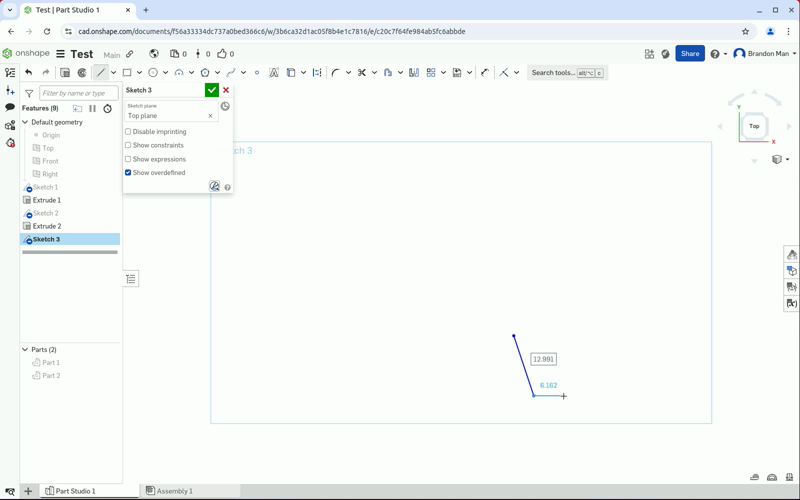
mouse_move(560, 395)
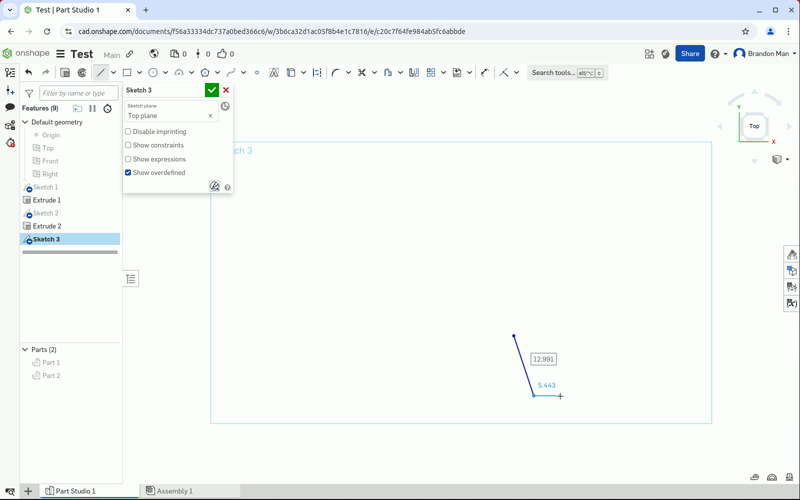
click(560, 395)
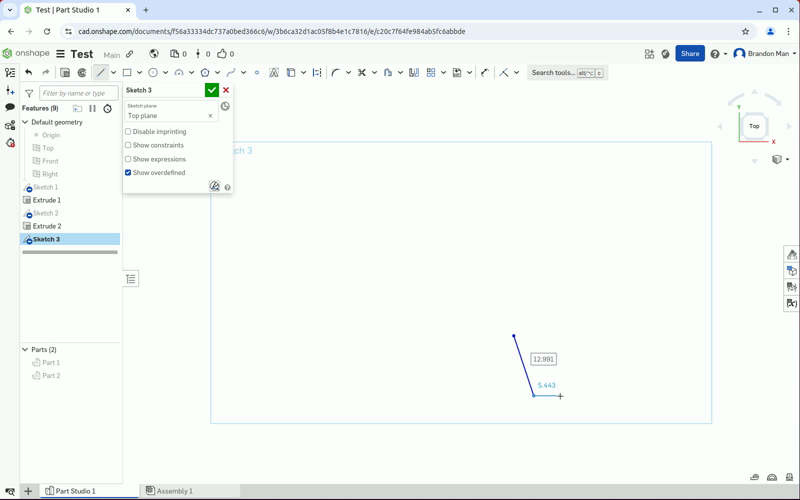
key_up(shift)
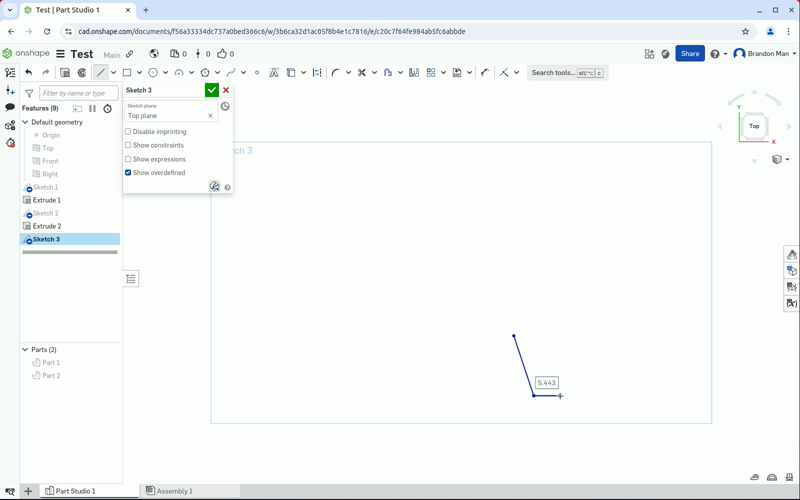
key_down(shift)
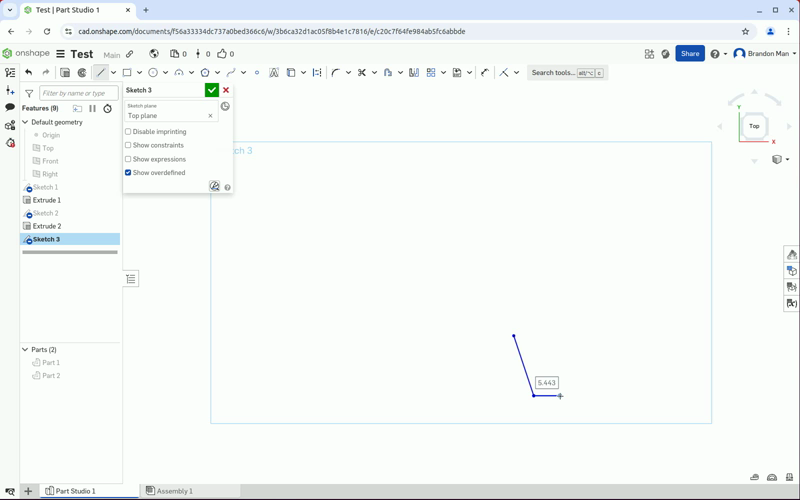
mouse_move(560, 209)
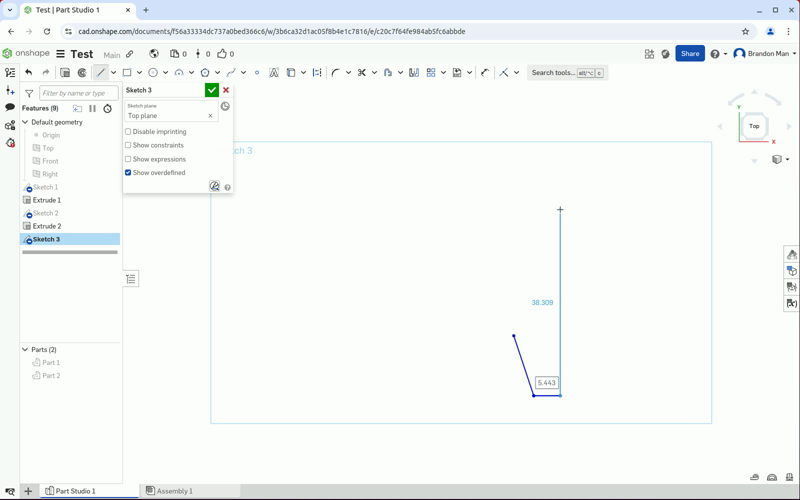
click(560, 209)
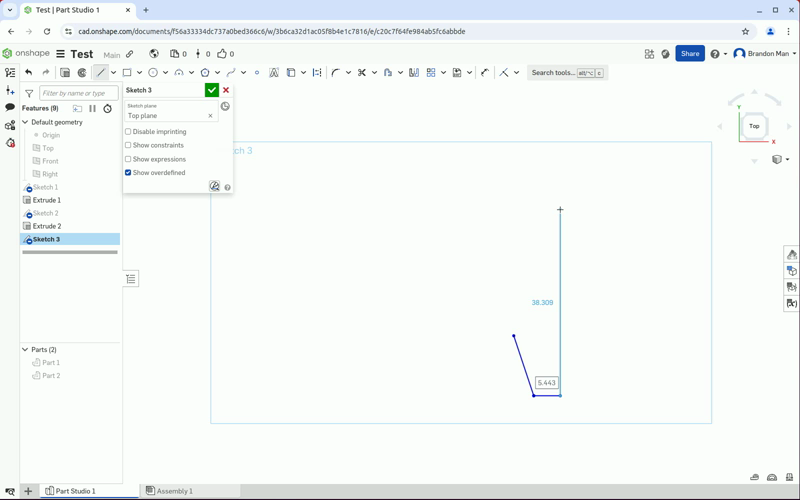
key_up(shift)
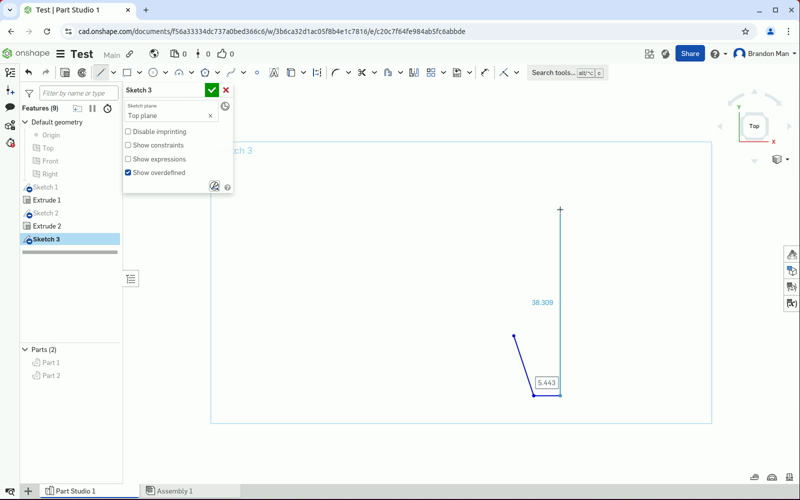
key_down(shift)
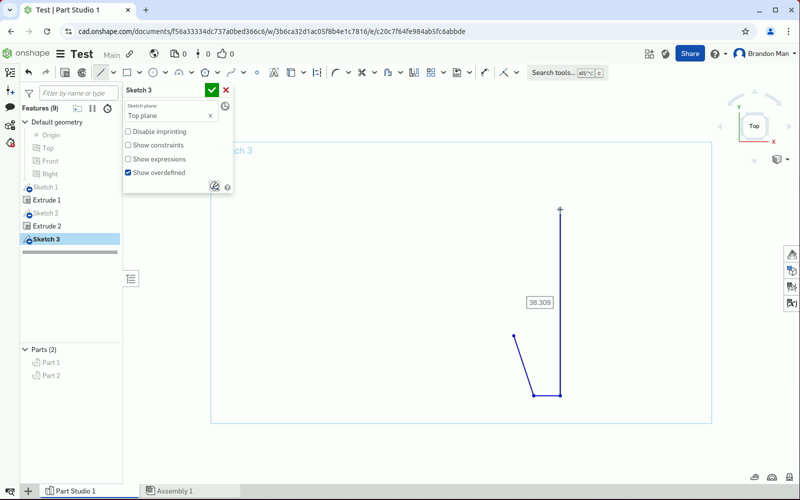
mouse_move(589, 209)
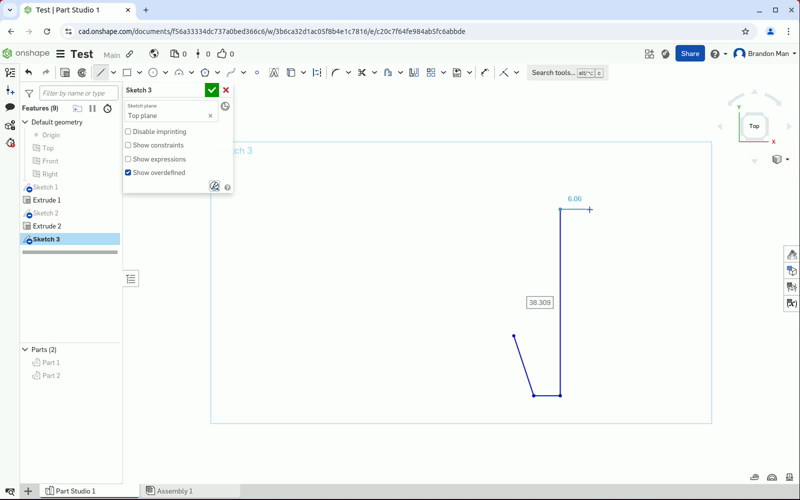
mouse_move(513, 209)
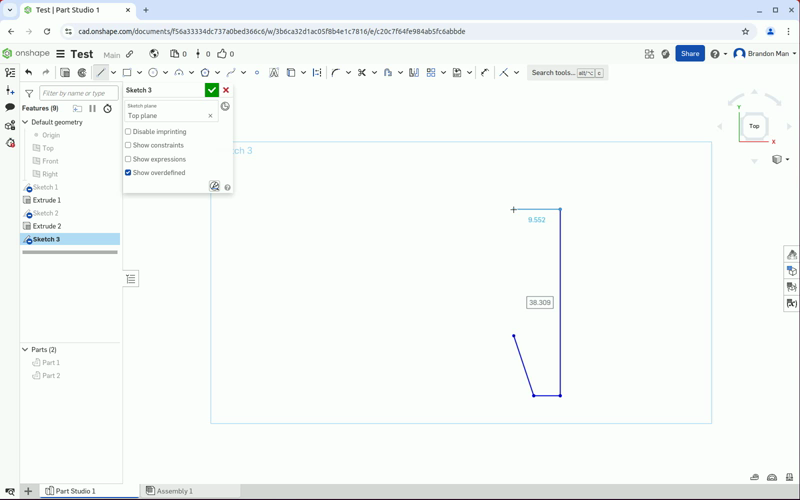
click(513, 209)
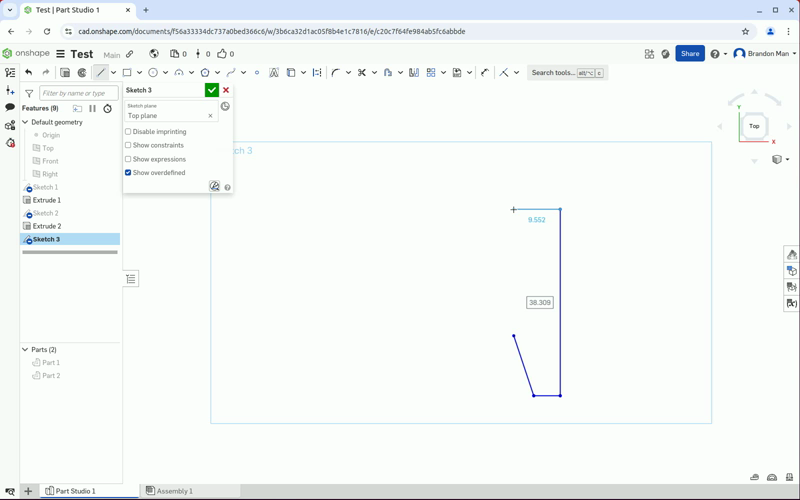
key_up(shift)
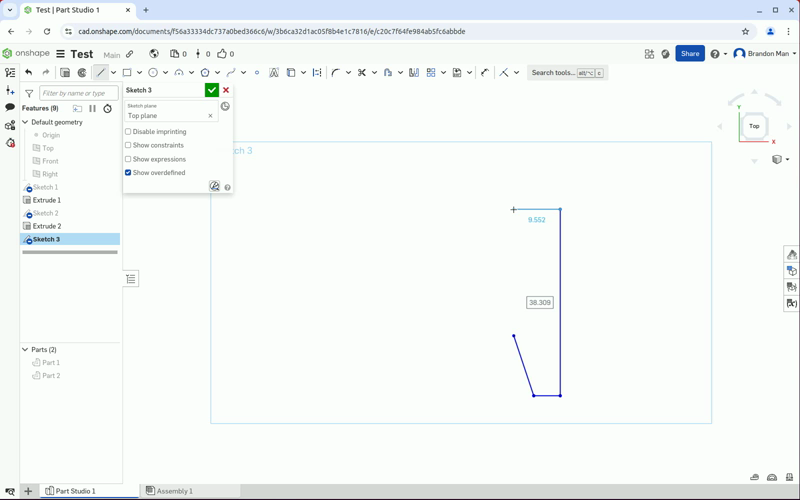
key_down(shift)
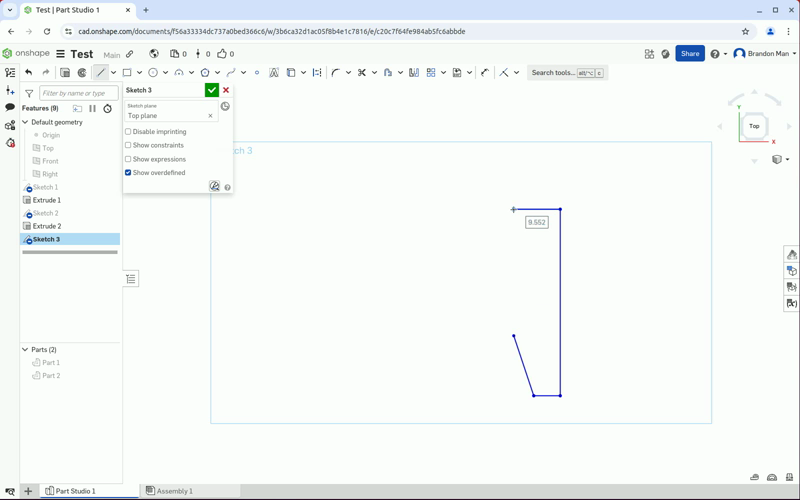
mouse_move(543, 209)
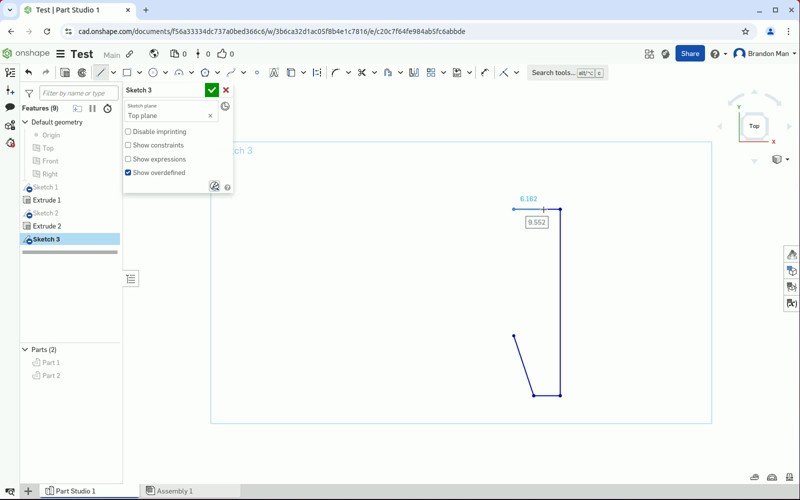
mouse_move(513, 255)
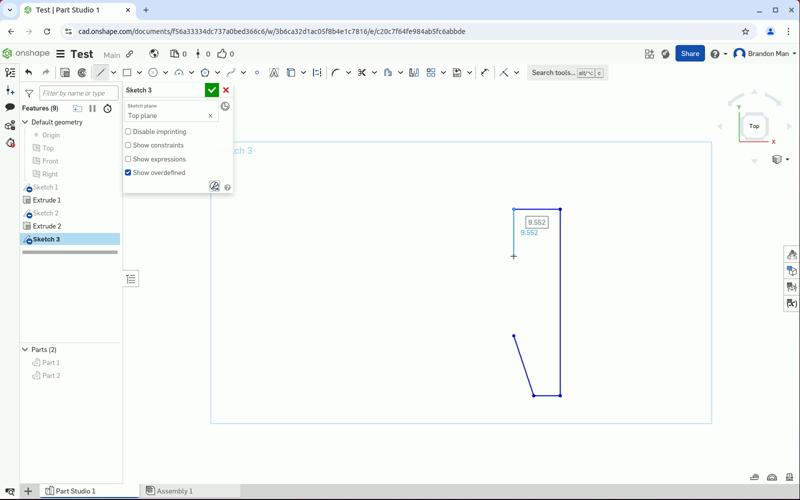
click(513, 255)
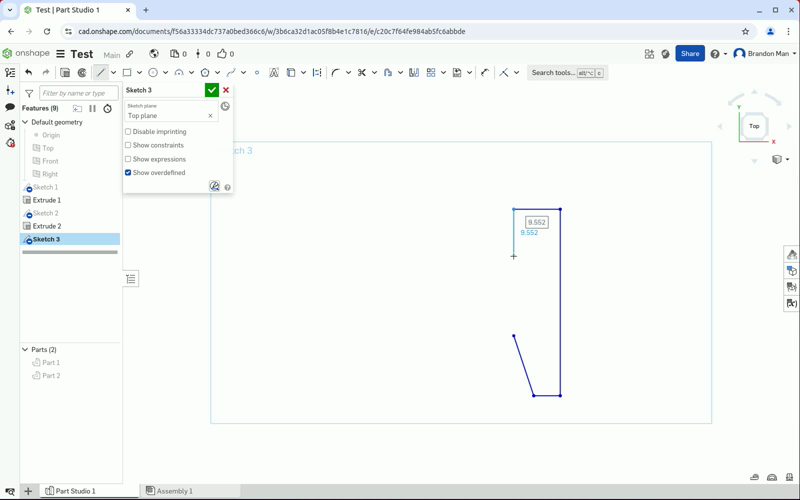
key_up(shift)
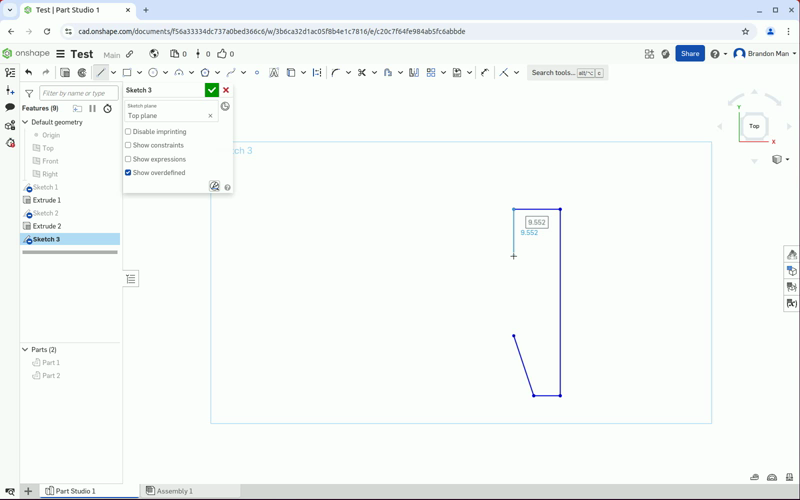
key_down(shift)
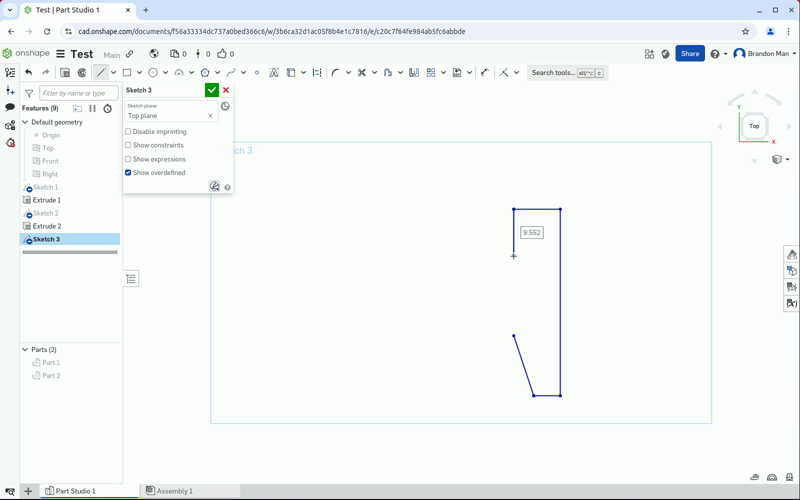
mouse_move(543, 255)
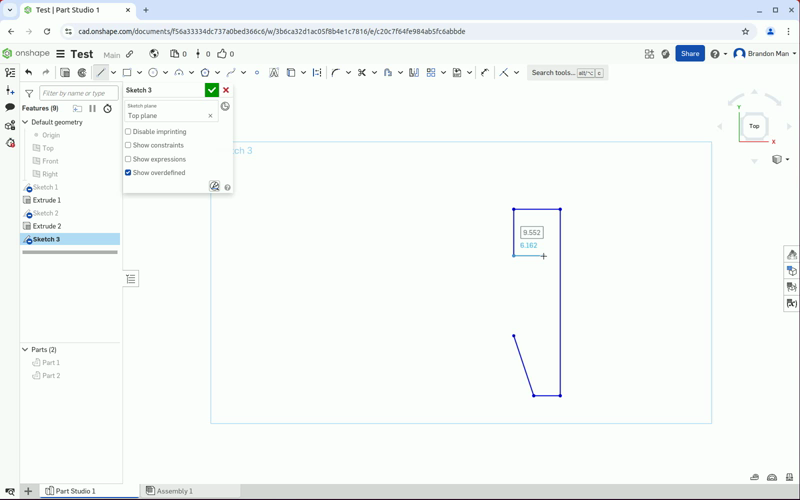
mouse_move(513, 289)
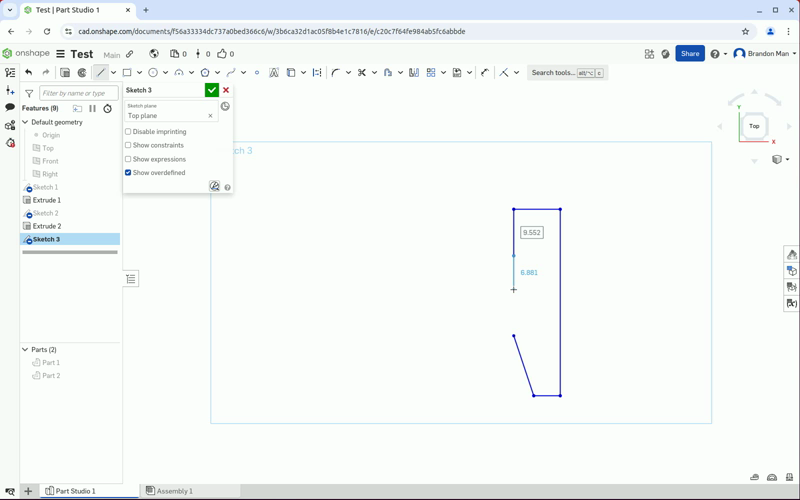
click(513, 289)
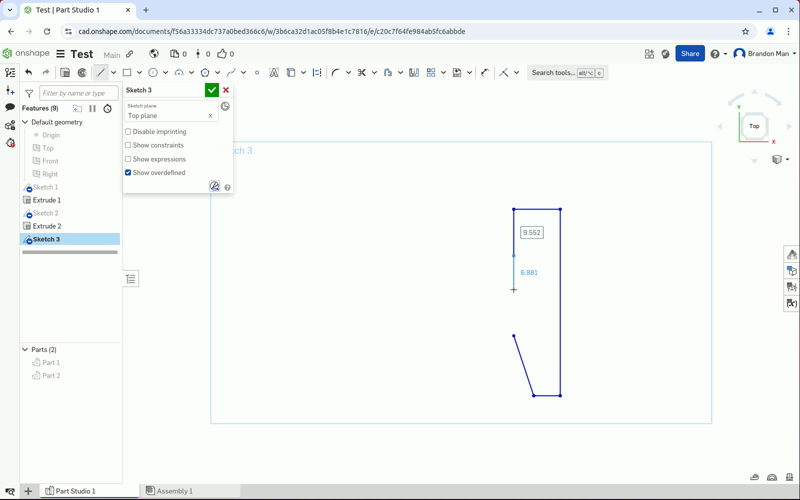
key_up(shift)
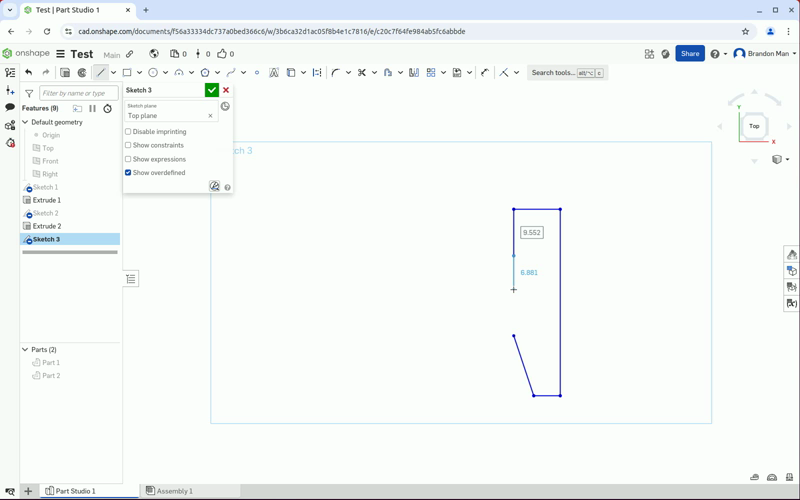
mouse_move(543, 289)
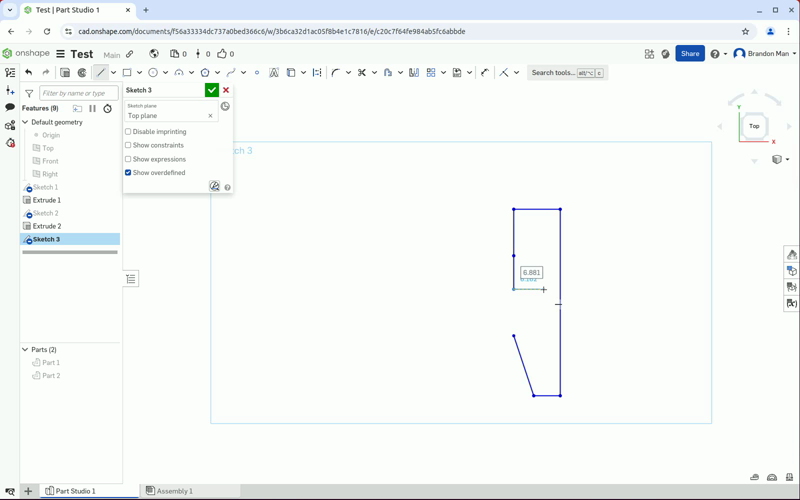
key_down(shift)
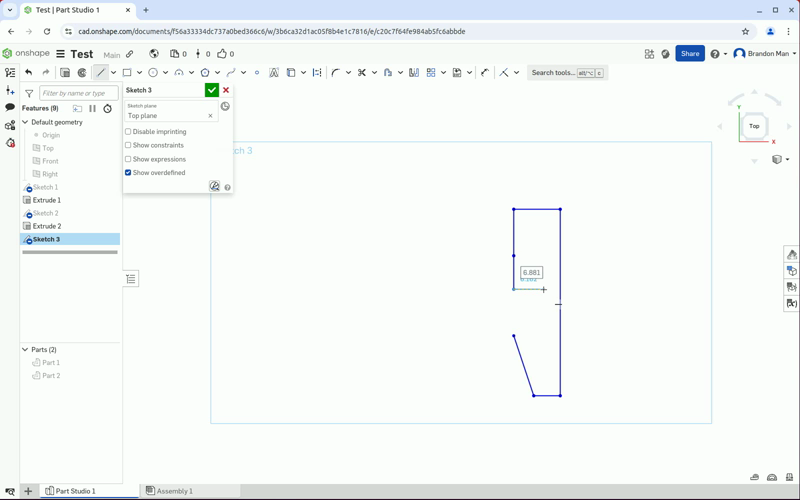
mouse_move(513, 335)
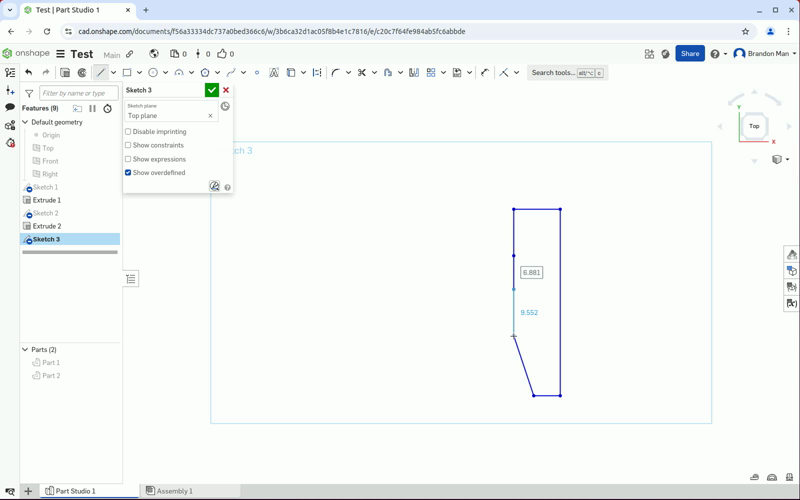
key_up(shift)
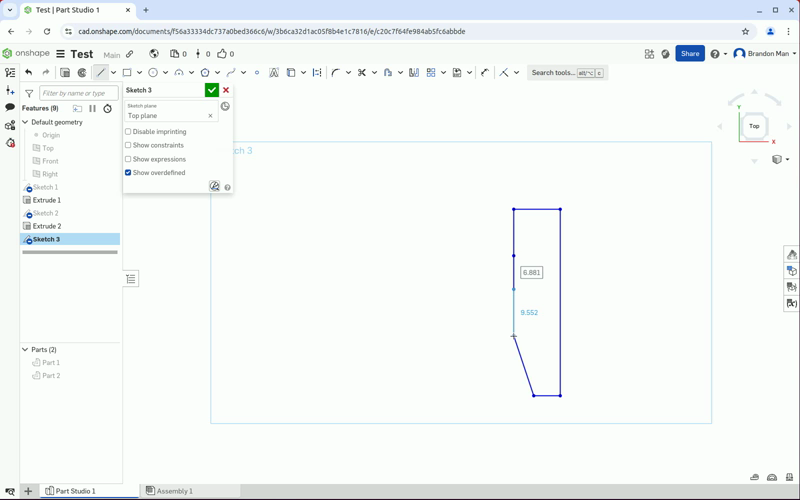
click(513, 335)
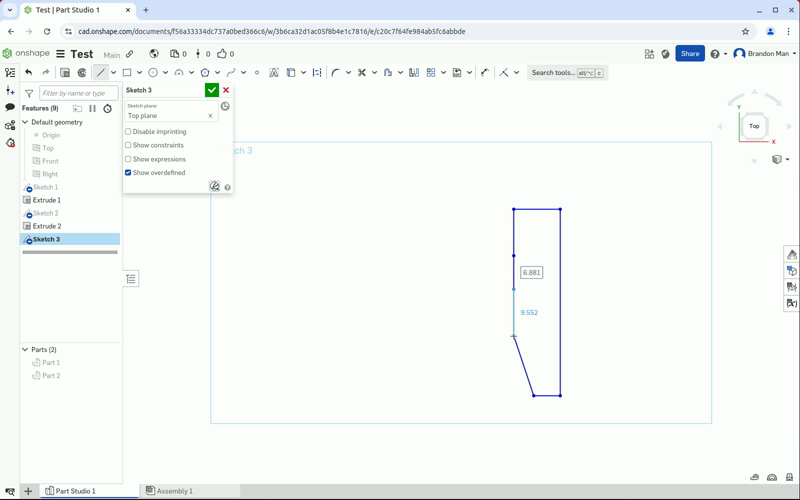
key(esc)
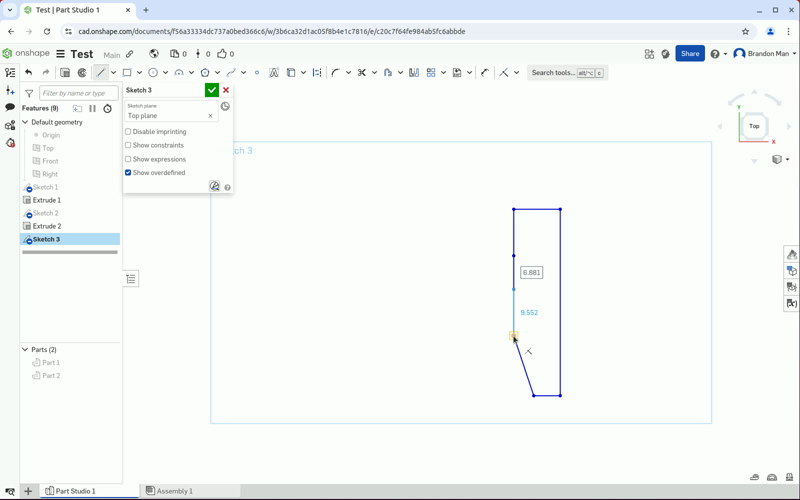
mouse_move(545, 374)
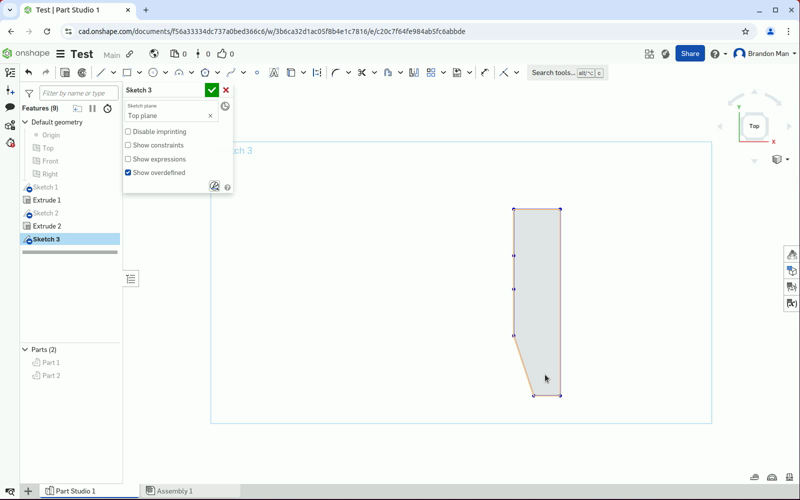
click(545, 374)
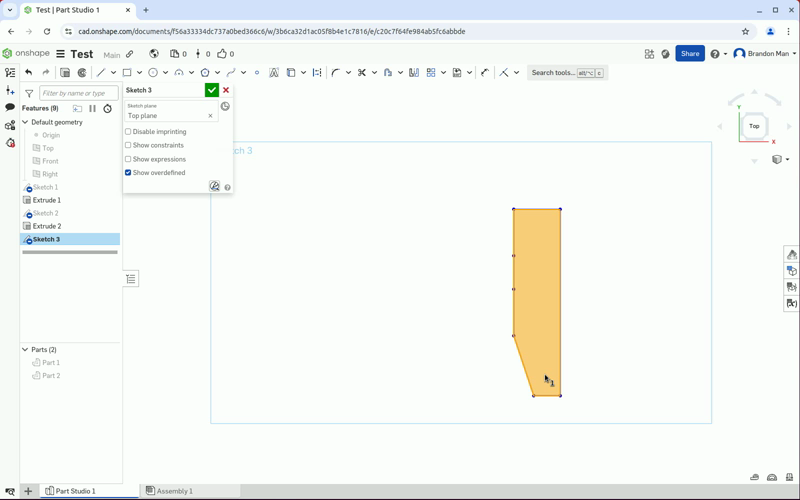
mouse_move(73, 352)
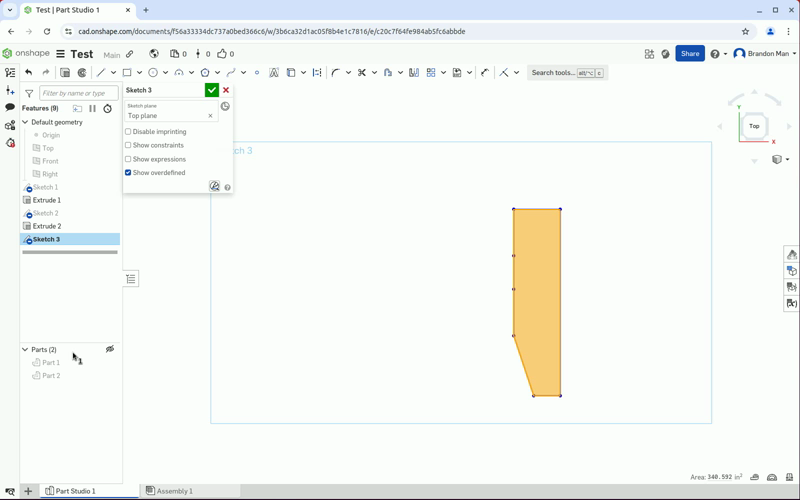
key(shift+y)
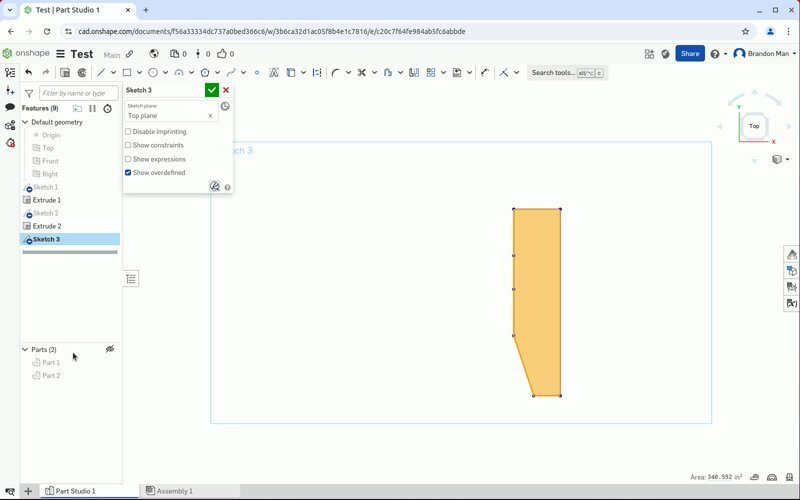
key(shift+e)
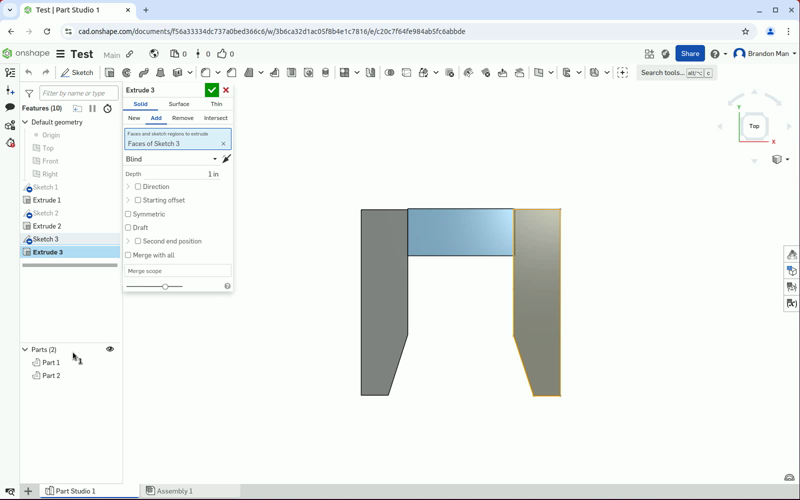
mouse_move(143, 106)
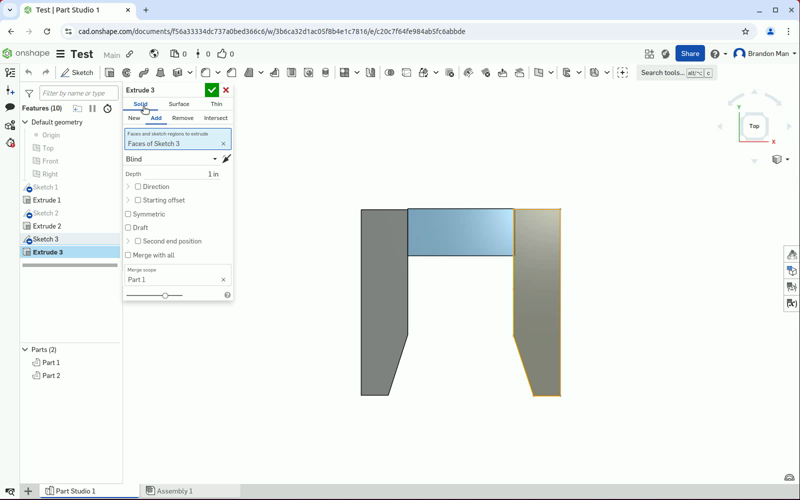
click(143, 106)
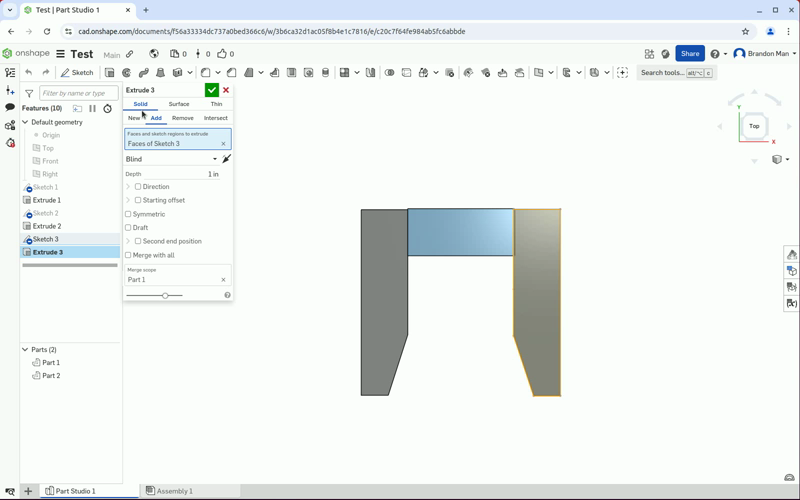
mouse_move(137, 120)
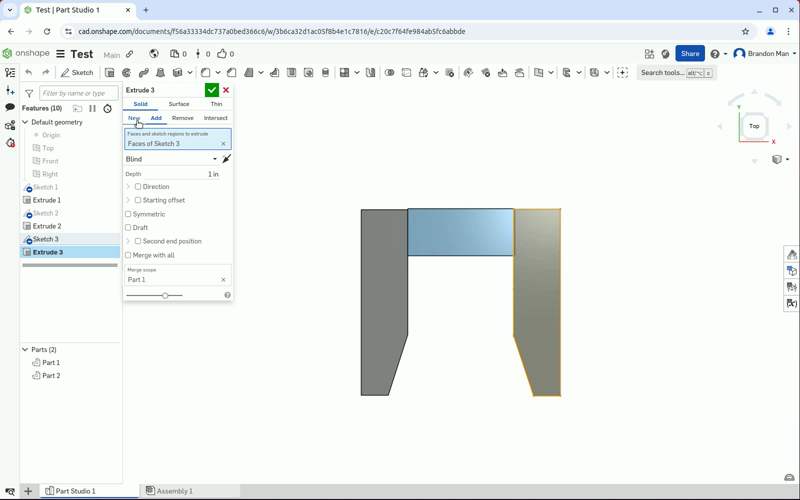
click(137, 120)
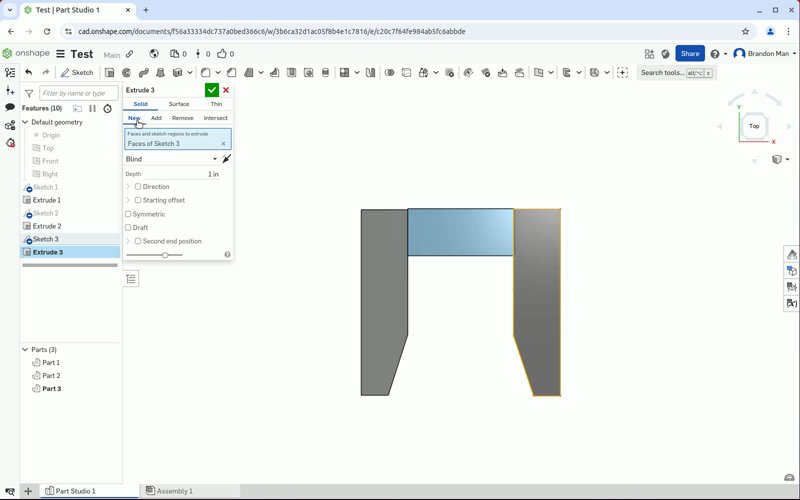
key(tab, 4)
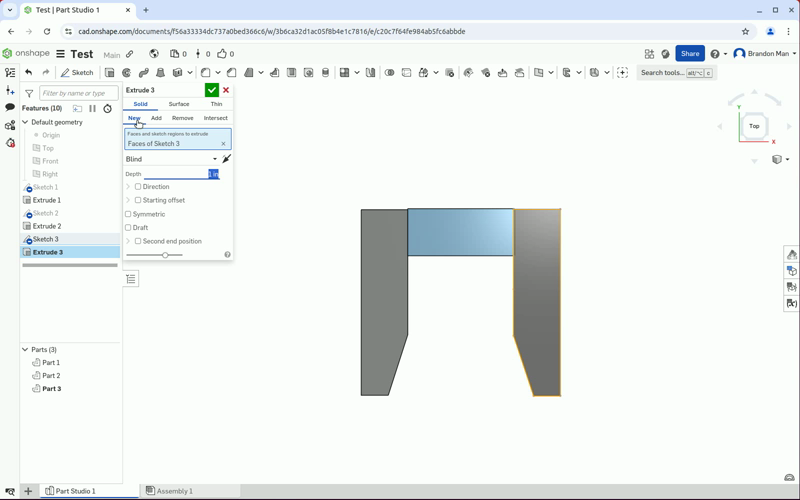
text(4.814)
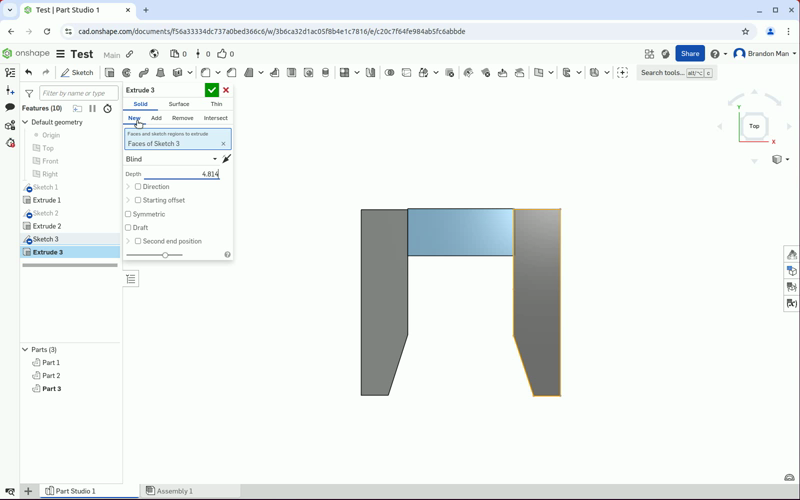
key(enter)
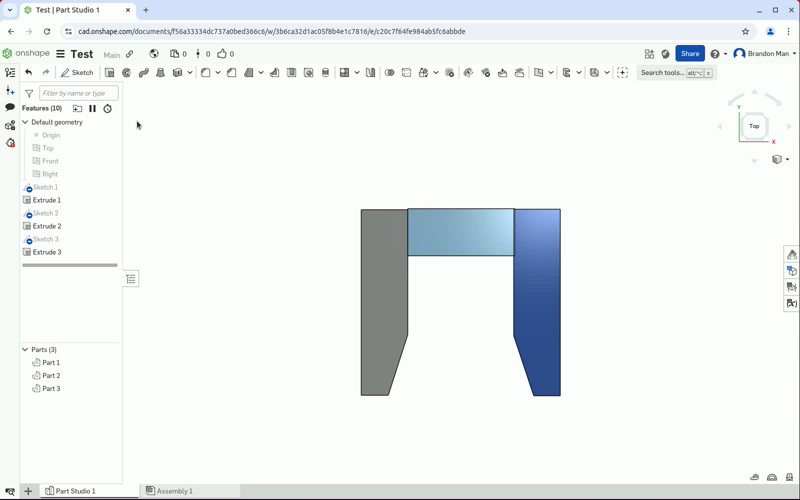
key(shift+h)
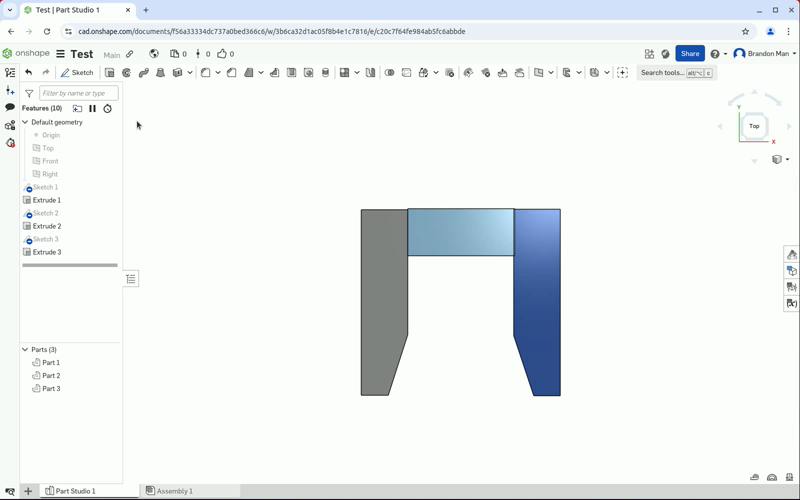
key(shift+h)
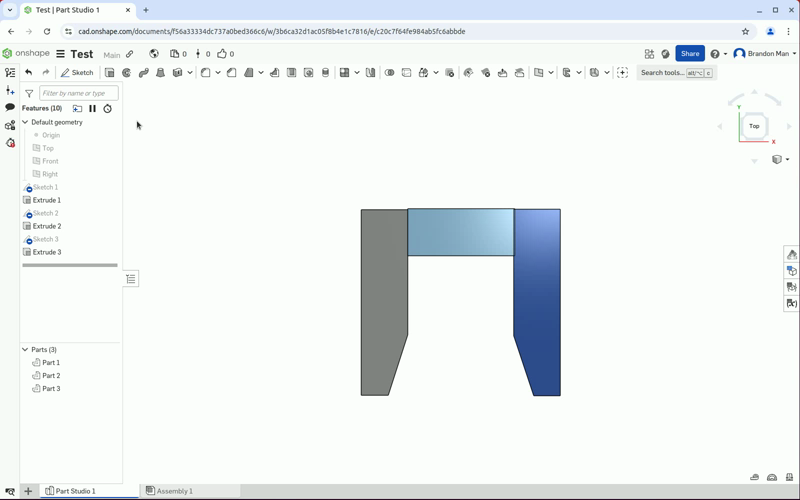
mouse_move(73, 189)
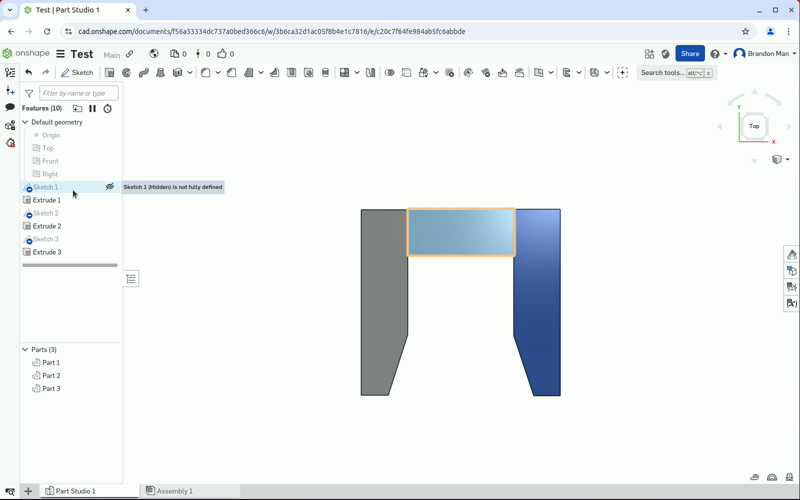
click(73, 189)
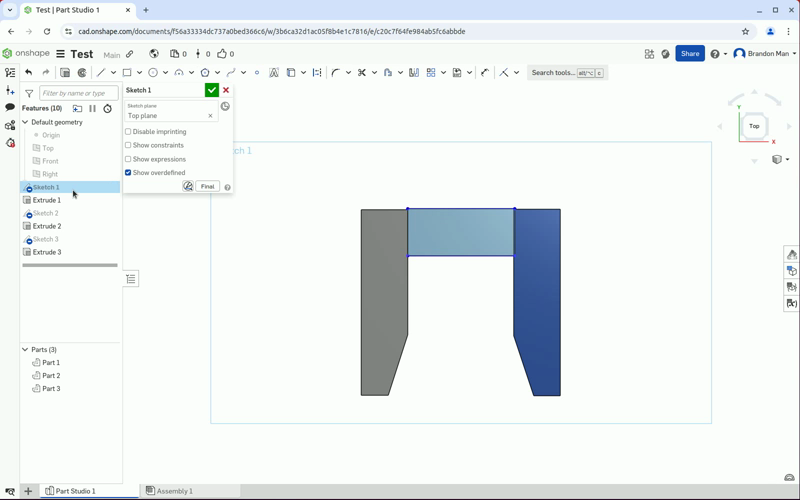
mouse_move(229, 92)
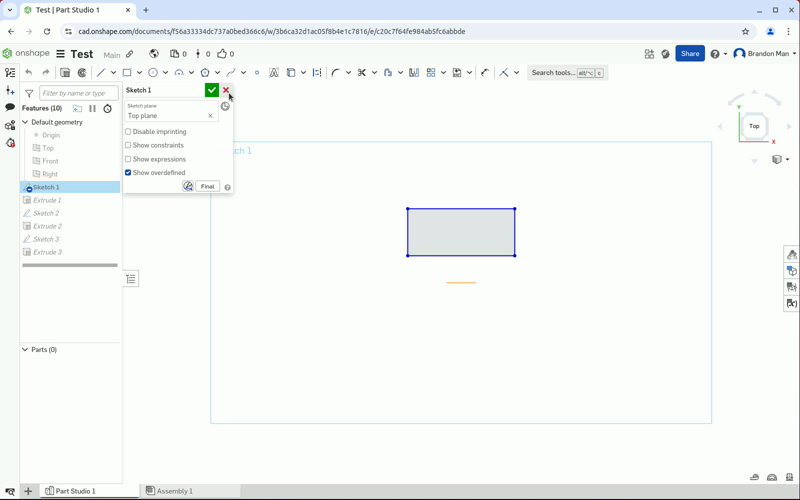
click(229, 92)
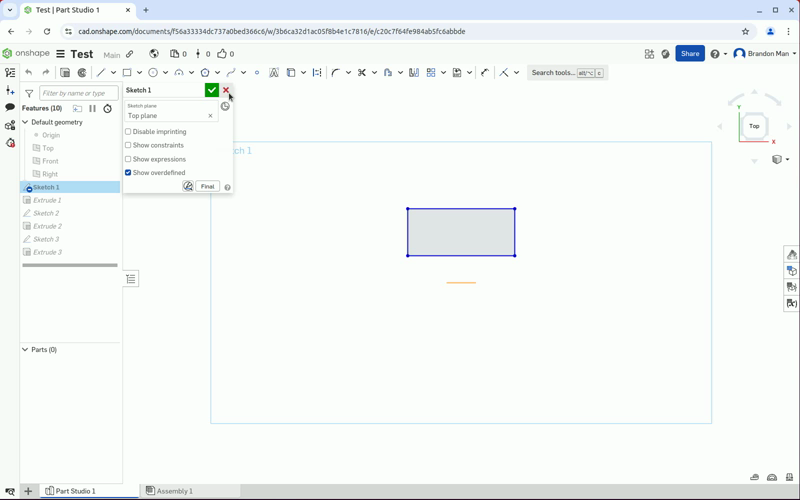
key(shift+s)
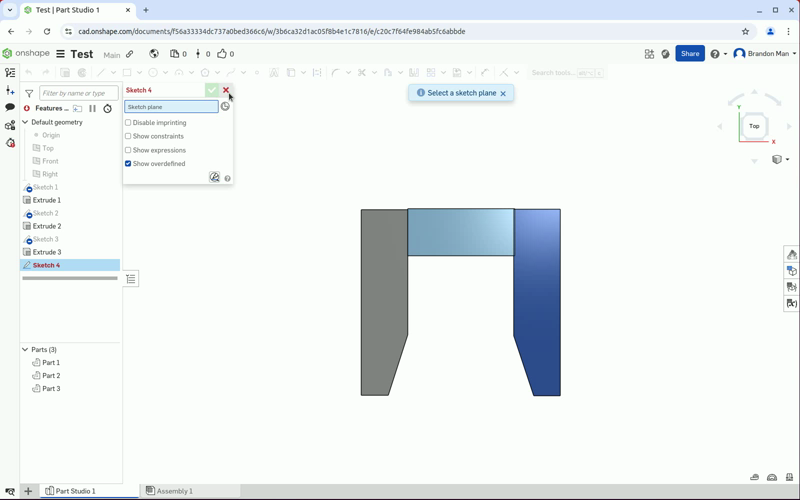
mouse_move(73, 150)
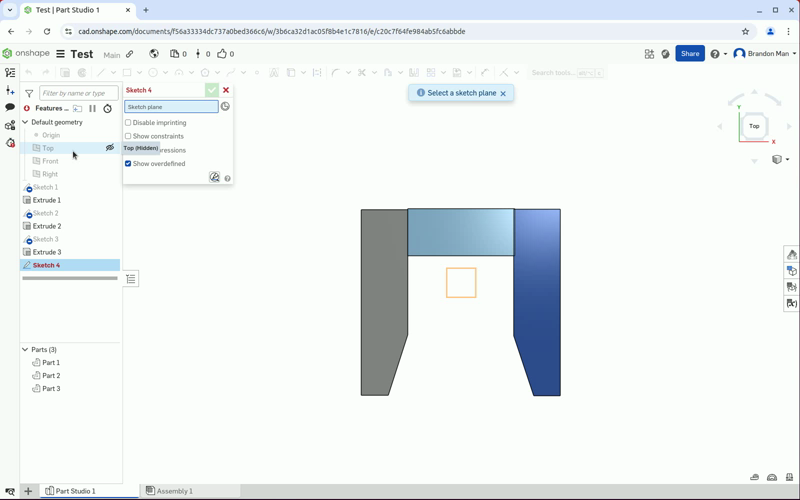
click(73, 150)
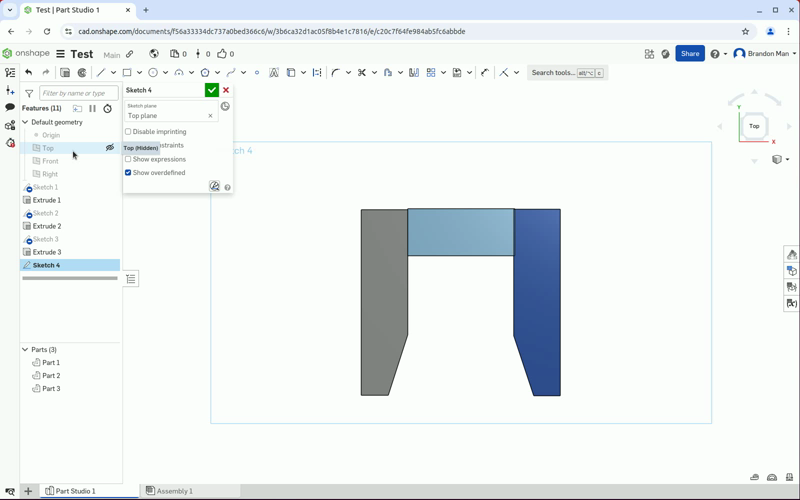
mouse_move(73, 352)
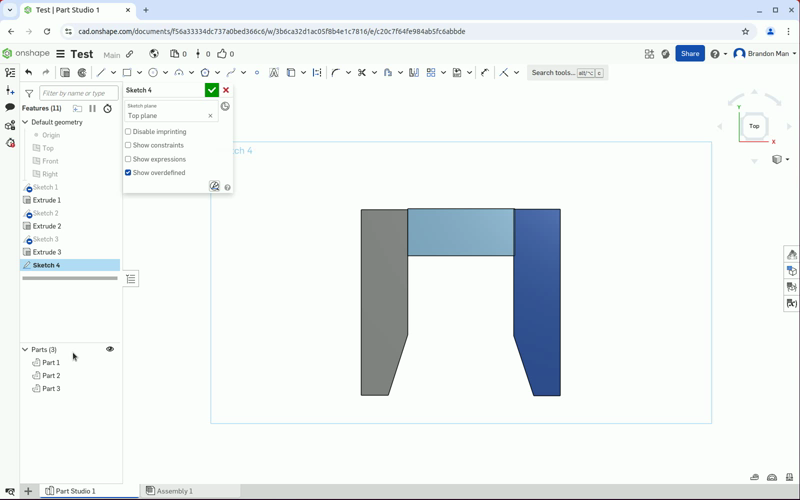
key(y)
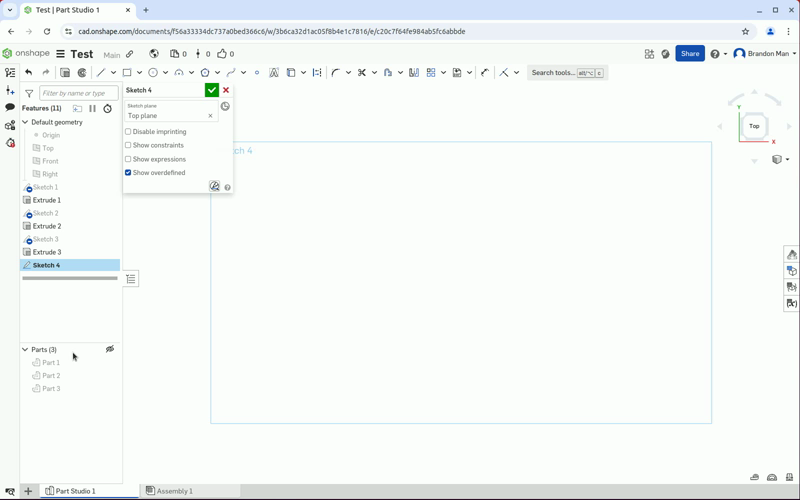
key(l)
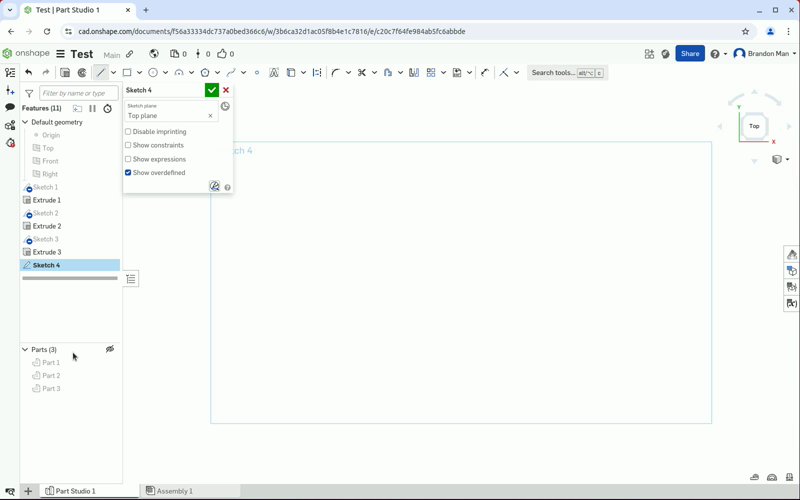
key_down(shift)
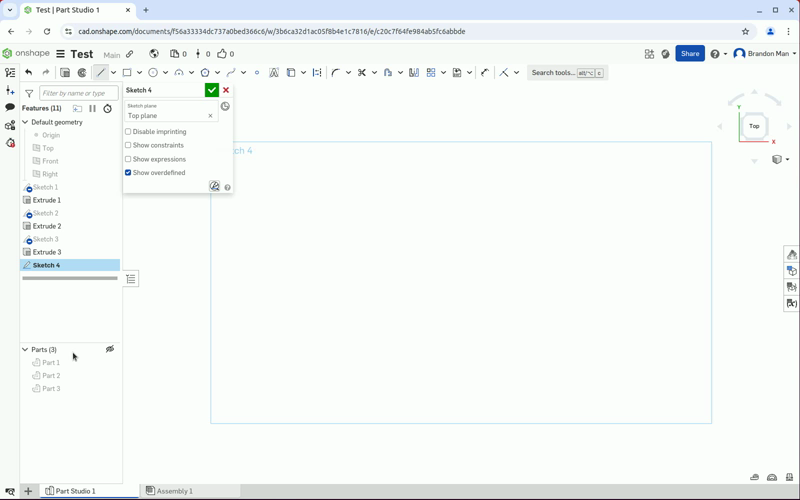
mouse_move(407, 335)
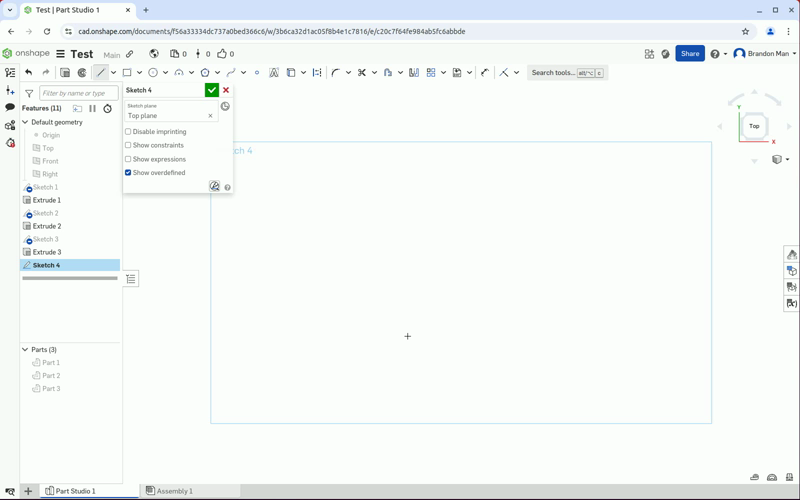
click(407, 335)
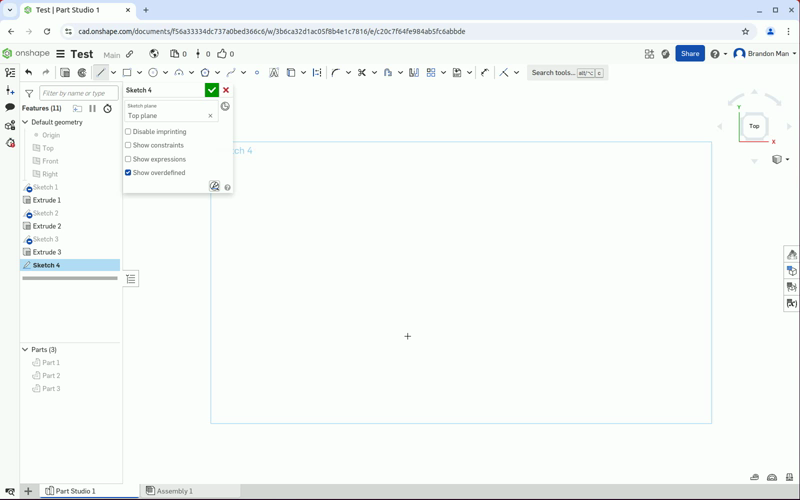
key_up(shift)
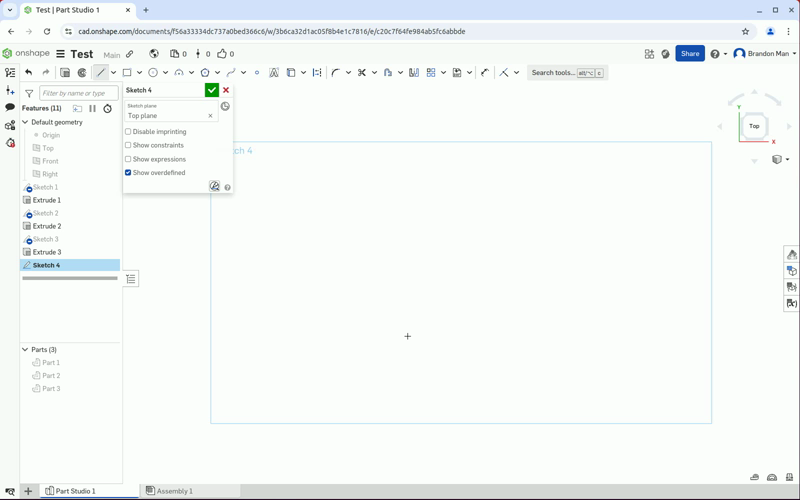
key_down(shift)
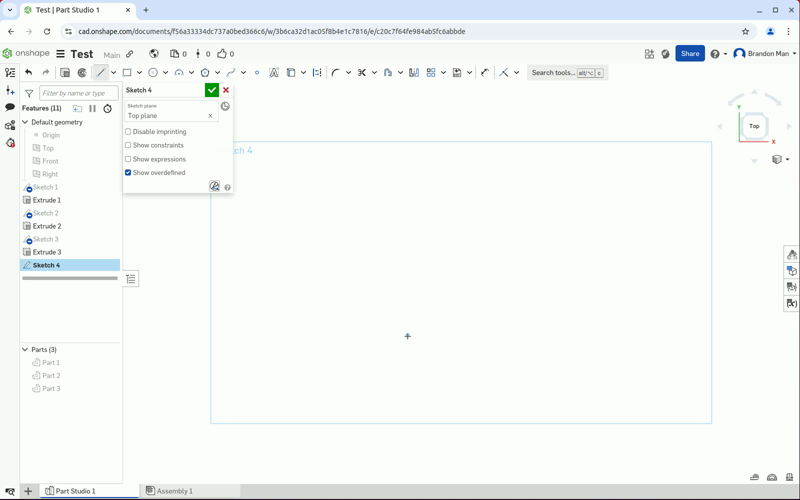
mouse_move(514, 335)
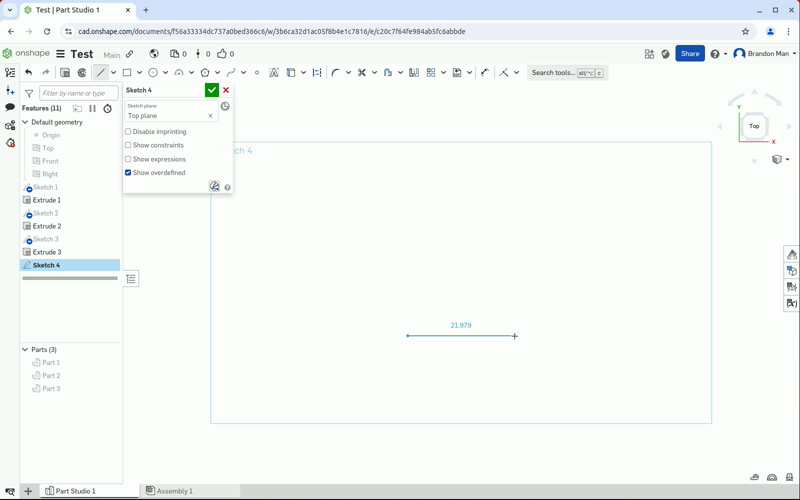
click(514, 335)
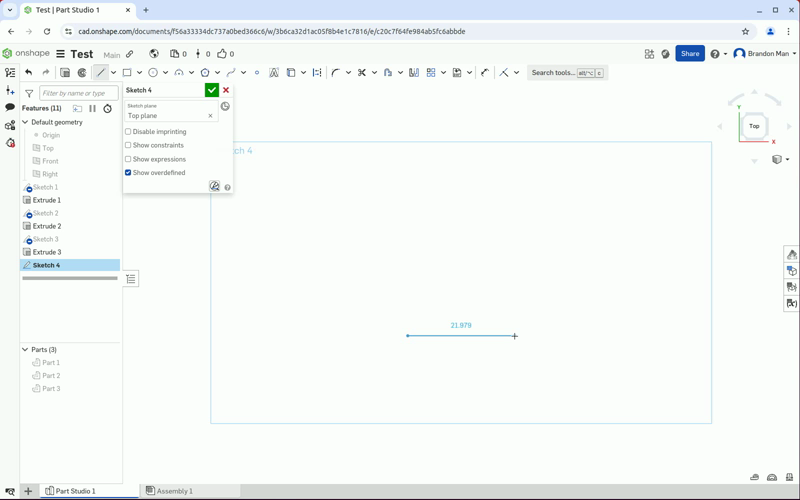
key_up(shift)
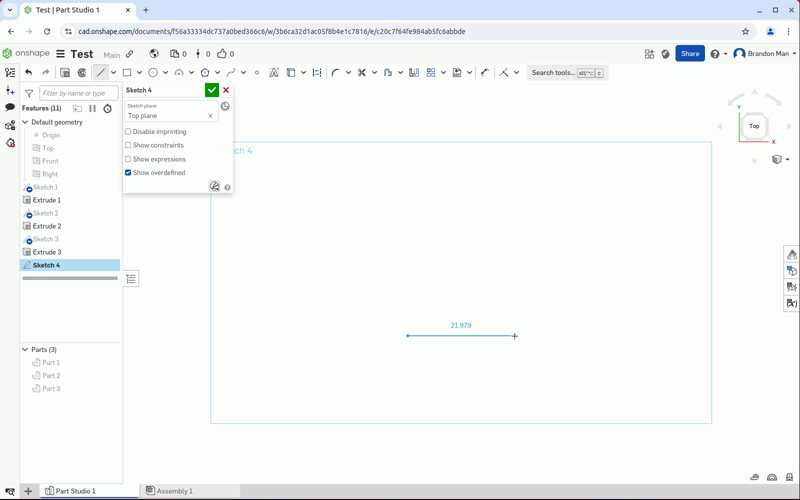
key_down(shift)
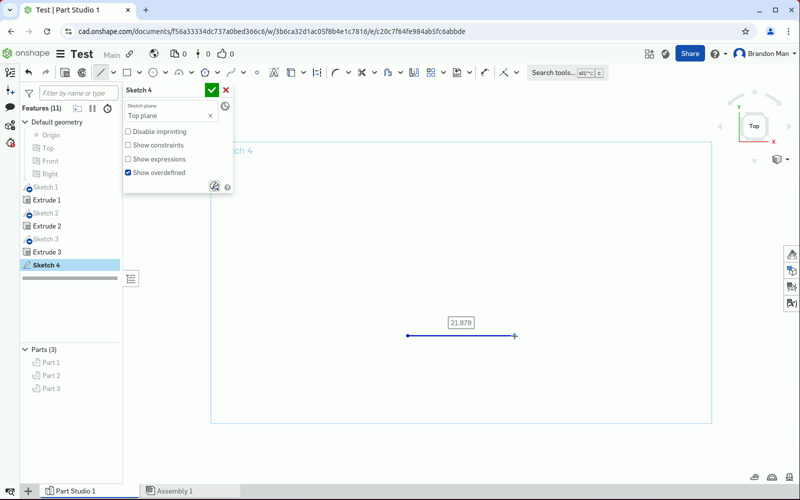
mouse_move(544, 335)
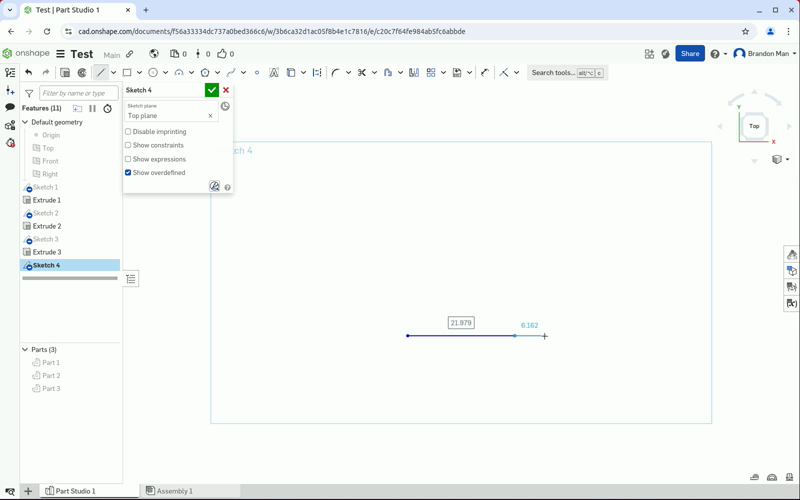
mouse_move(514, 288)
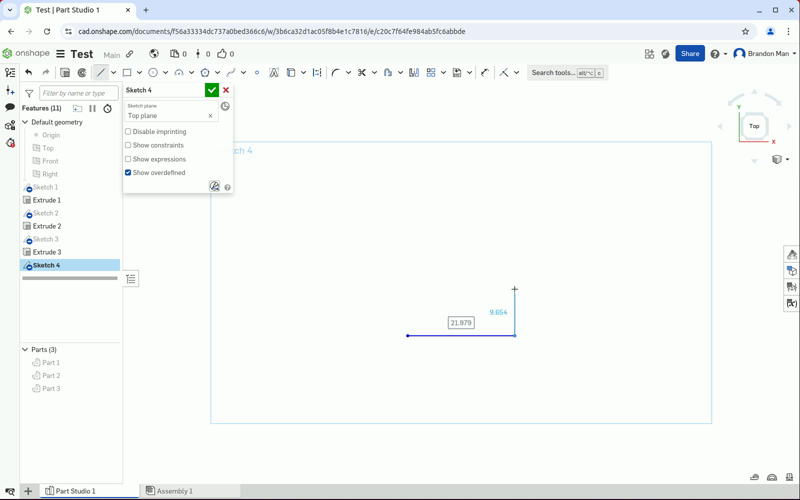
click(514, 288)
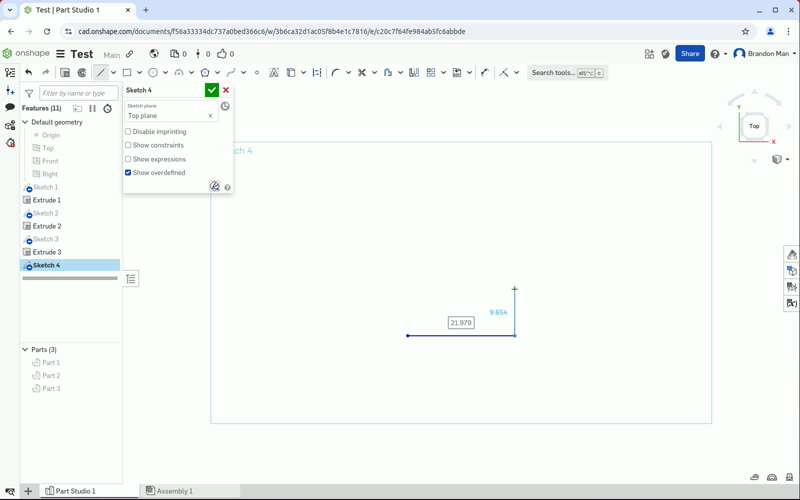
key_up(shift)
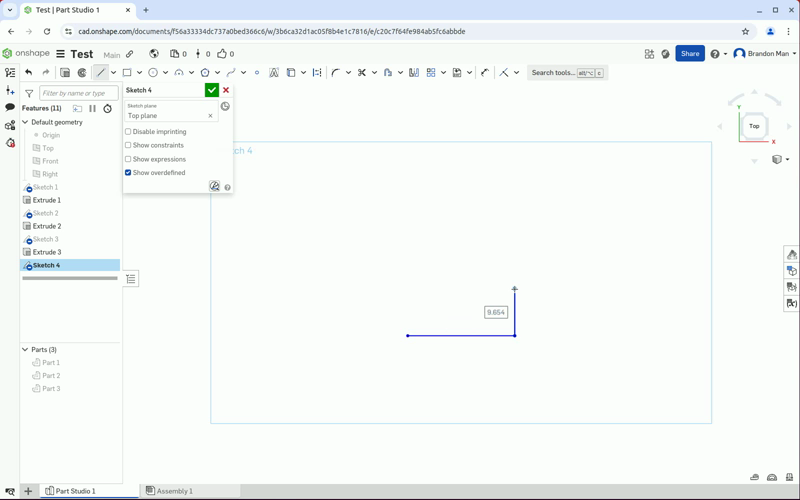
key_down(shift)
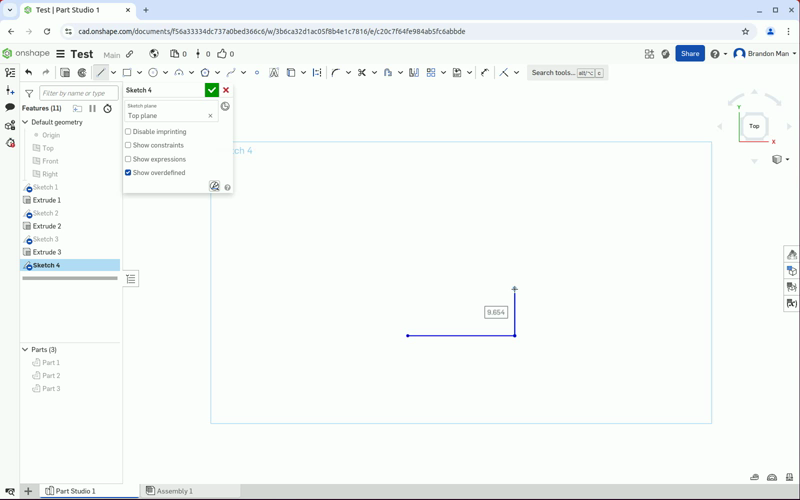
mouse_move(407, 288)
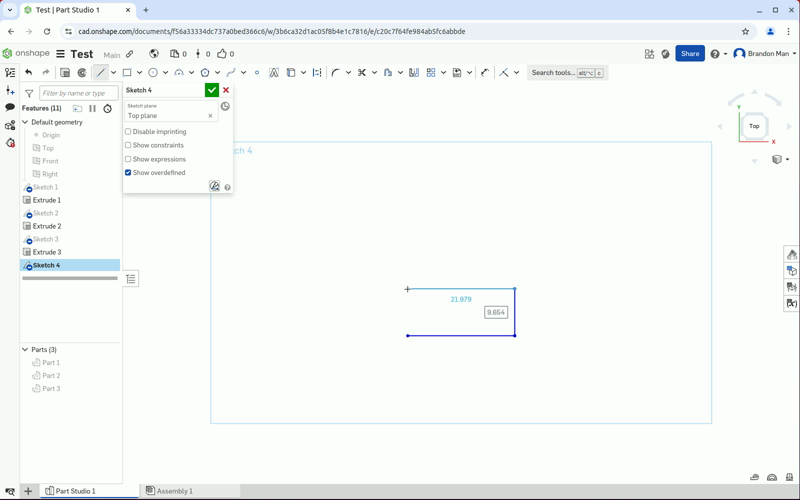
click(407, 288)
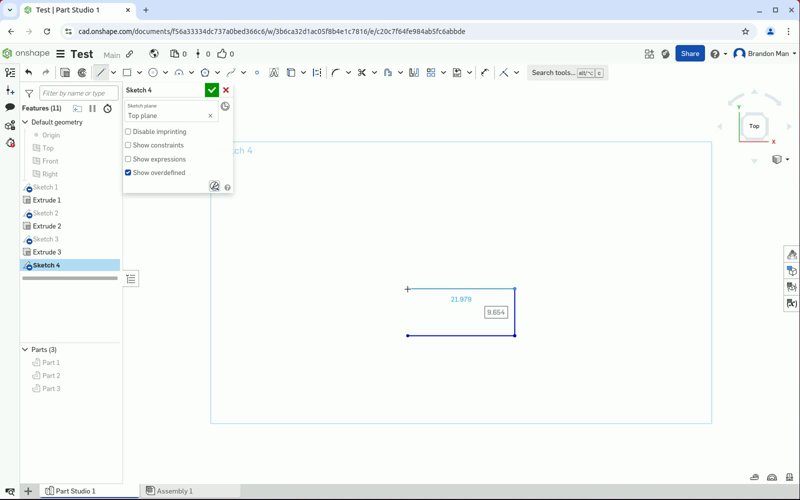
key_up(shift)
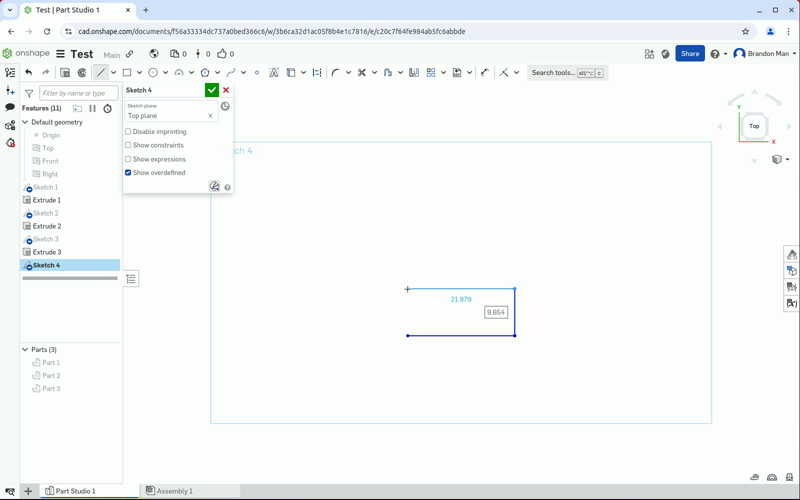
mouse_move(437, 288)
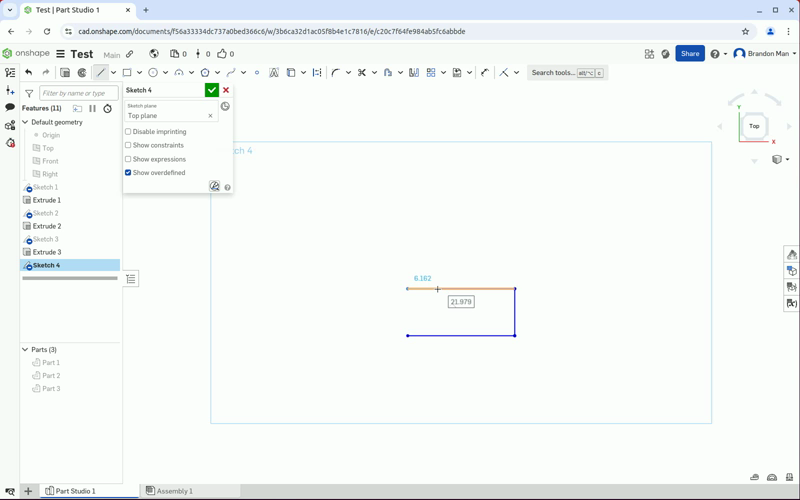
key_down(shift)
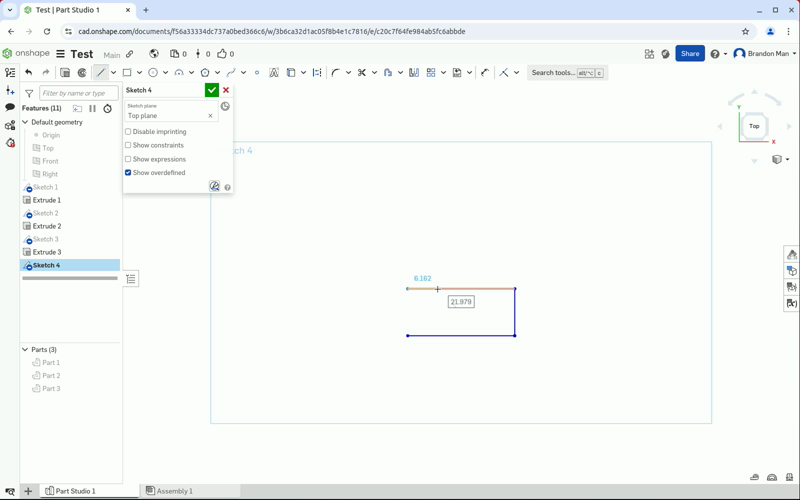
mouse_move(407, 335)
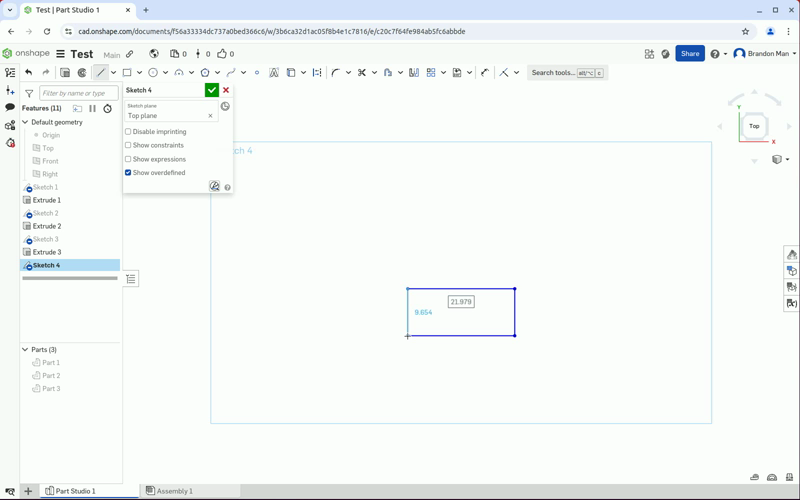
key_up(shift)
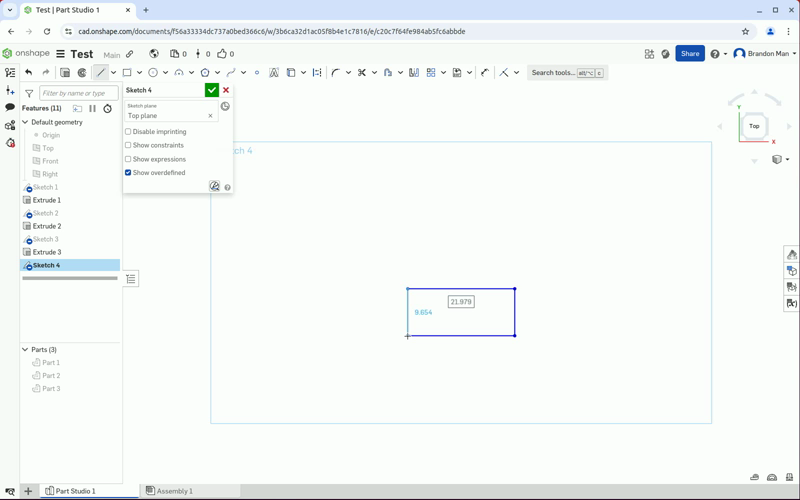
click(407, 335)
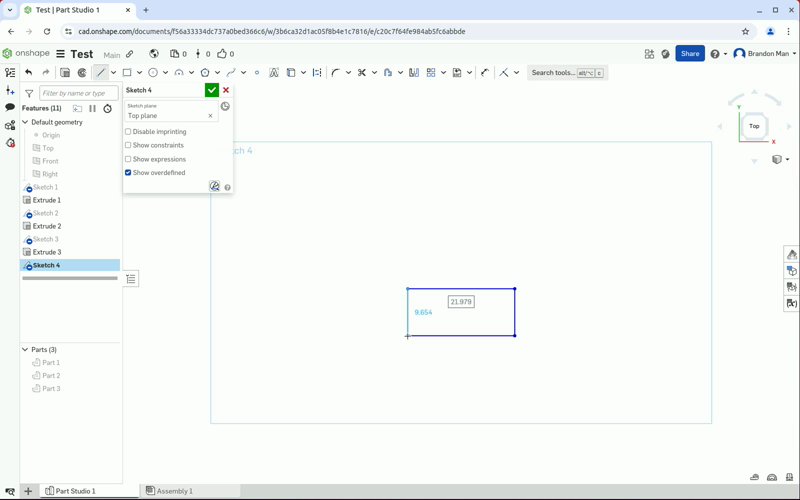
key(esc)
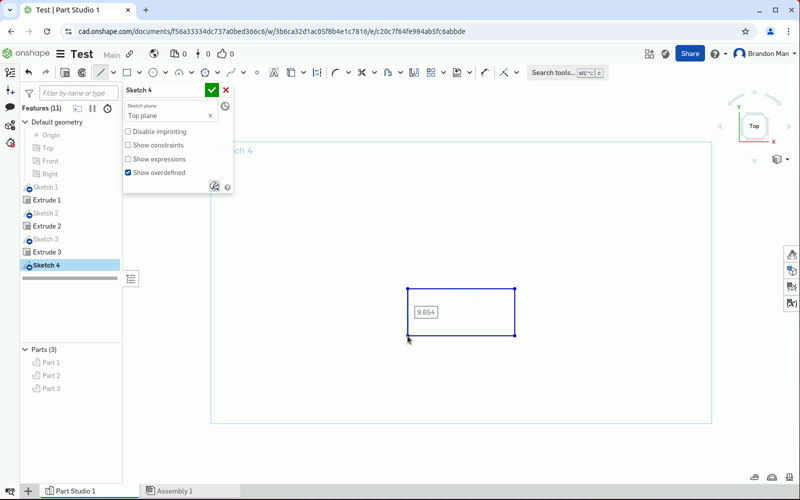
mouse_move(506, 319)
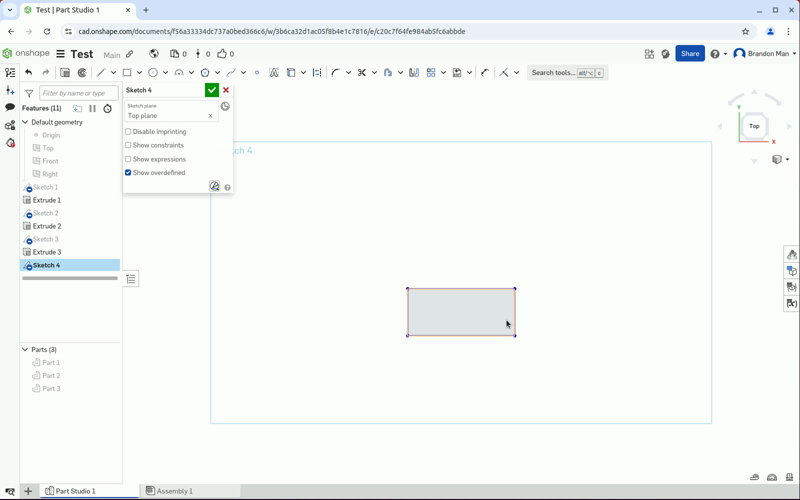
click(506, 319)
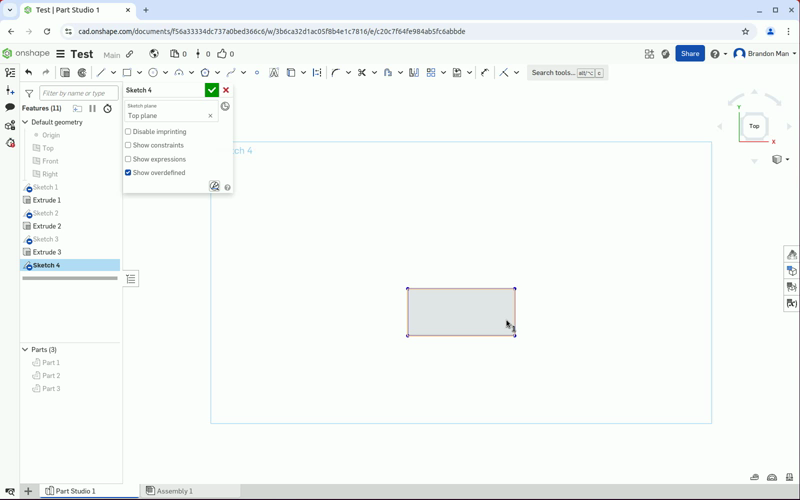
mouse_move(73, 352)
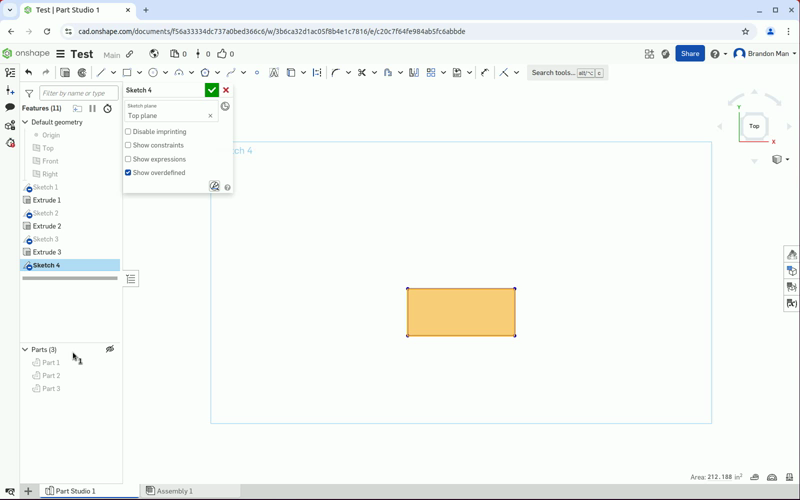
key(shift+y)
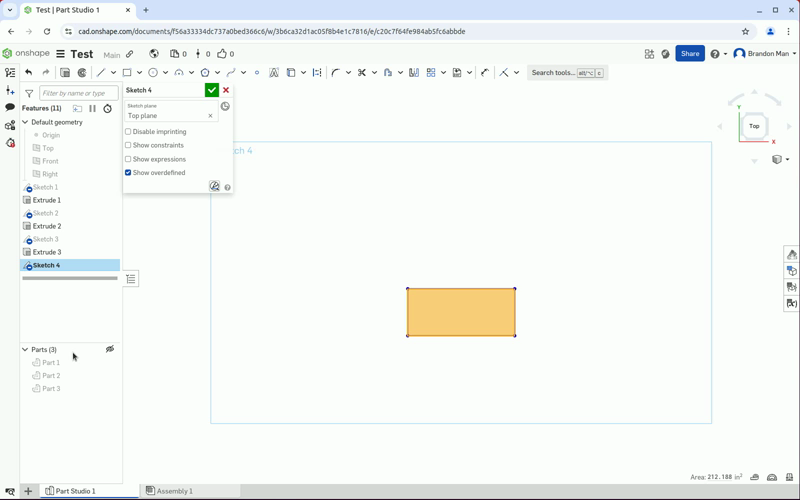
key(shift+e)
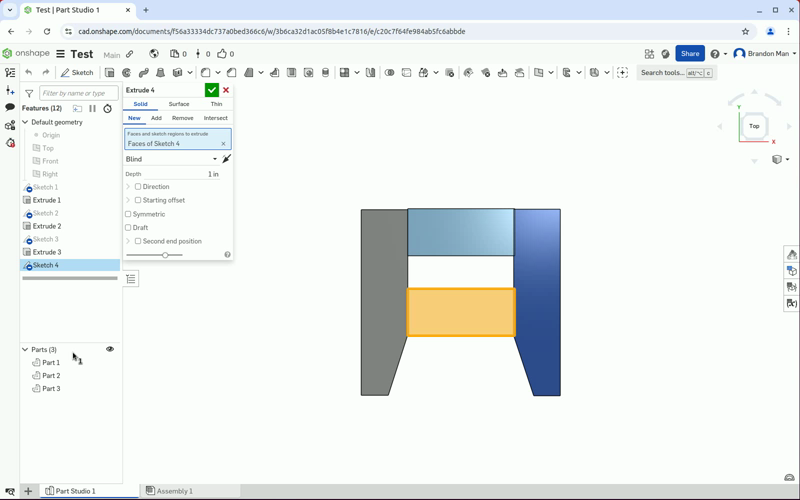
mouse_move(143, 106)
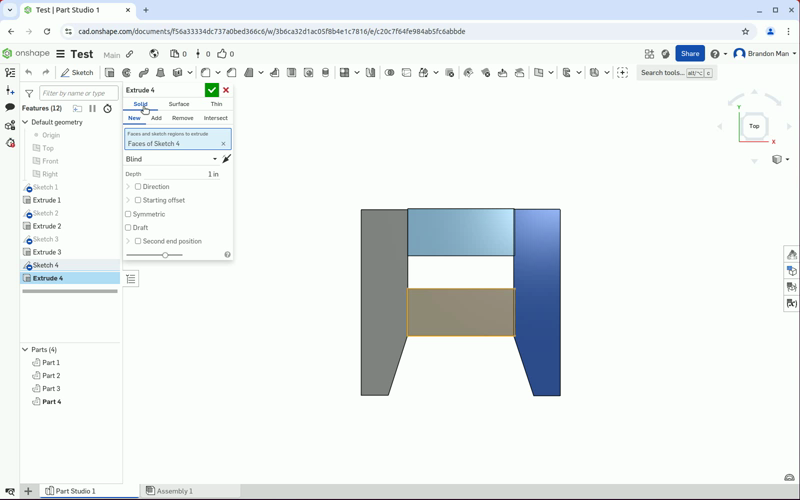
click(143, 106)
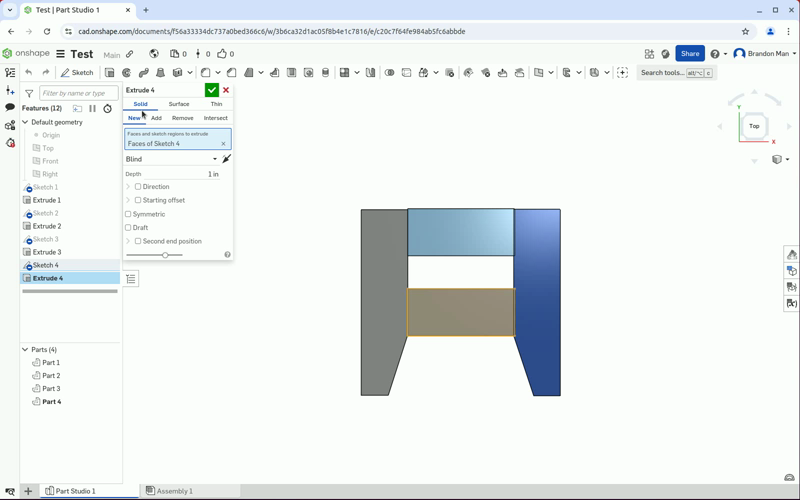
mouse_move(137, 120)
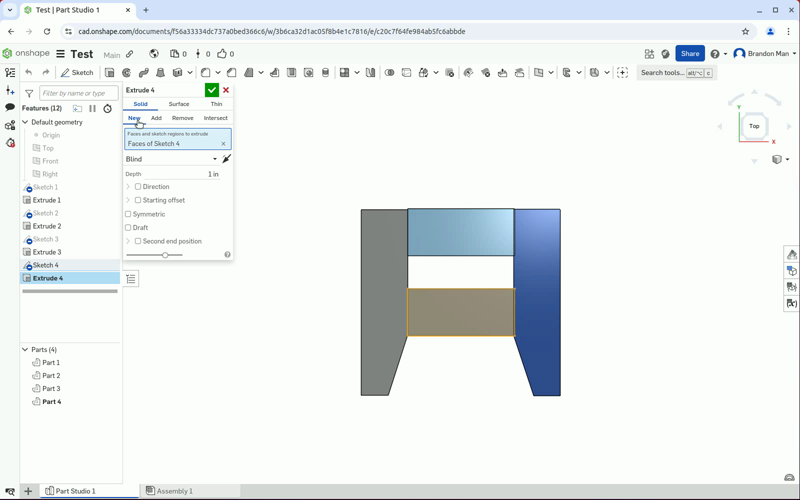
click(137, 120)
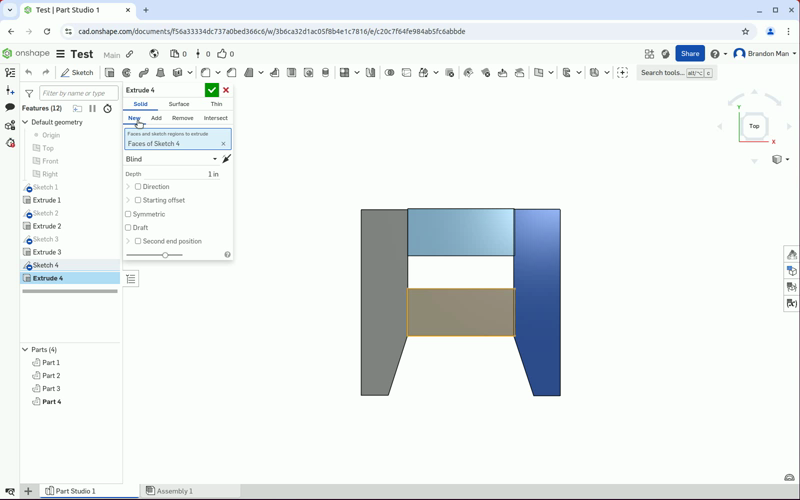
key(tab, 4)
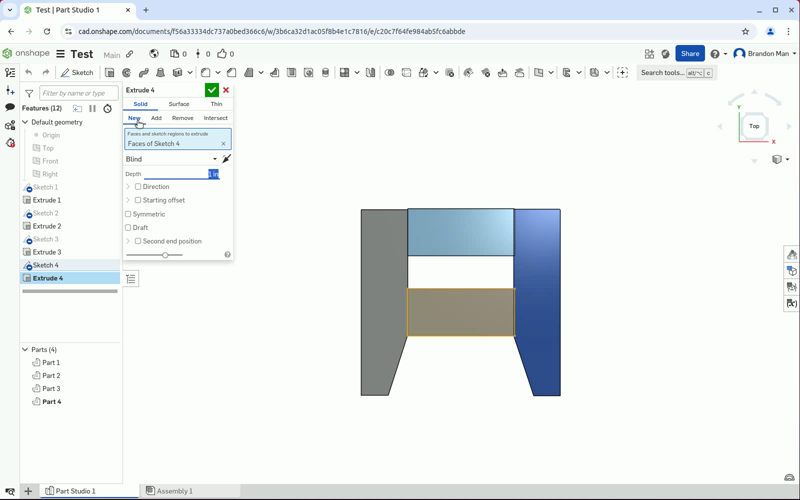
text(4.814)
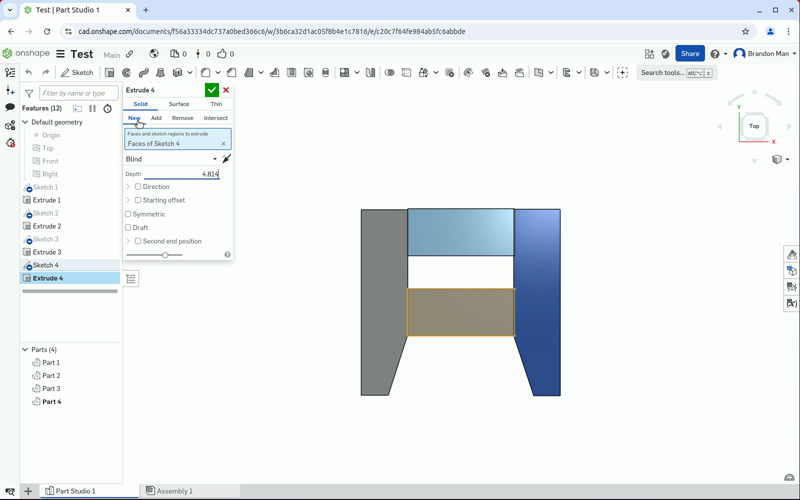
key(enter)
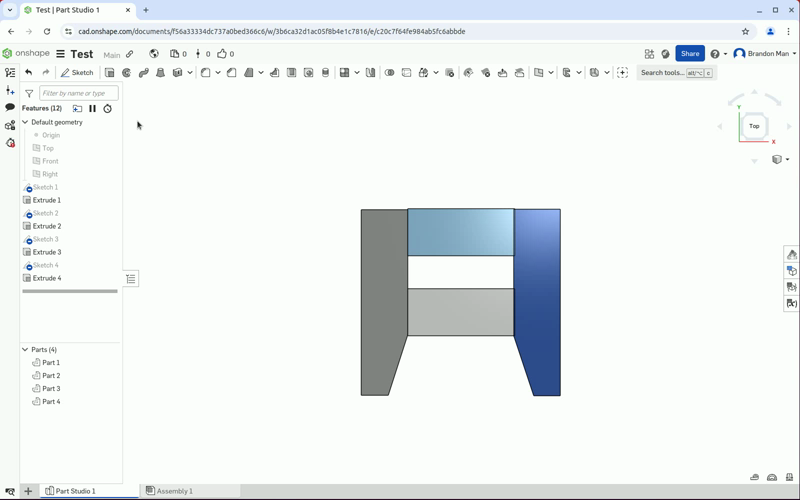
key(shift+h)
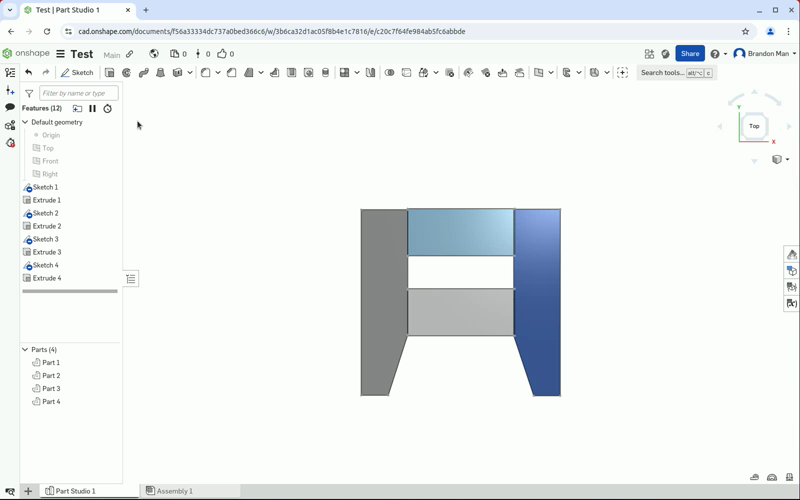
key(shift+h)
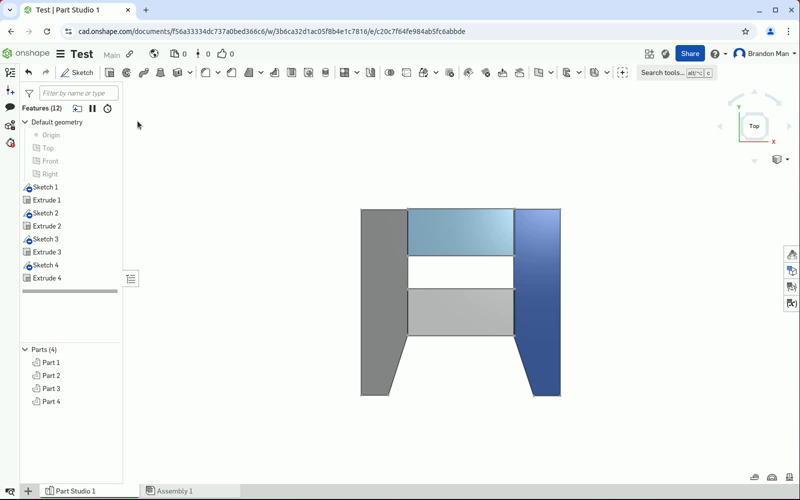
key(shift+7)
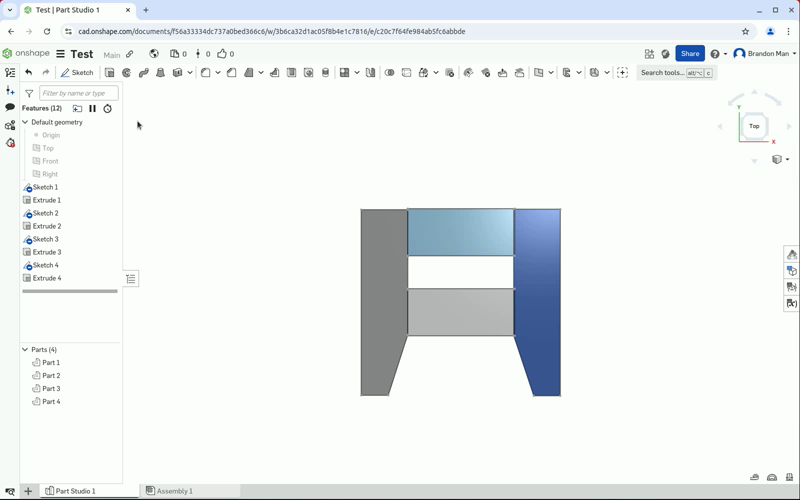
key(up, 3)
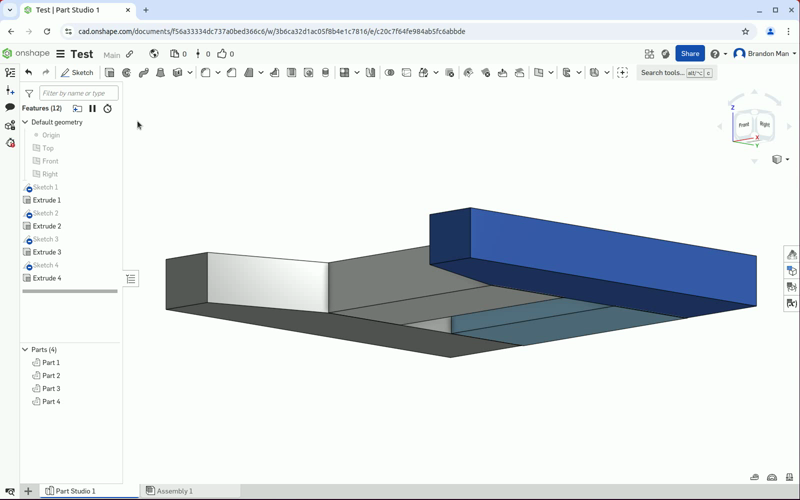
key(left, 3)
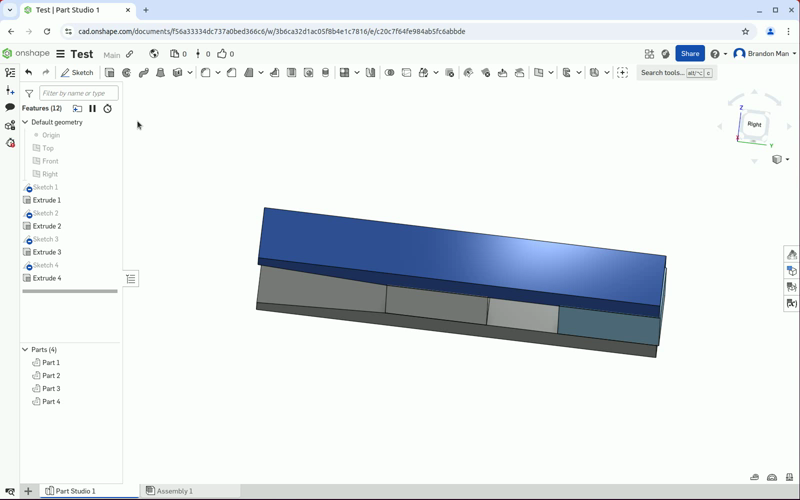
key(right, 3)
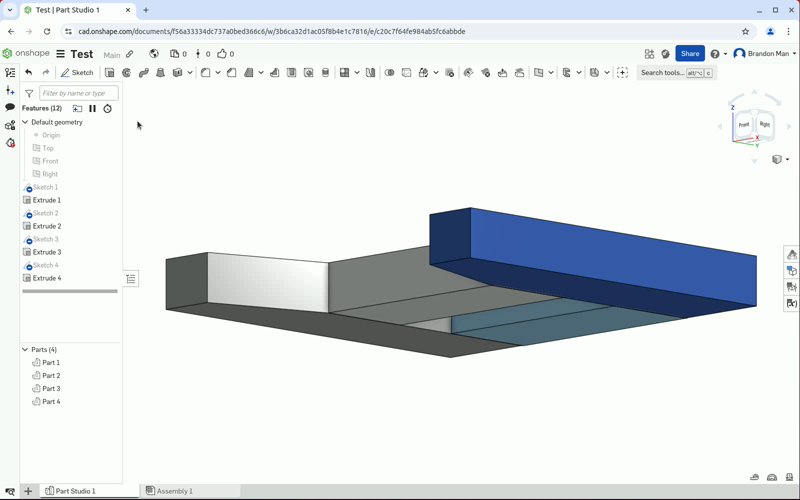
key(down, 3)
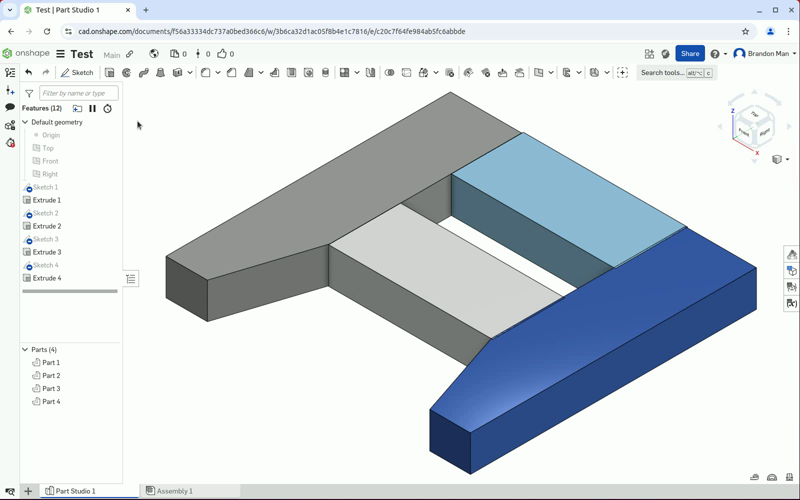
mouse_move(73, 189)
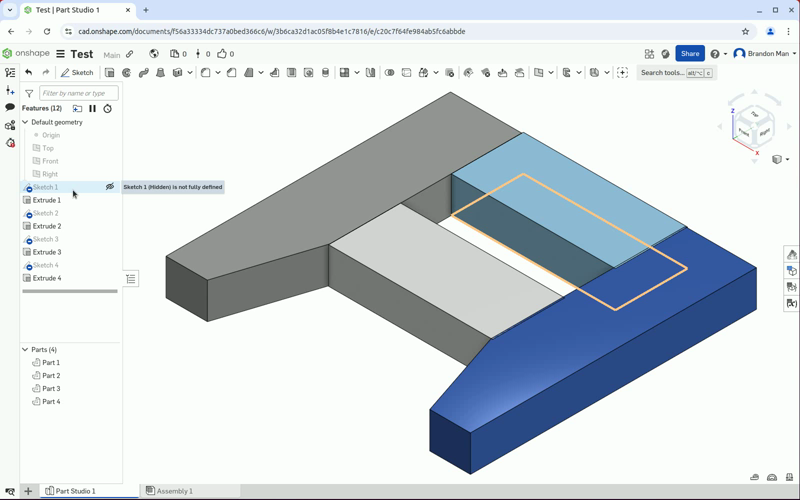
click(73, 189)